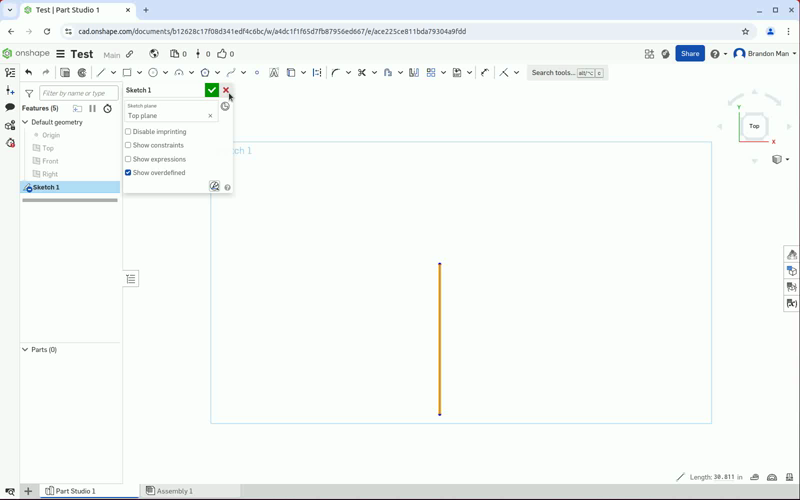
key(shift+h)
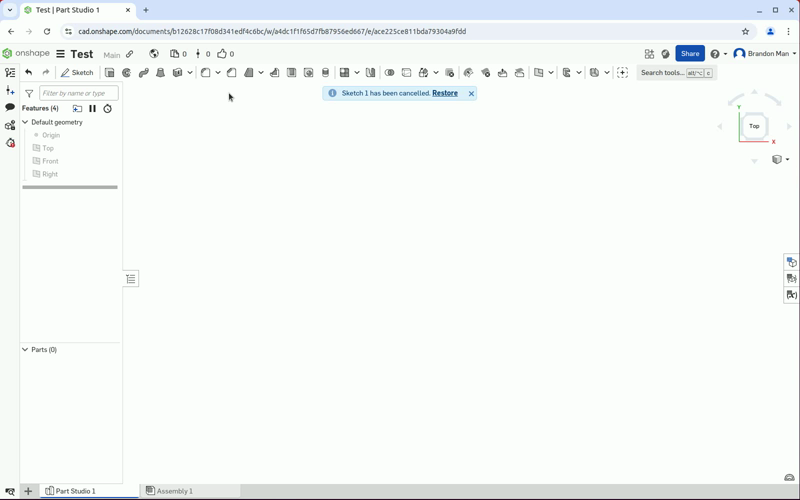
mouse_move(73, 352)
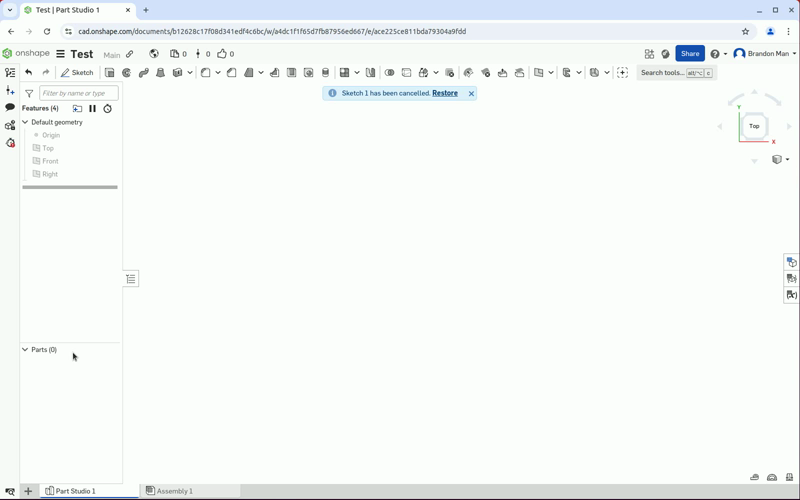
key(y)
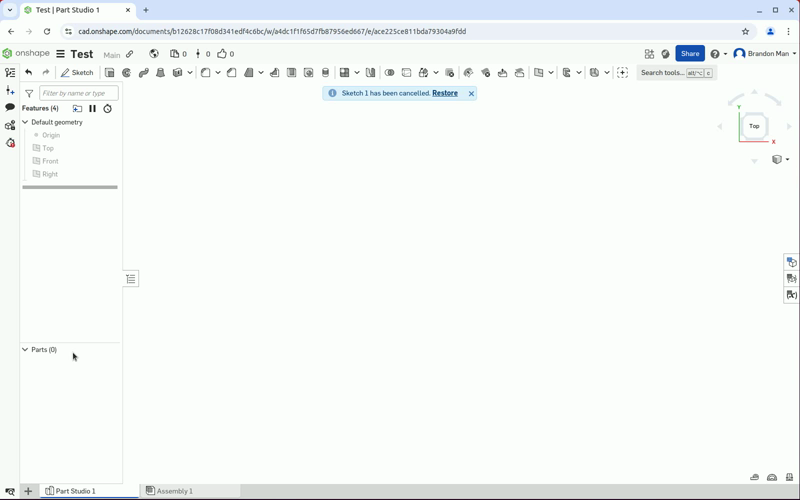
key(shift+p)
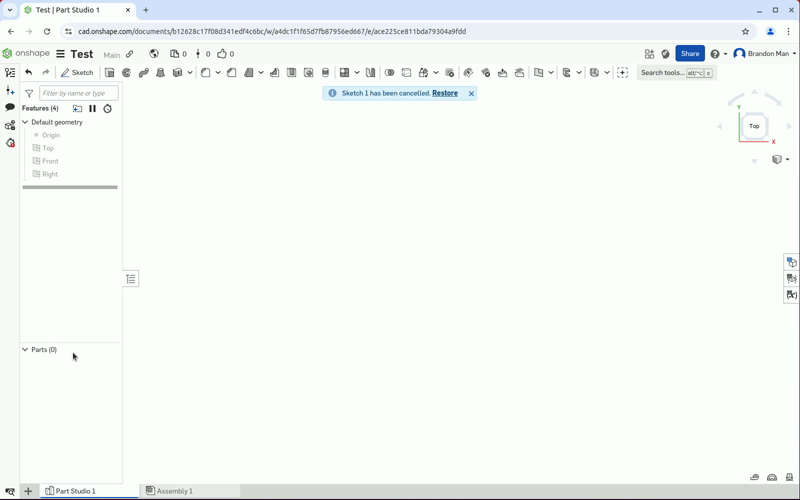
key(space)
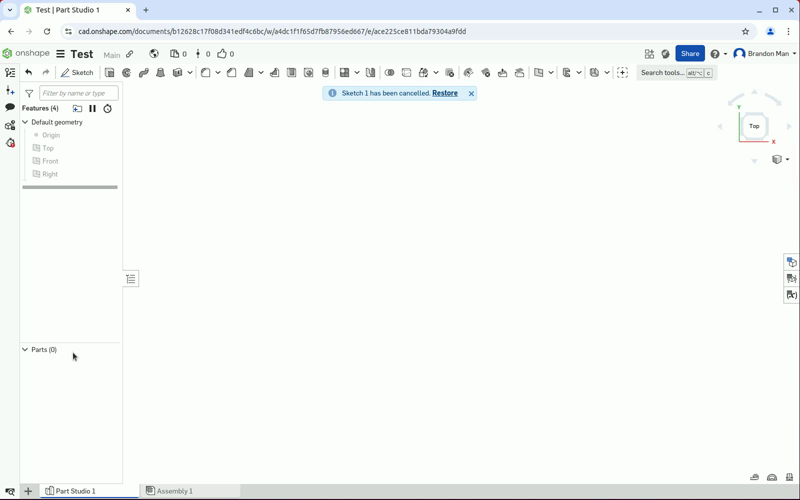
key_down(shift)
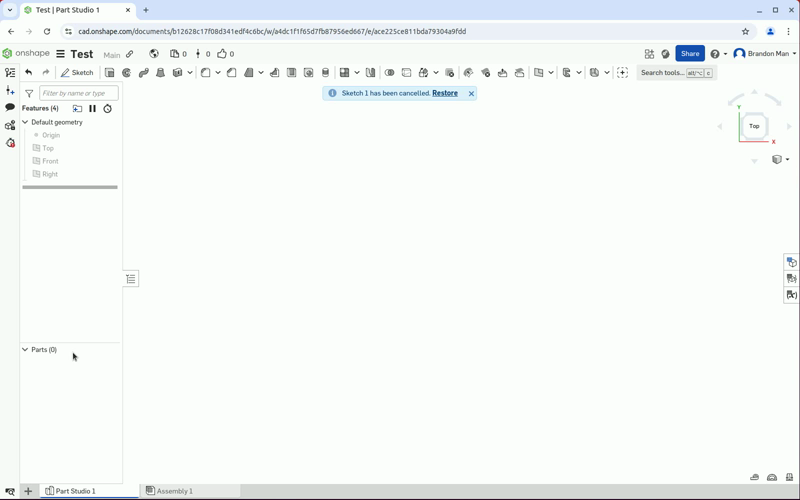
key(up)
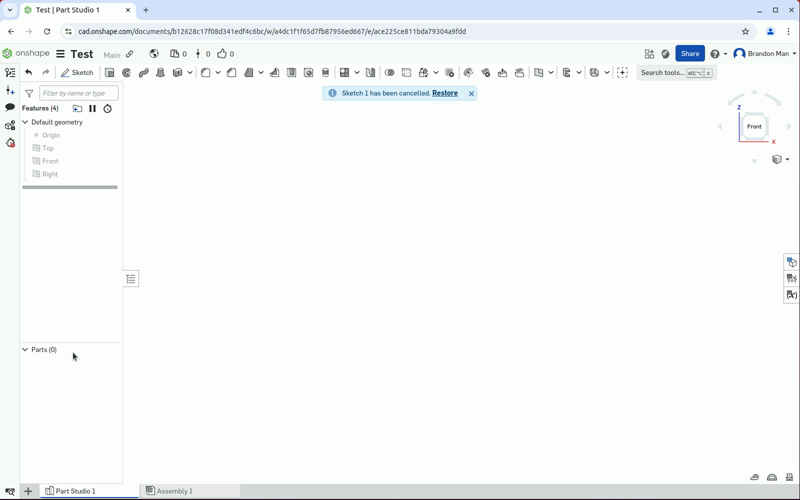
key_up(shift)
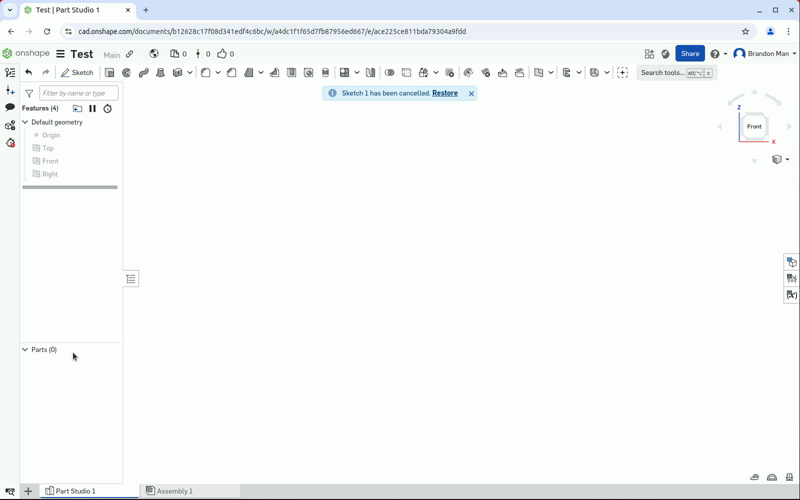
mouse_move(73, 352)
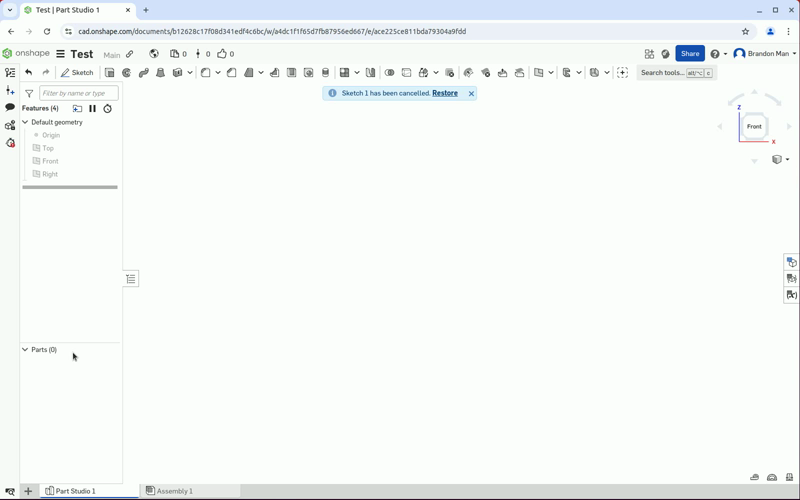
key(shift+y)
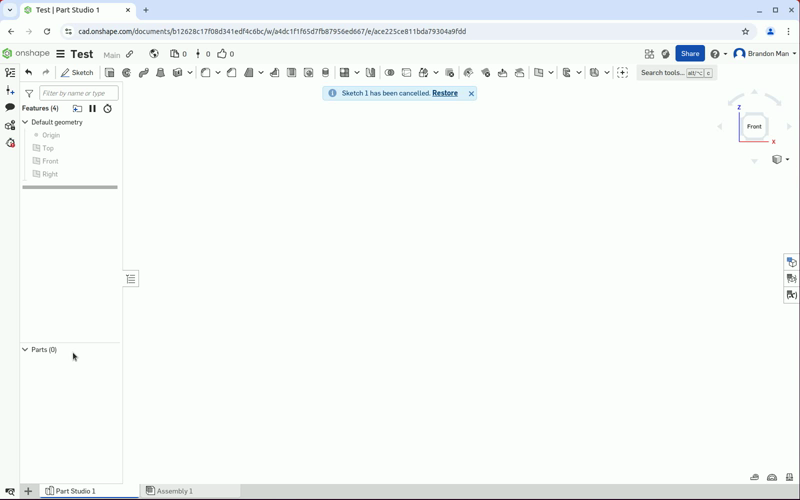
key(shift+s)
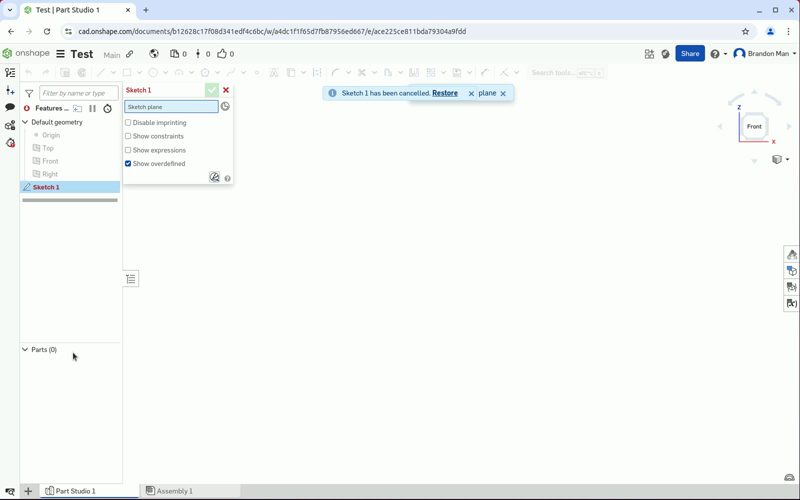
mouse_move(73, 163)
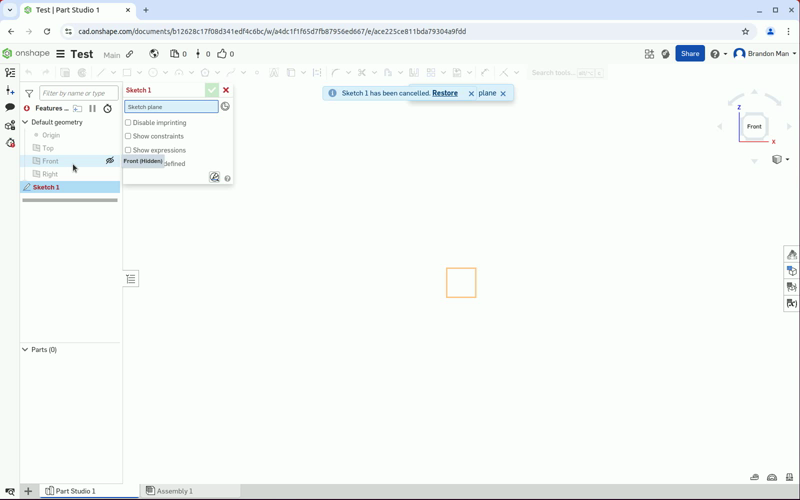
click(73, 163)
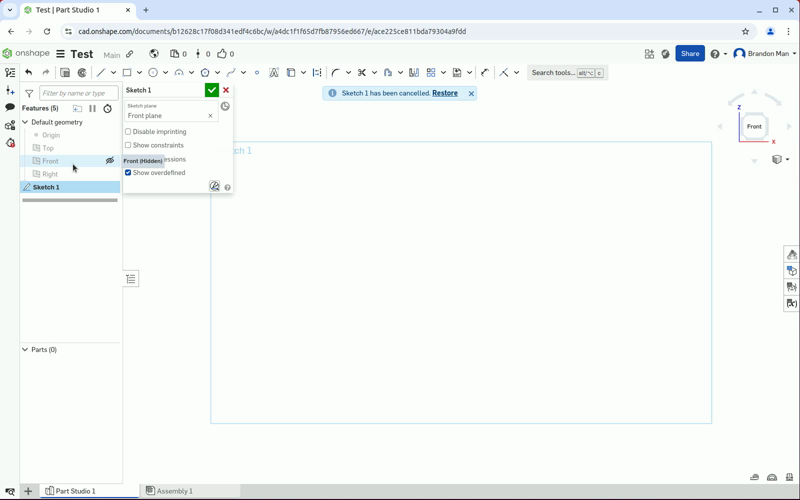
mouse_move(73, 352)
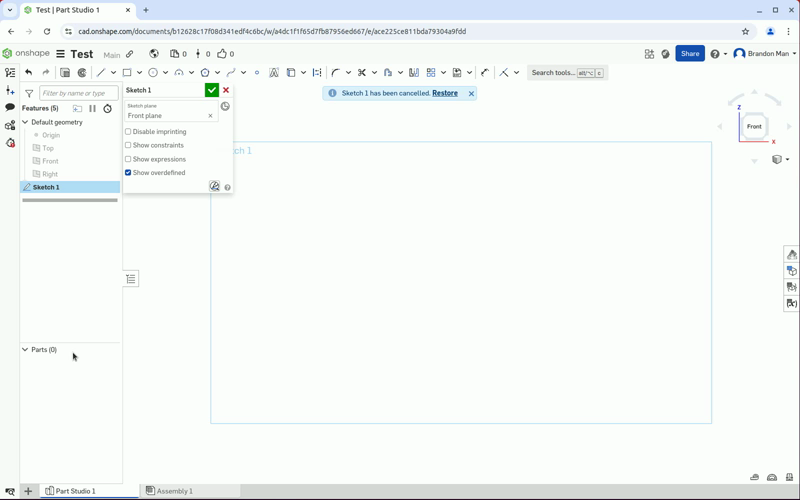
key(y)
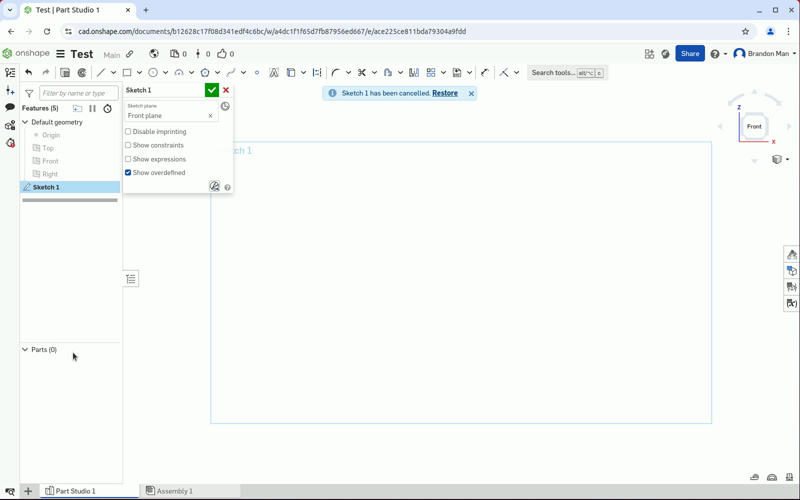
key(l)
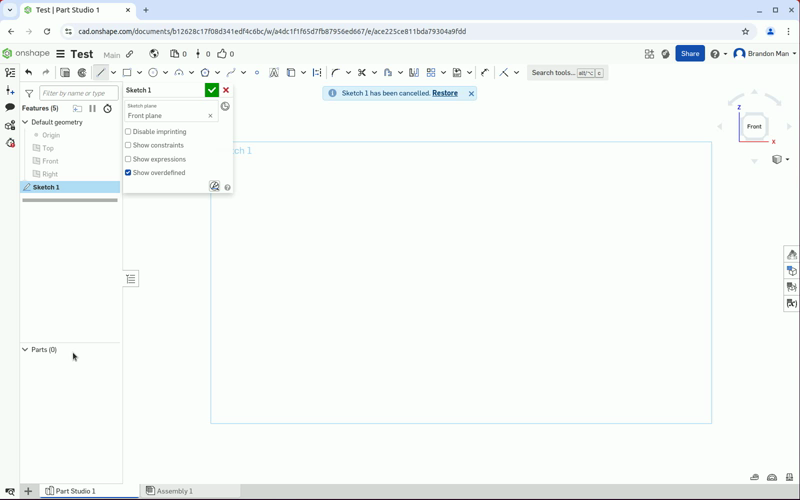
key_down(shift)
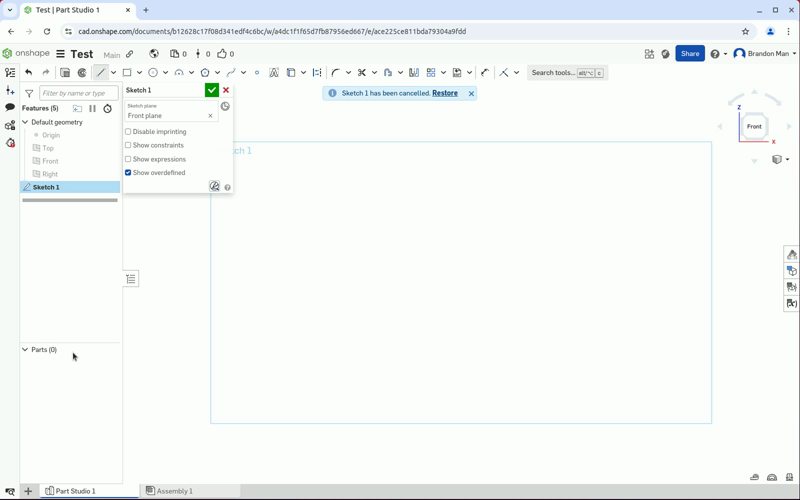
mouse_move(460, 282)
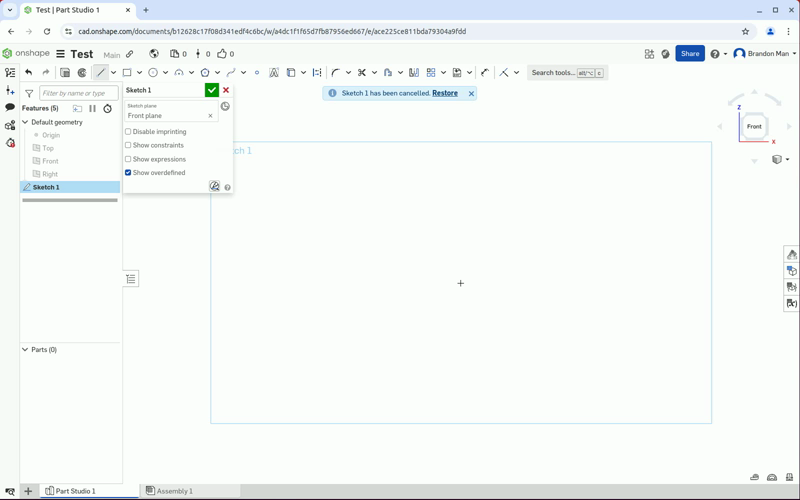
click(460, 282)
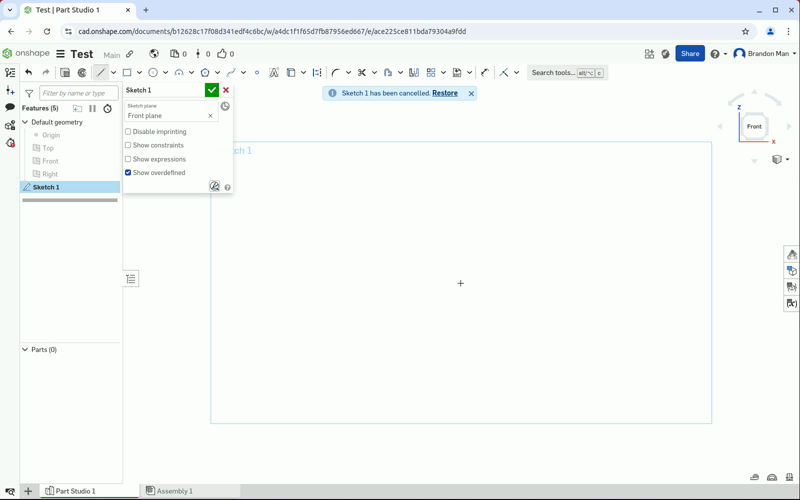
key_up(shift)
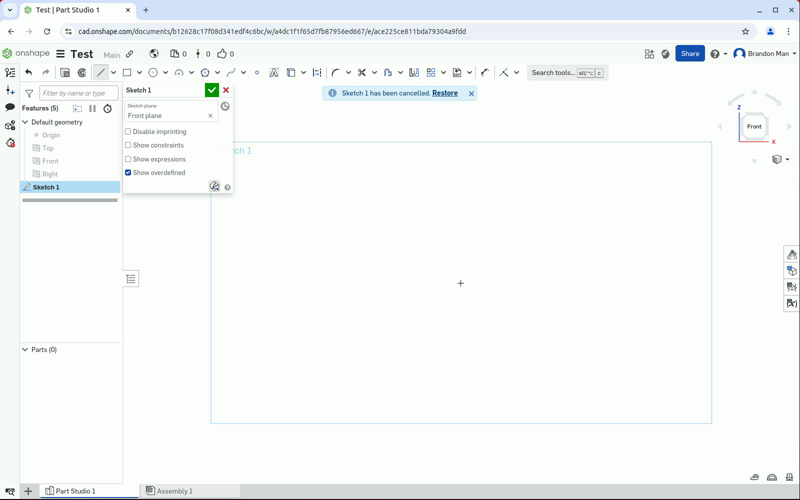
key_down(shift)
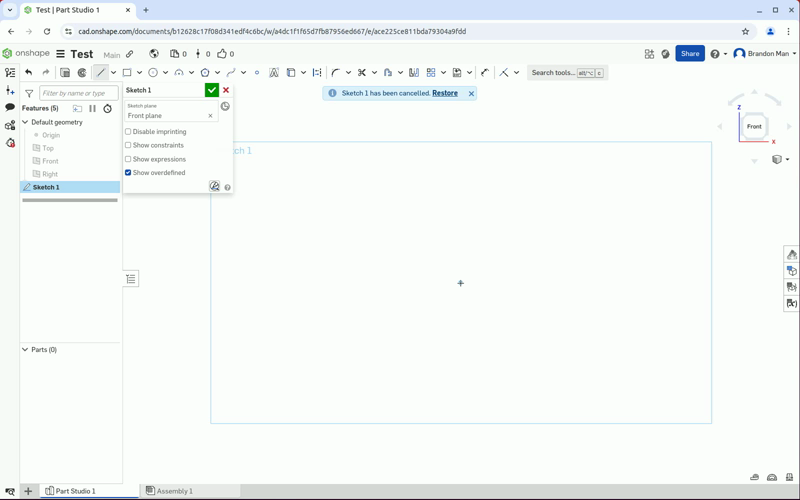
mouse_move(490, 282)
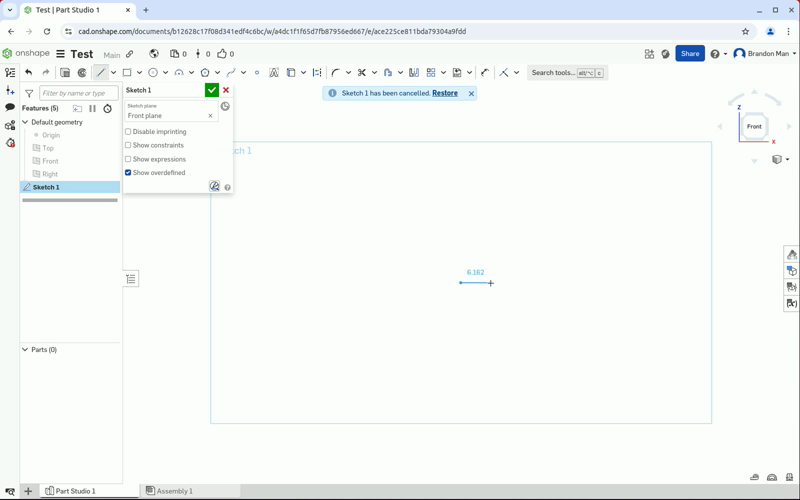
mouse_move(465, 282)
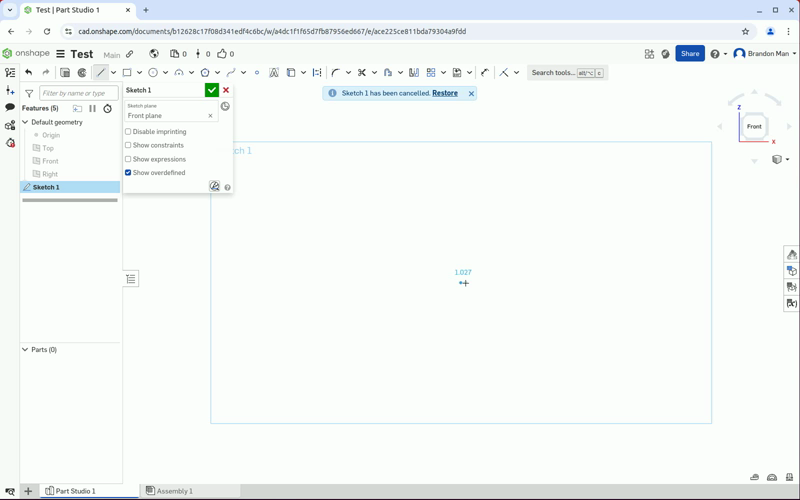
scroll(6)
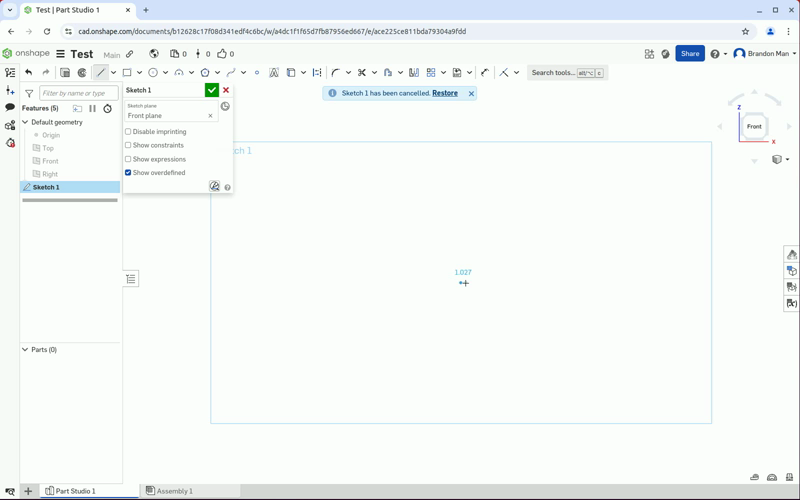
scroll(6)
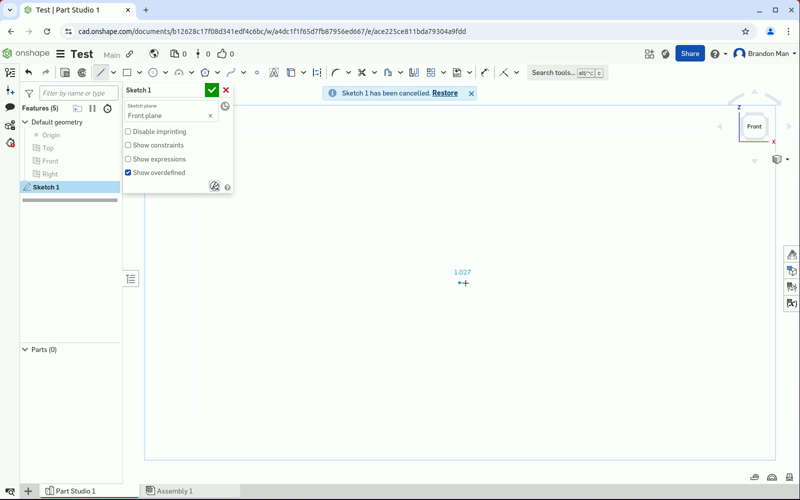
scroll(6)
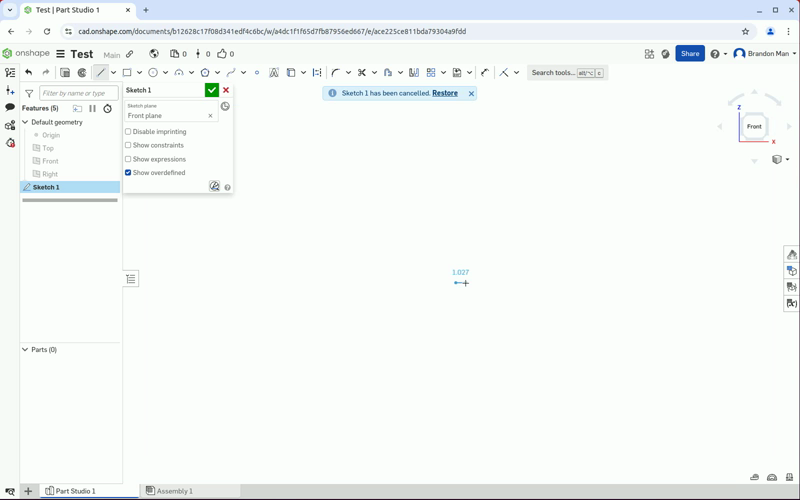
scroll(6)
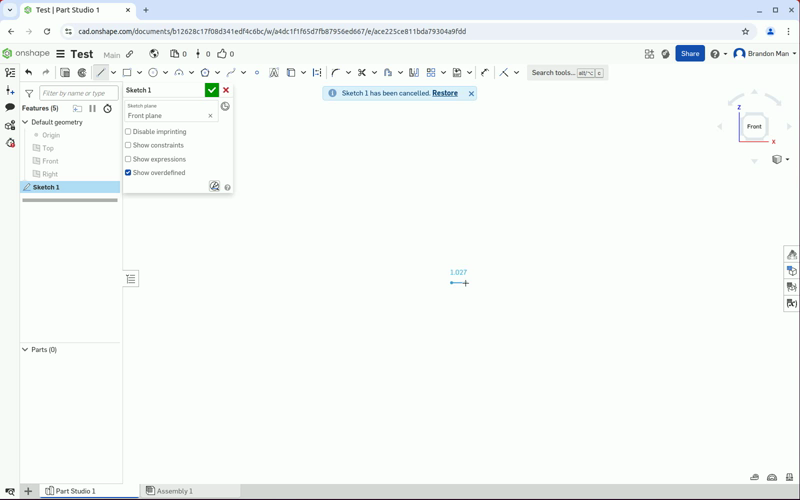
scroll(6)
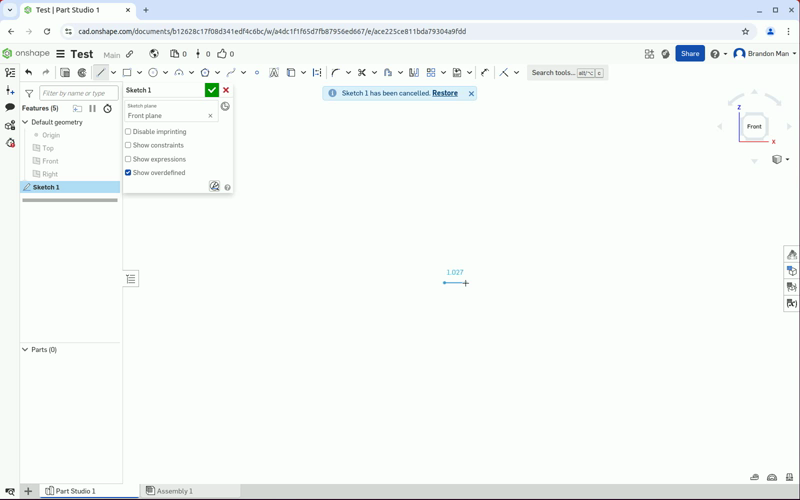
scroll(6)
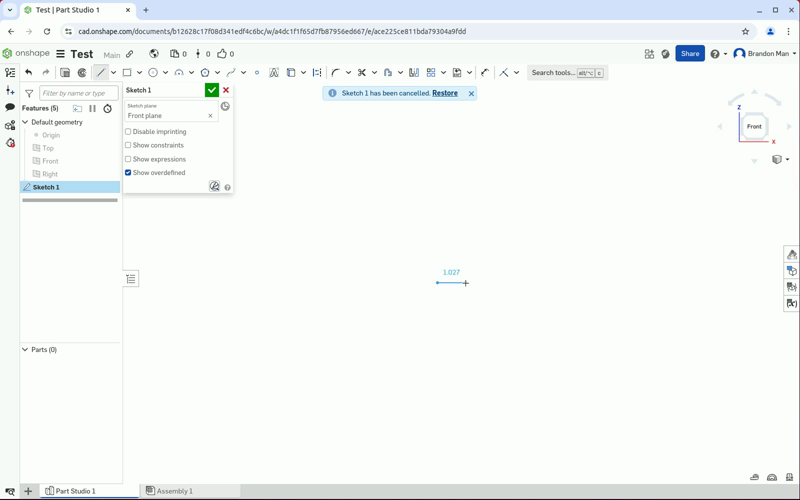
scroll(6)
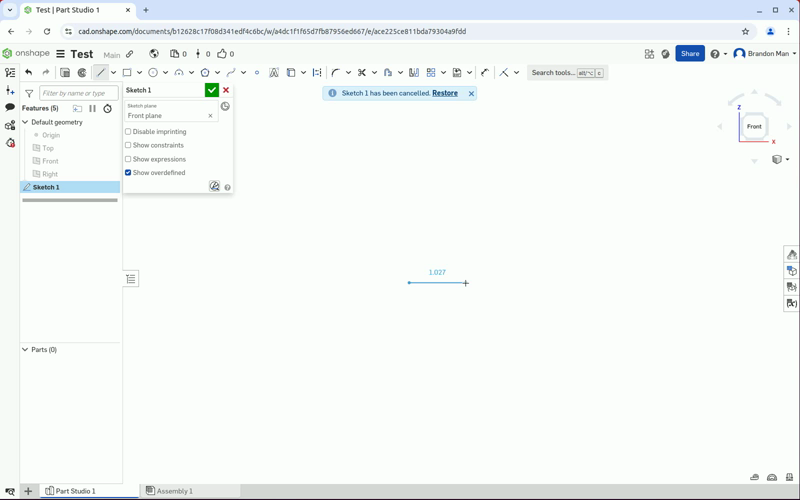
click(465, 282)
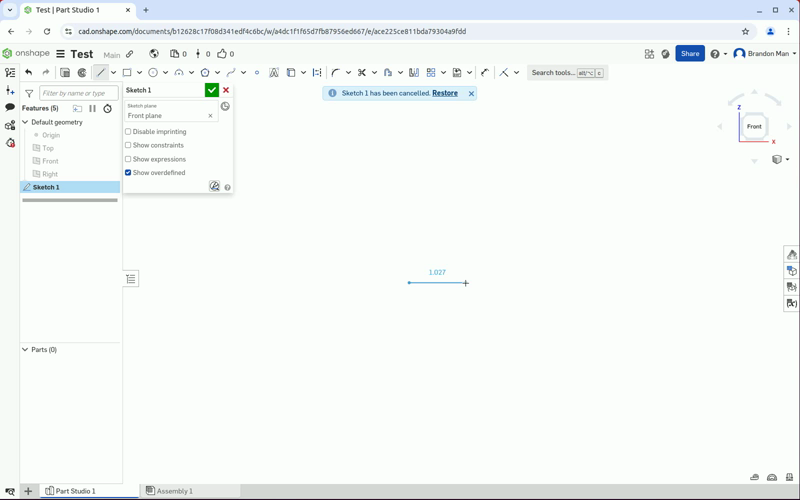
scroll(-6)
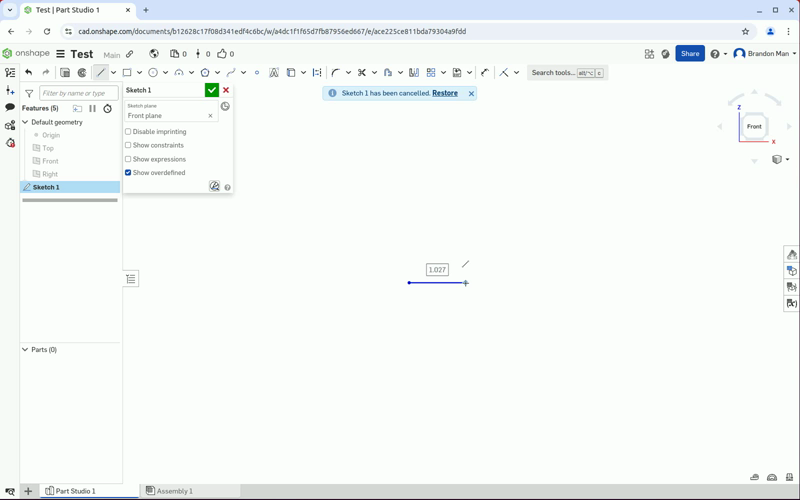
scroll(-6)
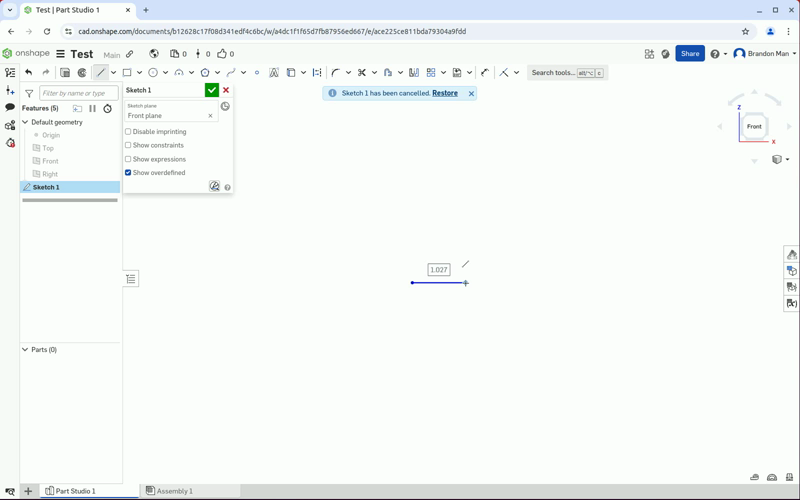
scroll(-6)
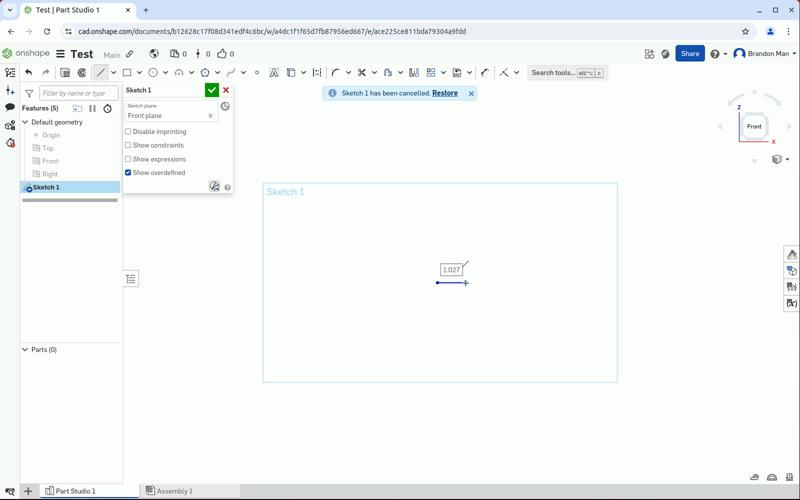
scroll(-6)
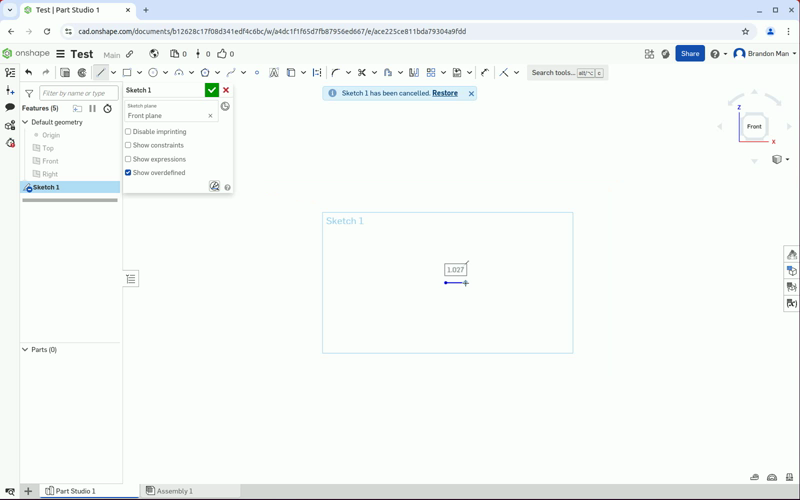
scroll(-6)
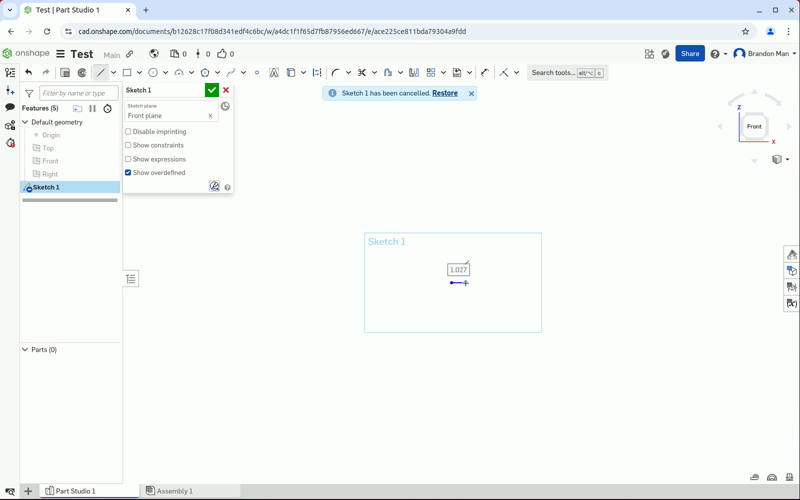
scroll(-6)
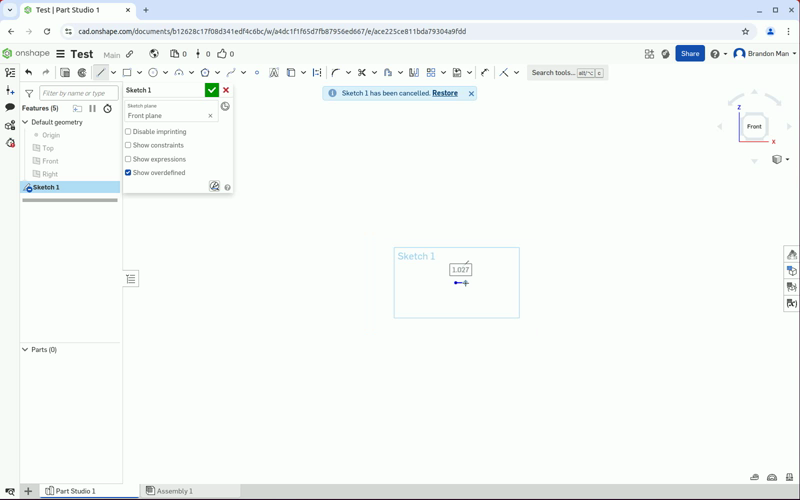
scroll(-6)
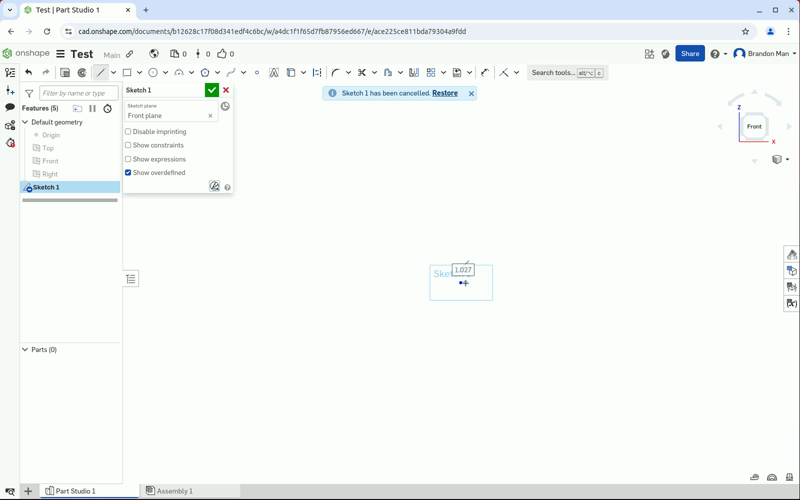
key_up(shift)
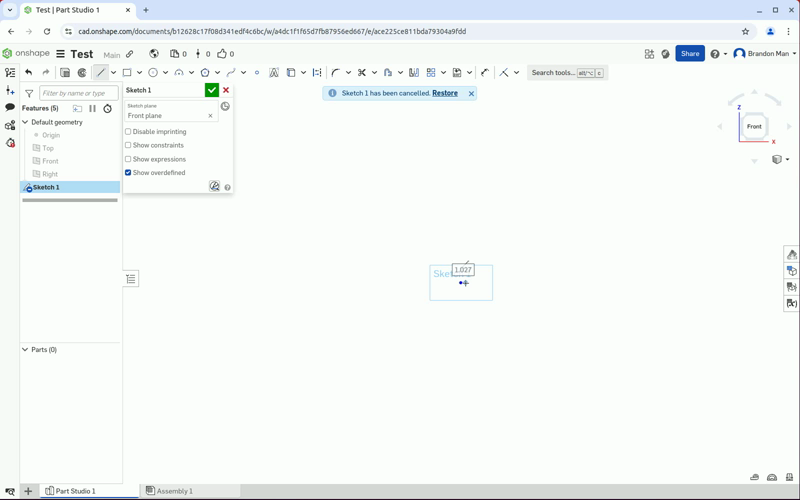
key_down(shift)
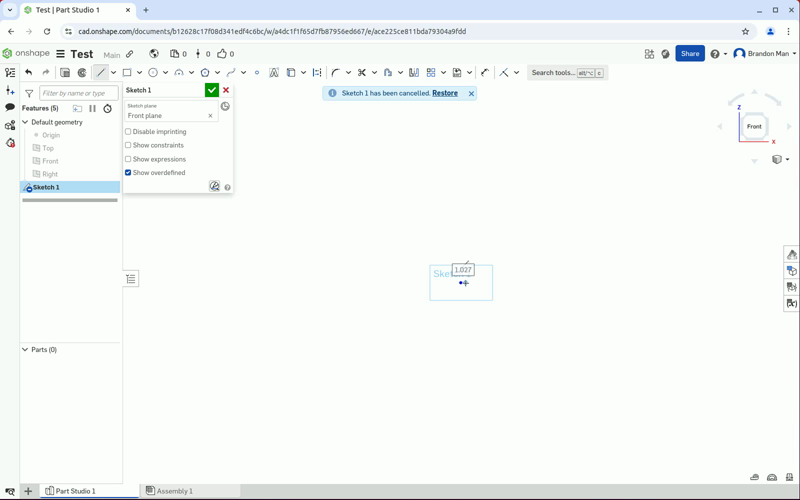
mouse_move(465, 170)
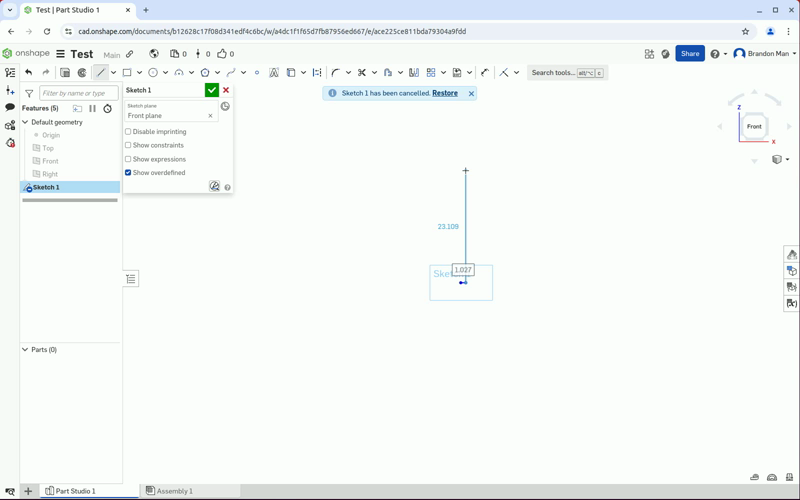
click(465, 170)
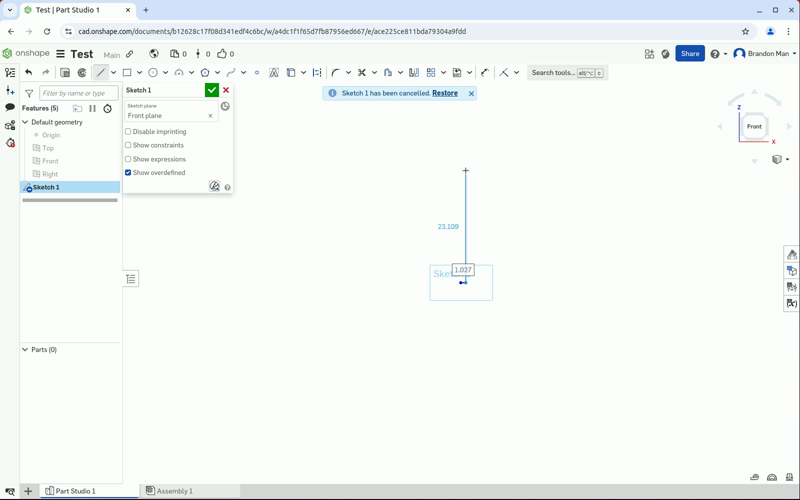
key_up(shift)
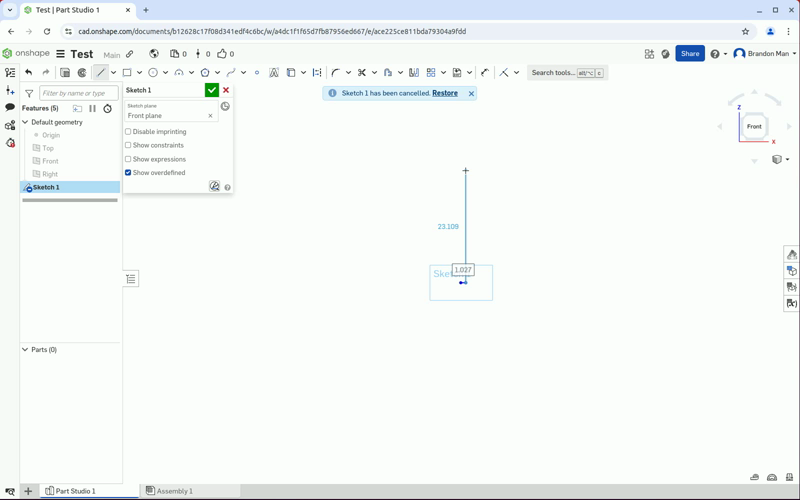
key_down(shift)
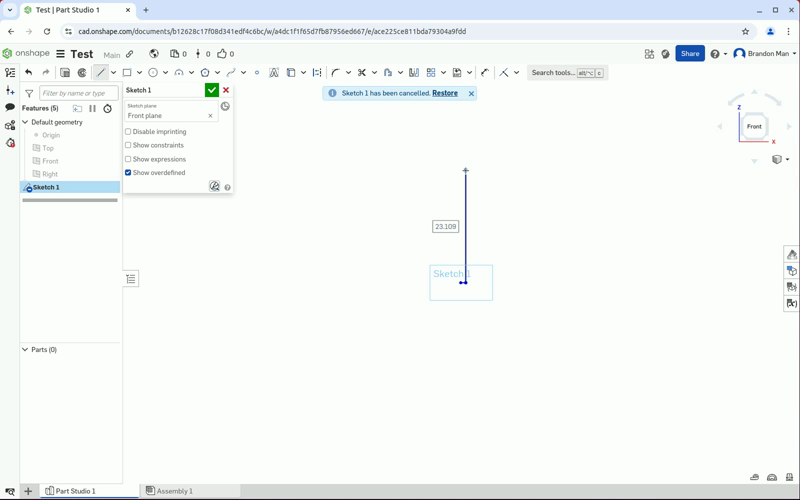
mouse_move(495, 170)
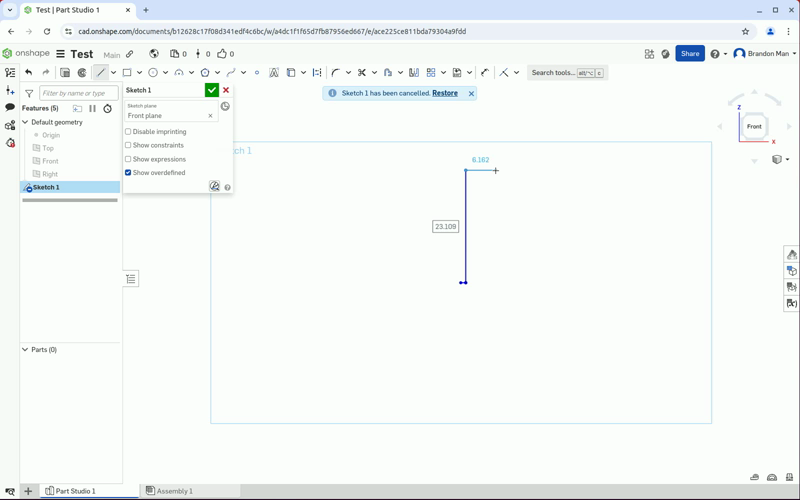
mouse_move(460, 170)
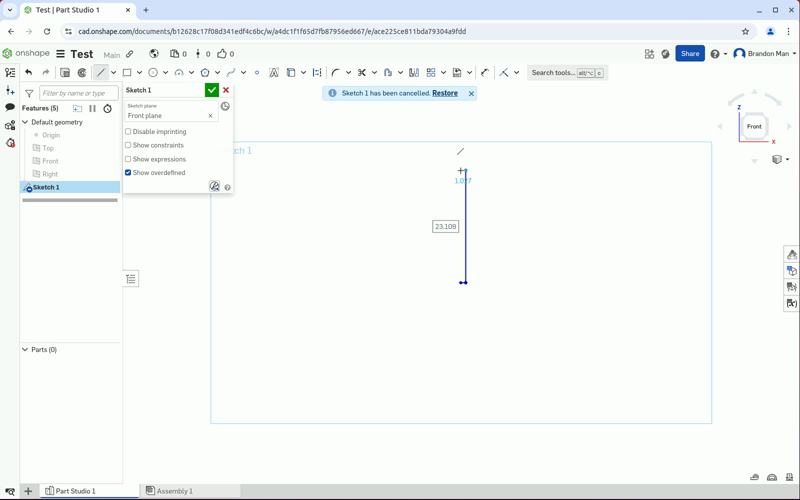
scroll(6)
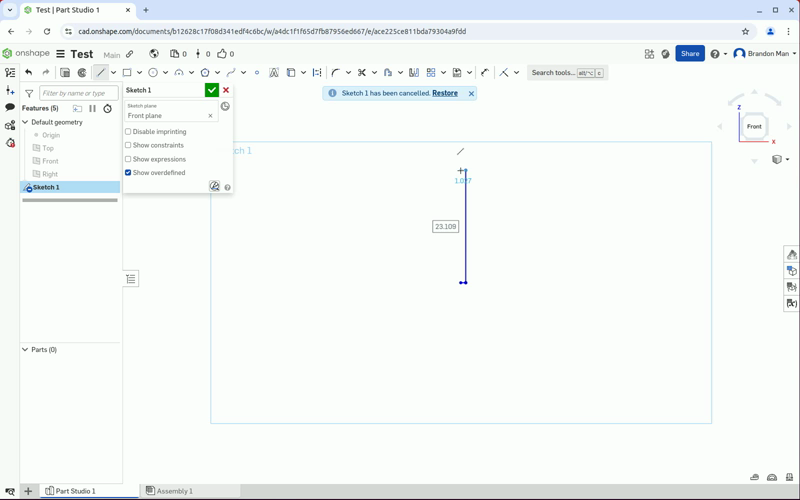
scroll(6)
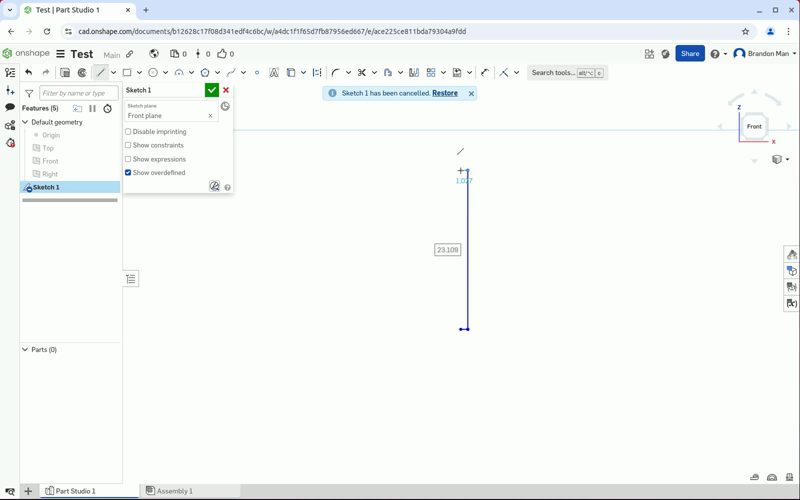
scroll(6)
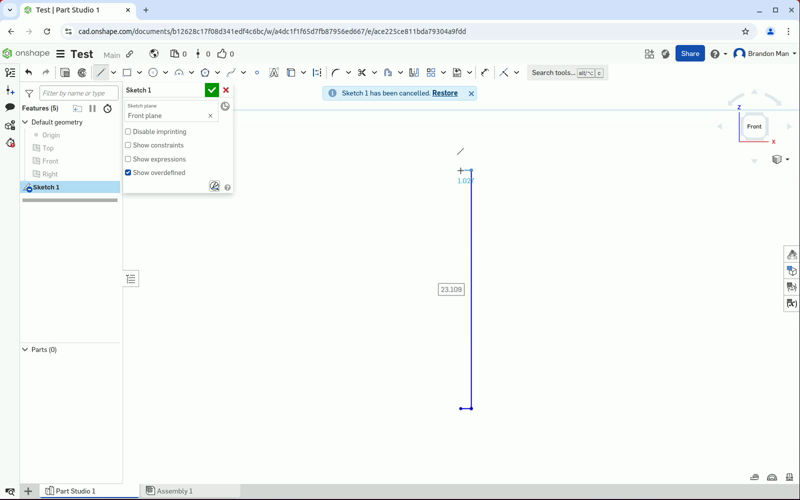
scroll(6)
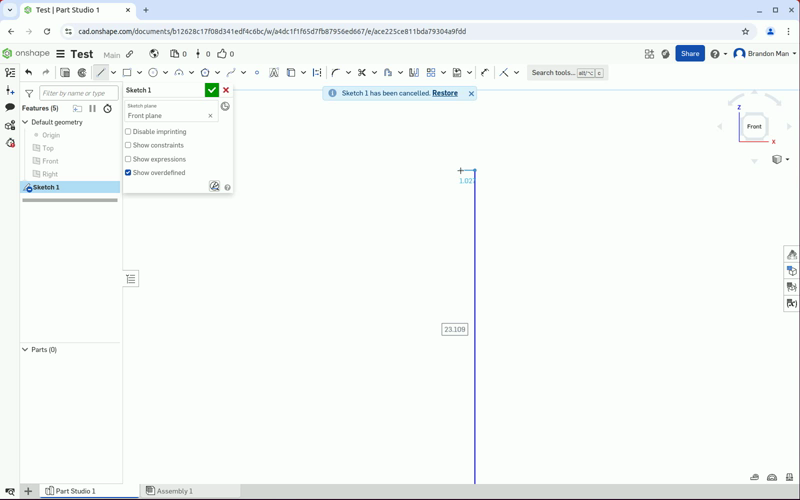
scroll(6)
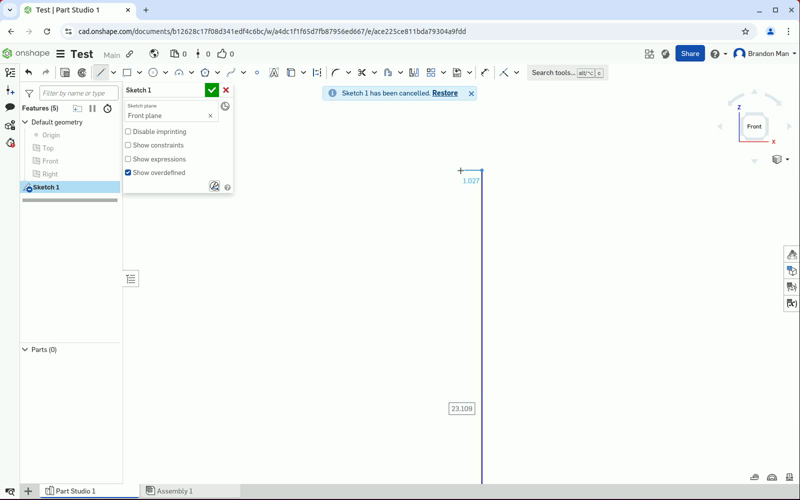
scroll(6)
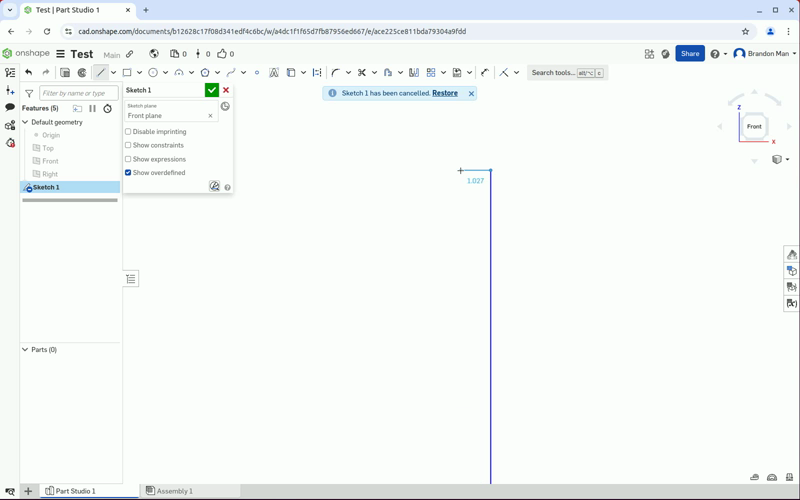
scroll(6)
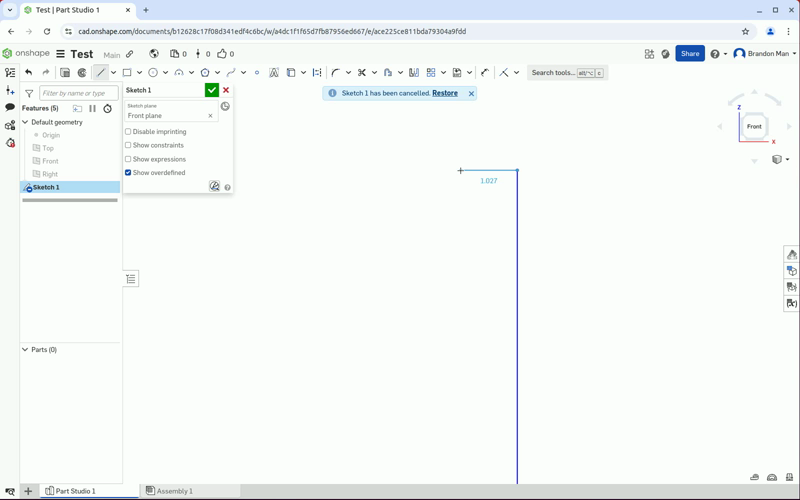
click(460, 170)
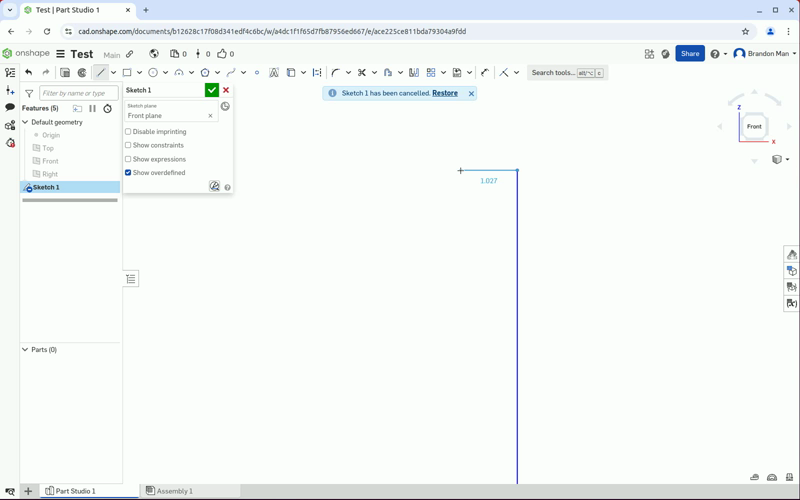
scroll(-6)
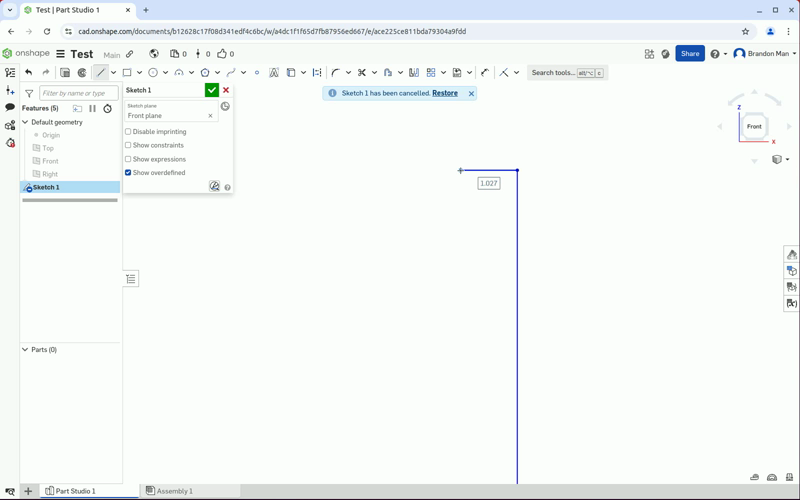
scroll(-6)
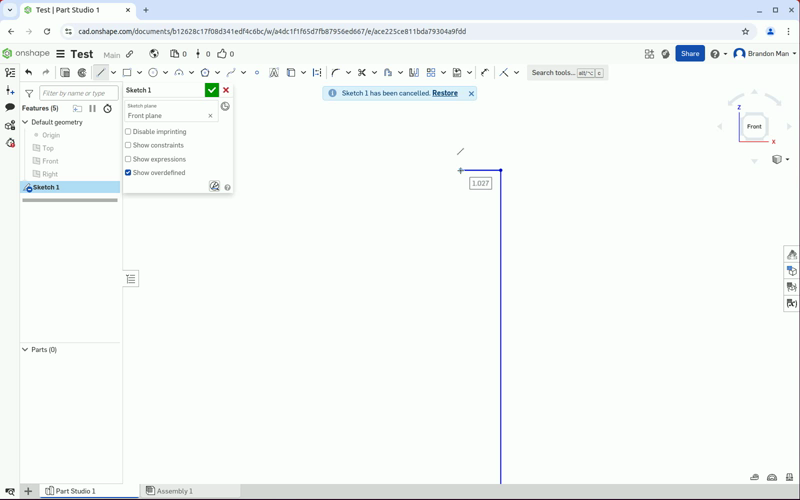
scroll(-6)
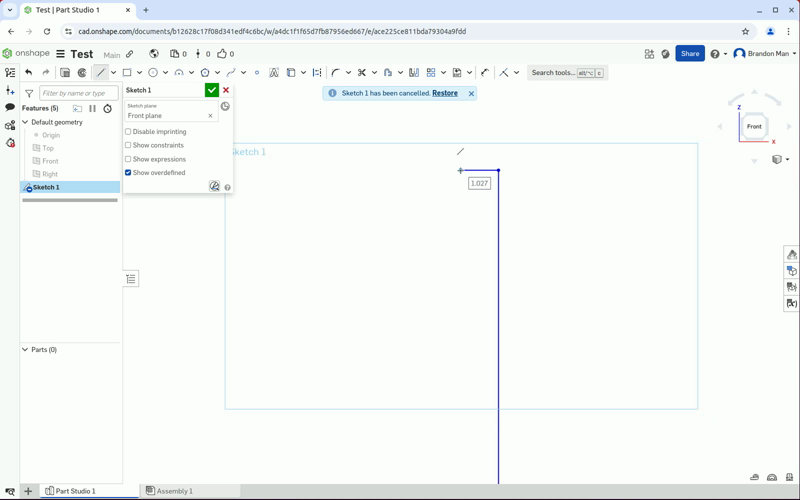
scroll(-6)
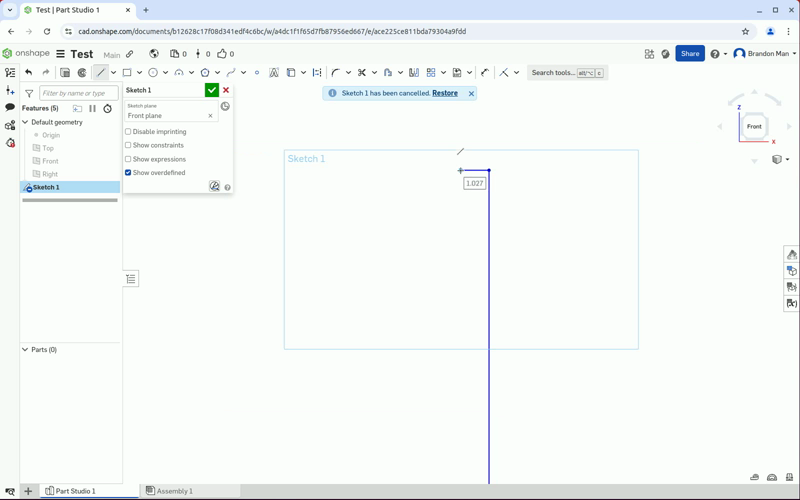
scroll(-6)
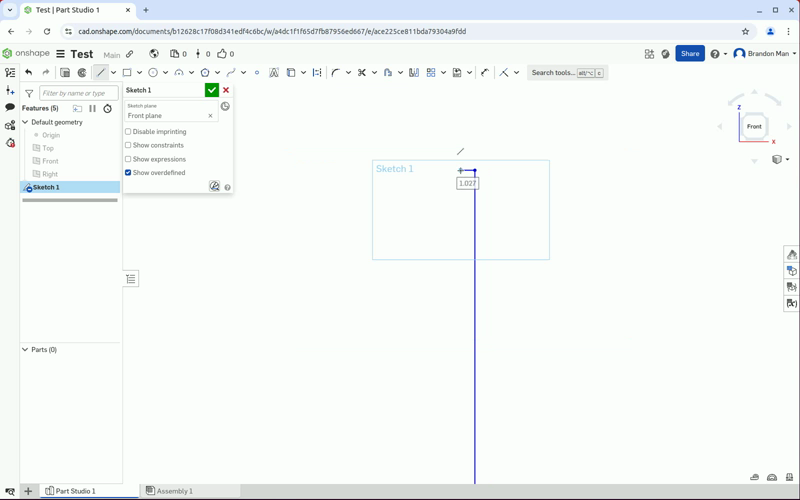
scroll(-6)
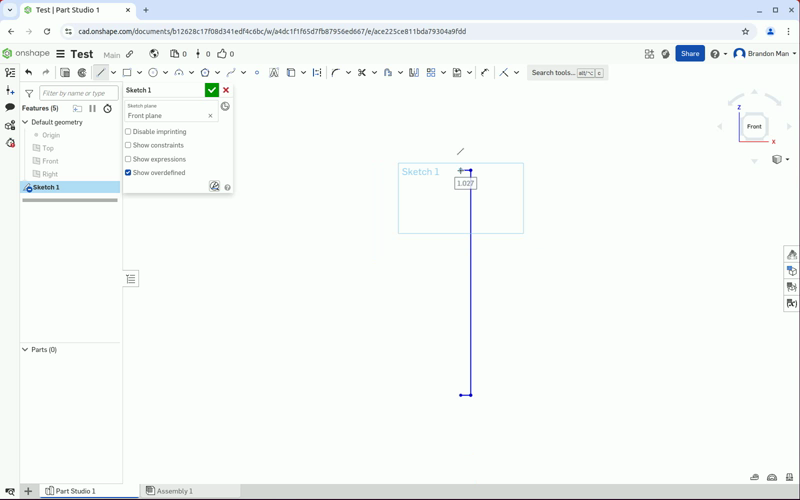
scroll(-6)
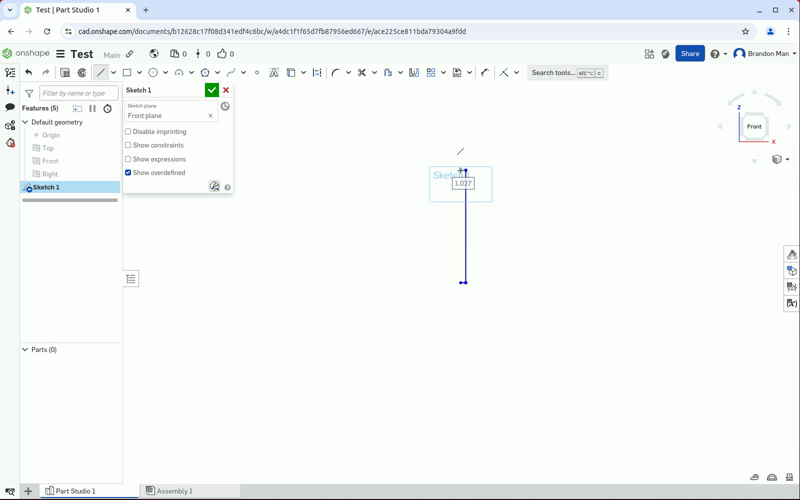
key_up(shift)
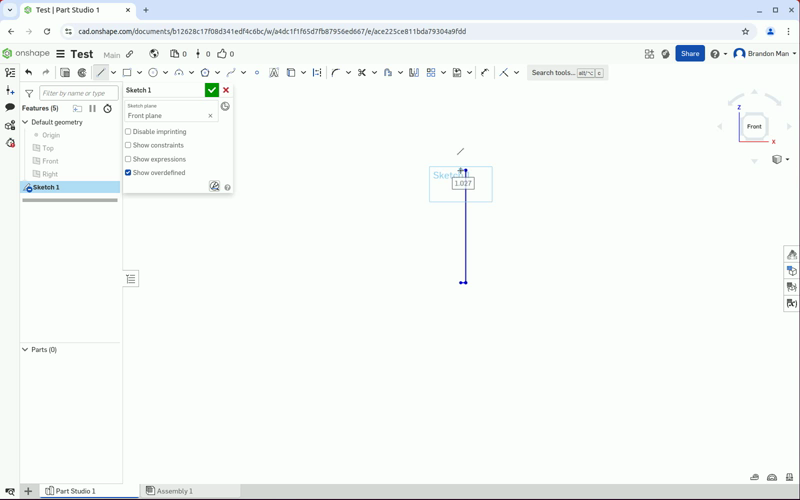
key_down(shift)
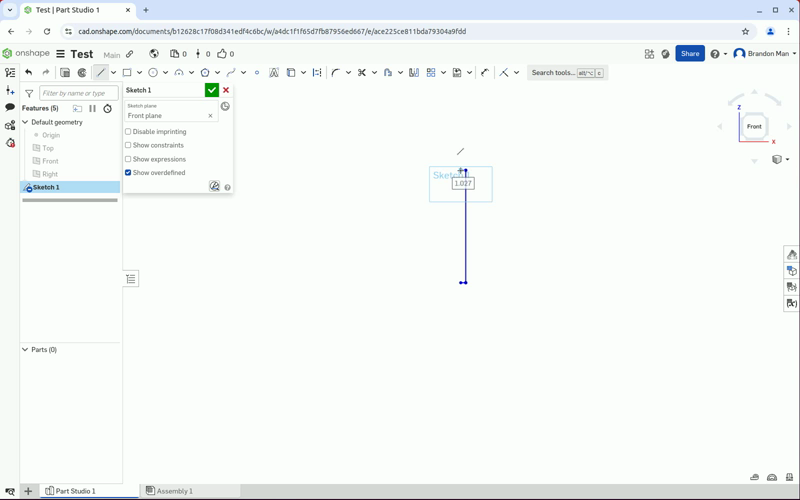
mouse_move(460, 282)
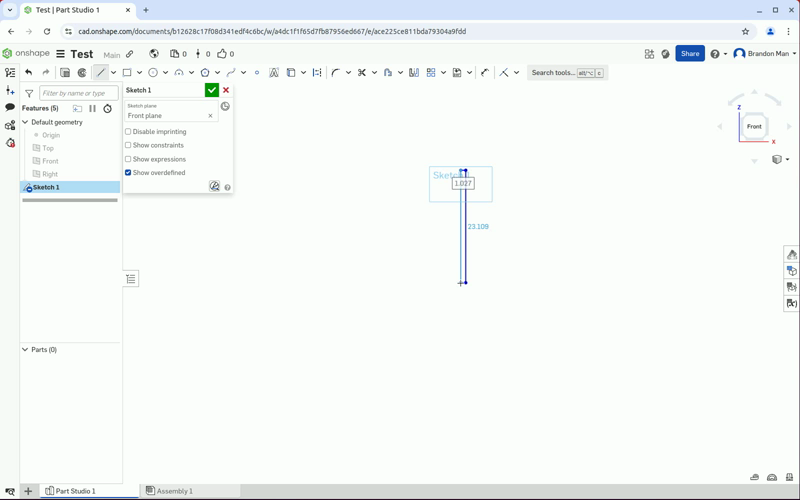
key_up(shift)
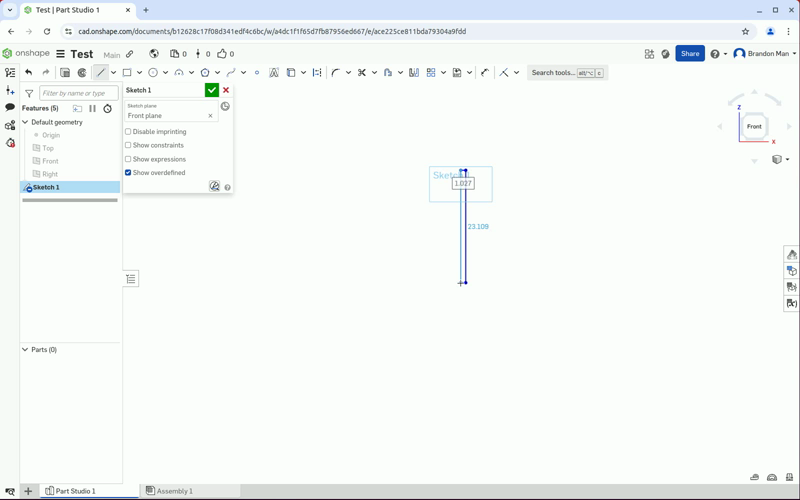
click(460, 282)
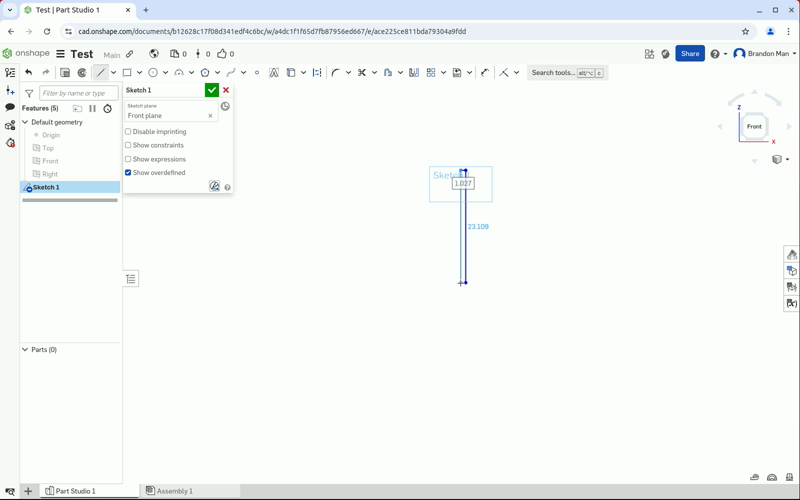
key(esc)
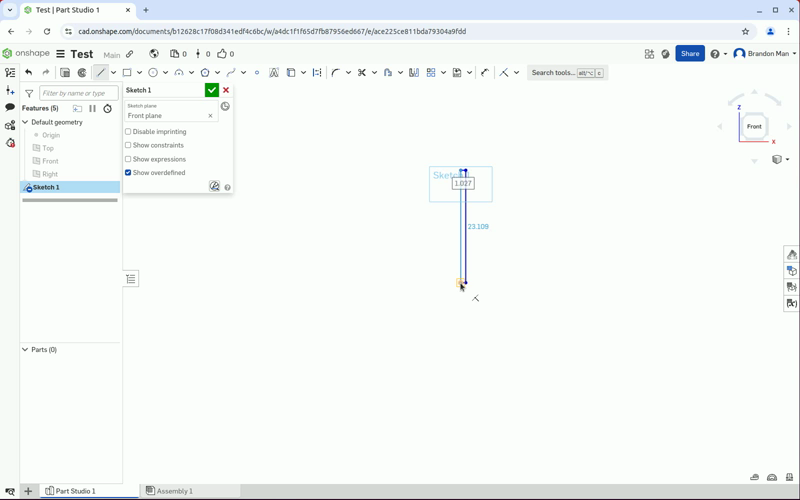
mouse_move(461, 204)
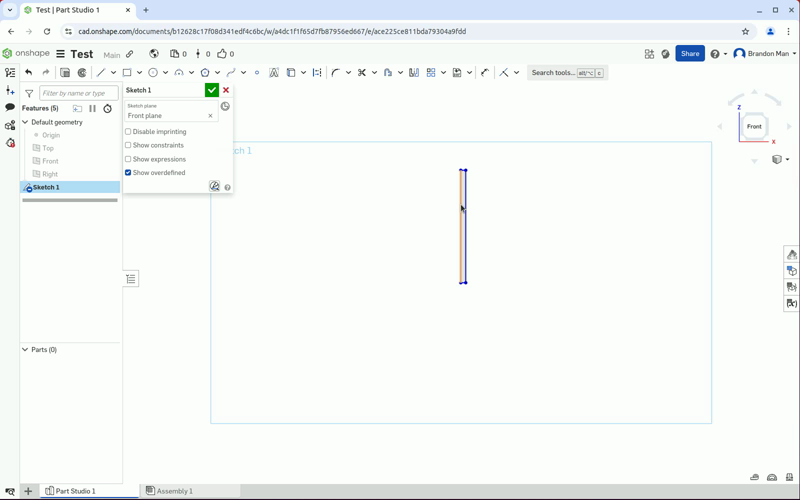
scroll(6)
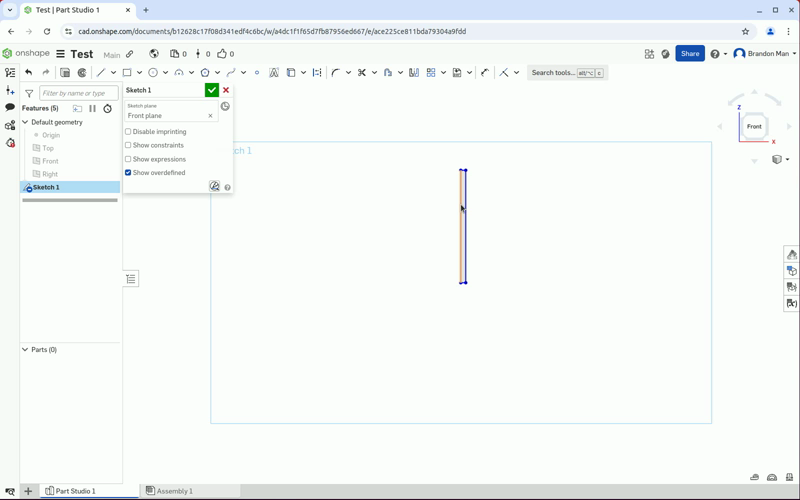
scroll(6)
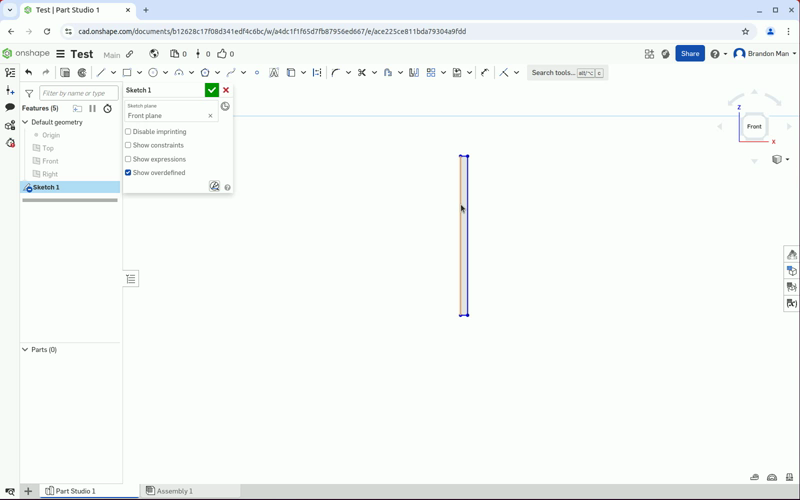
scroll(6)
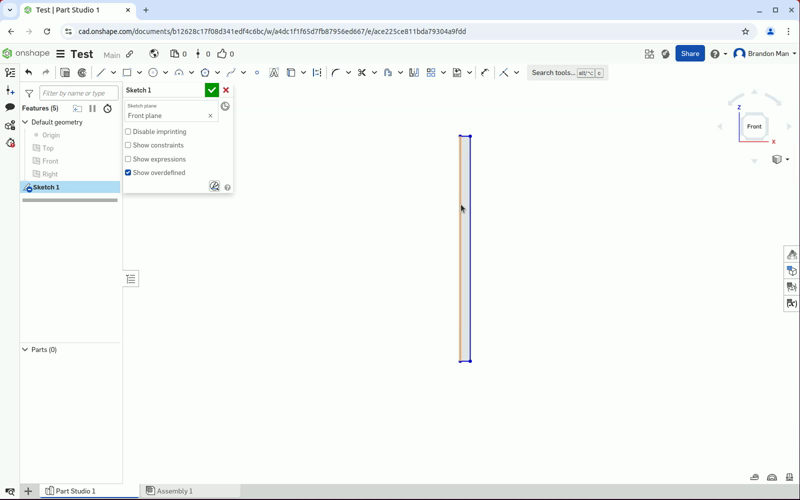
scroll(6)
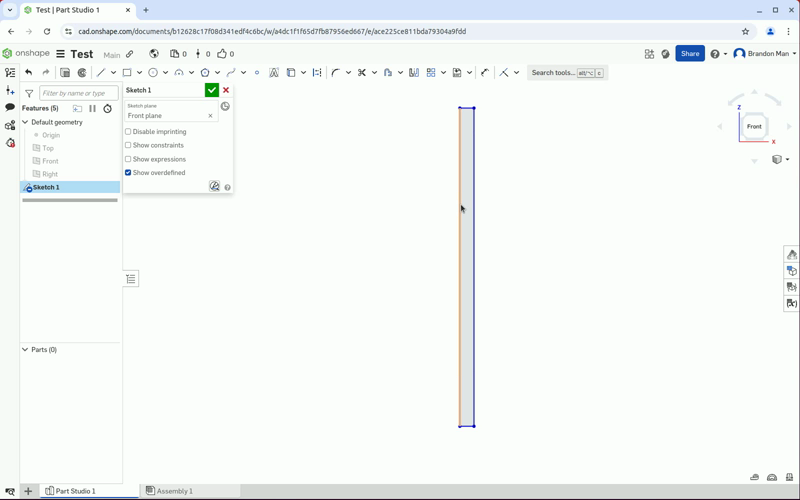
scroll(6)
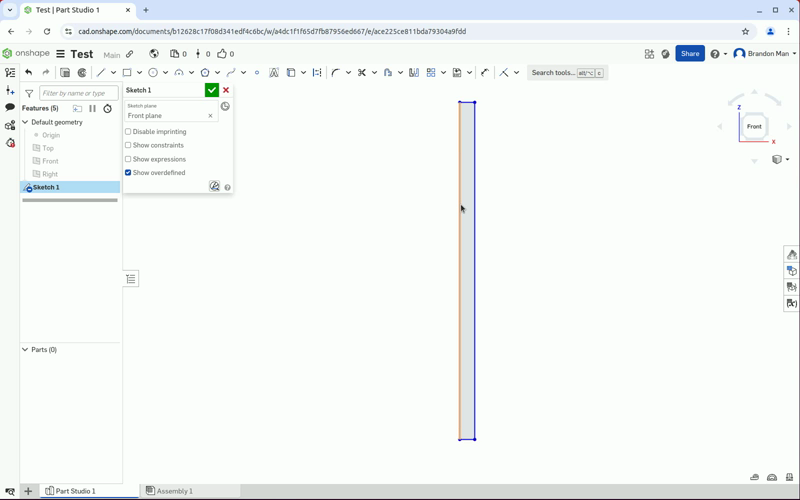
scroll(6)
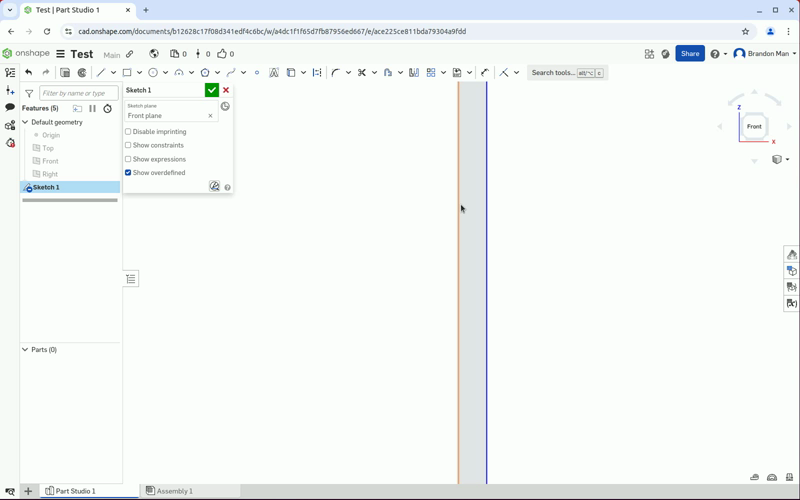
scroll(6)
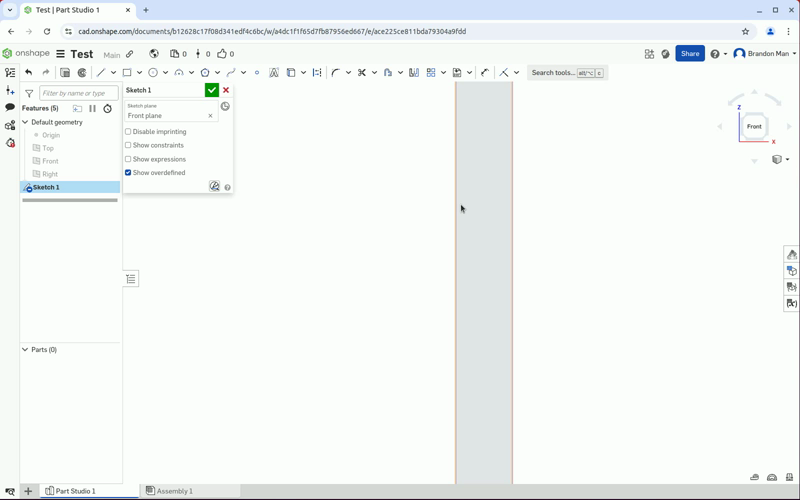
click(461, 204)
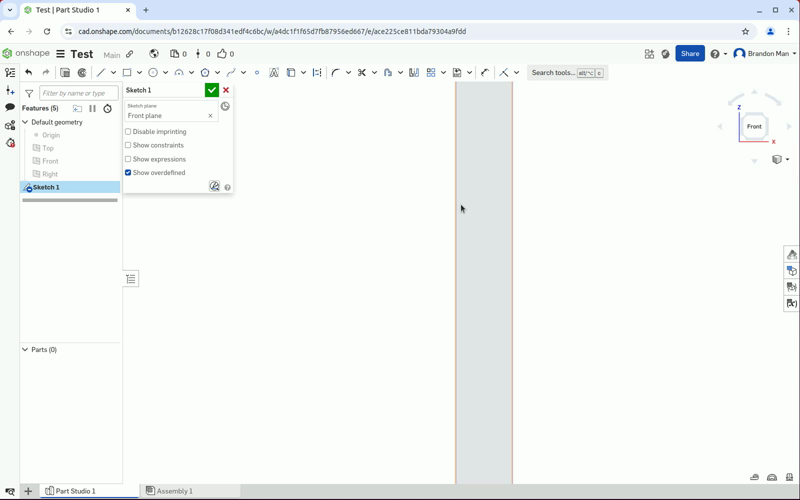
scroll(-6)
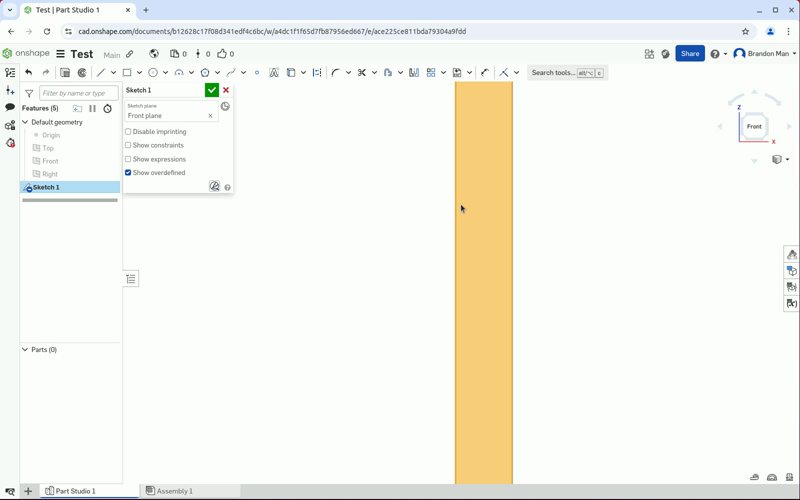
scroll(-6)
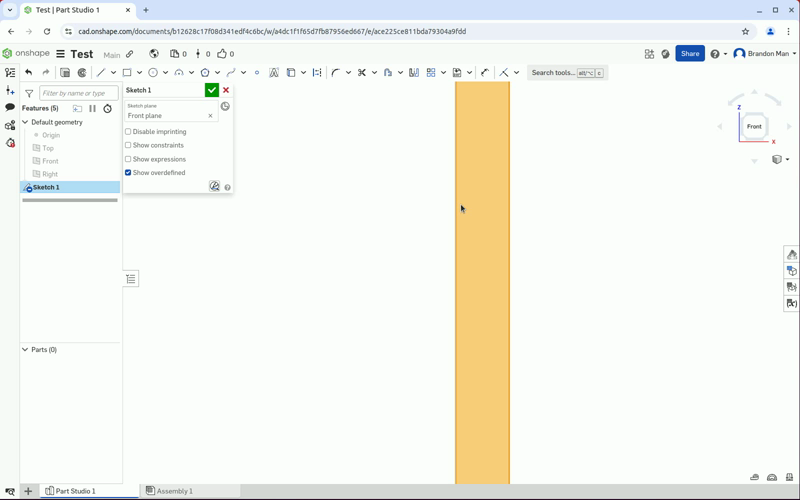
scroll(-6)
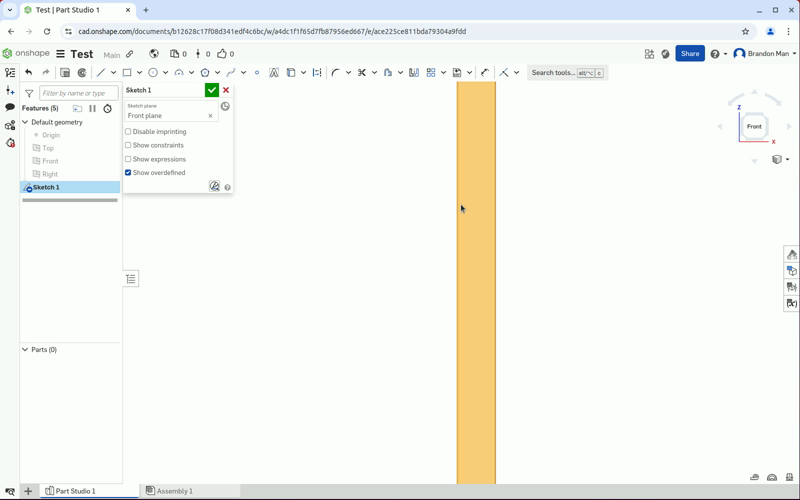
scroll(-6)
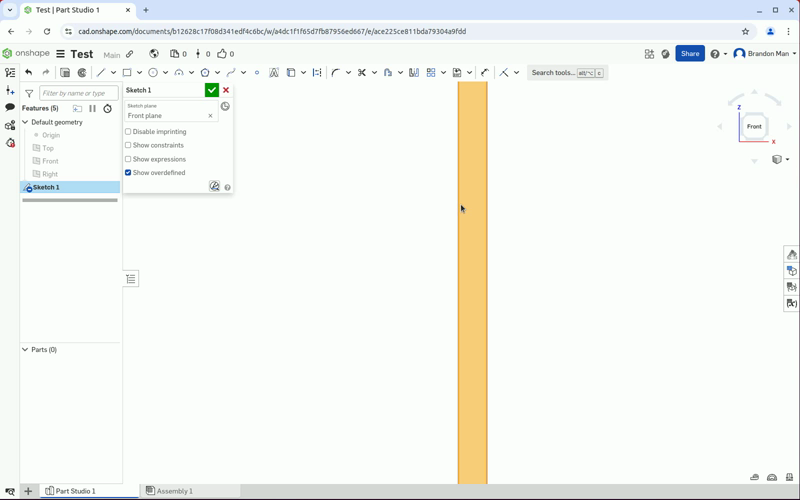
scroll(-6)
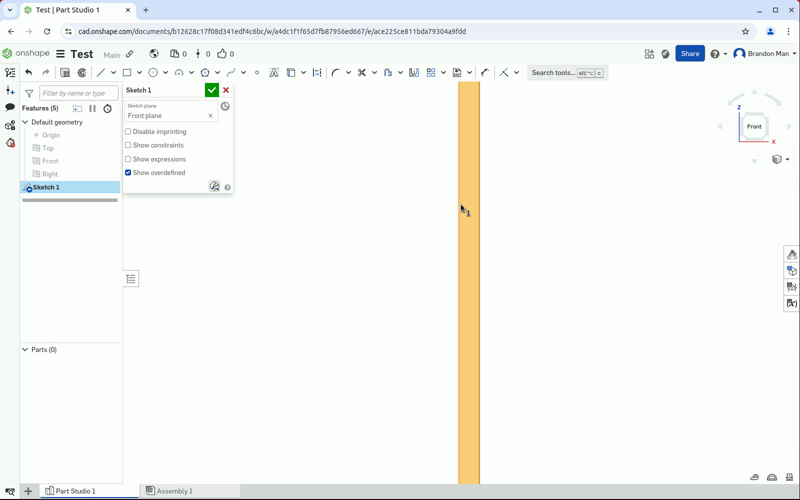
scroll(-6)
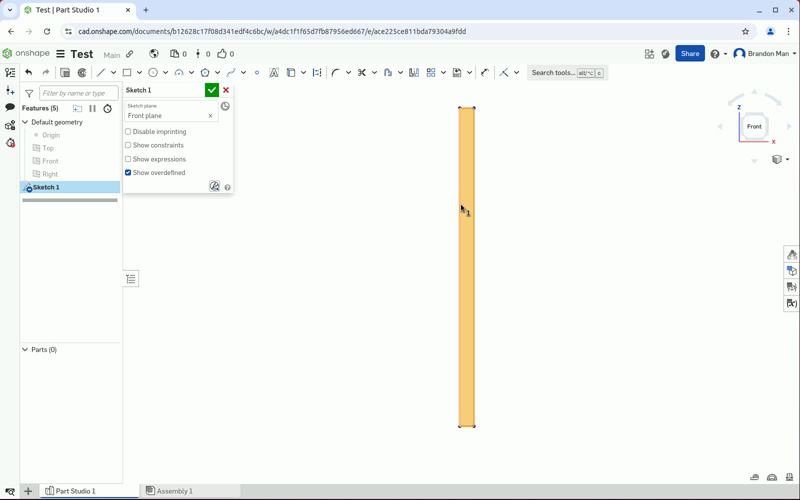
scroll(-6)
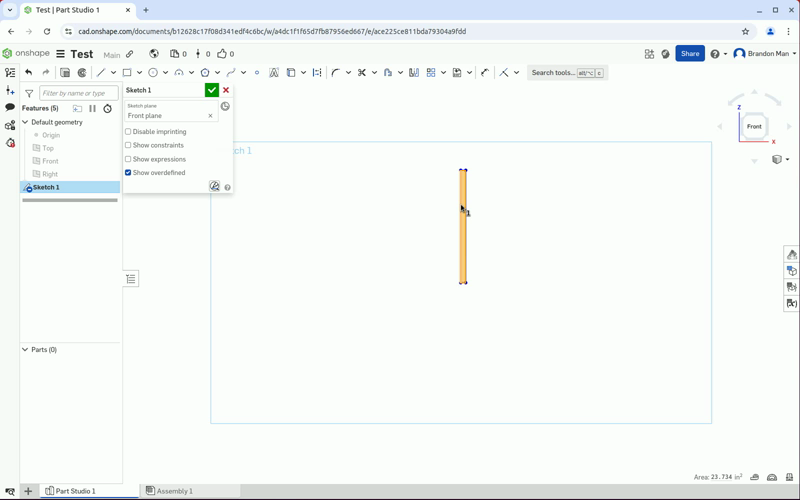
mouse_move(73, 352)
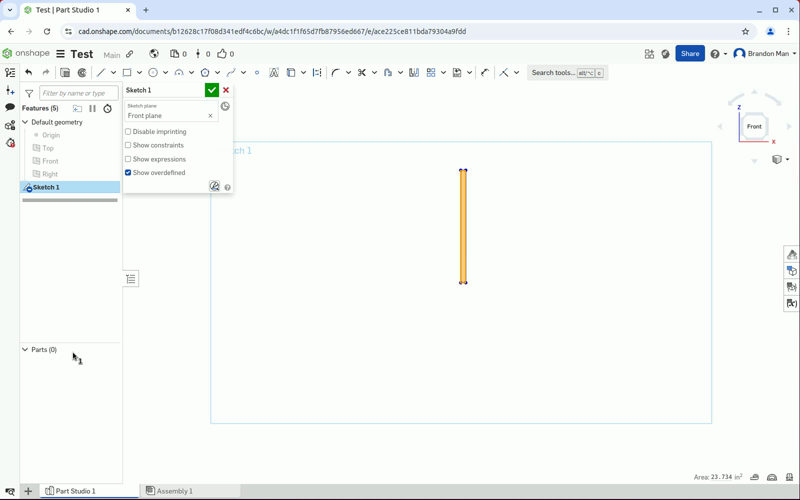
key(shift+y)
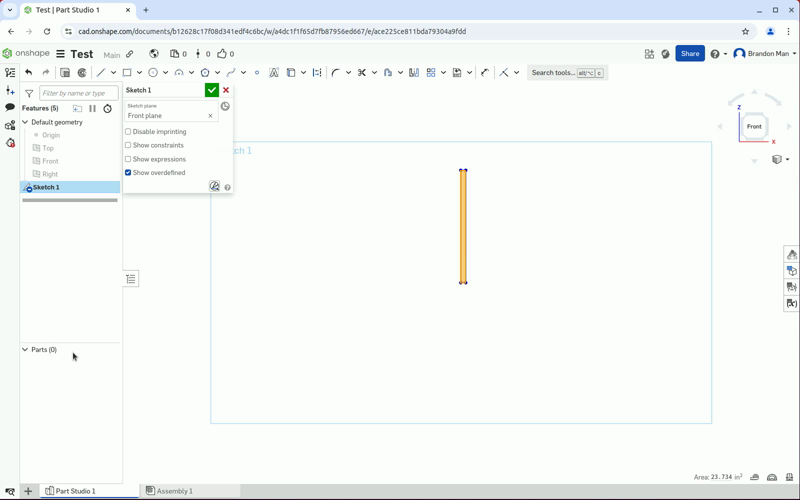
key(shift+e)
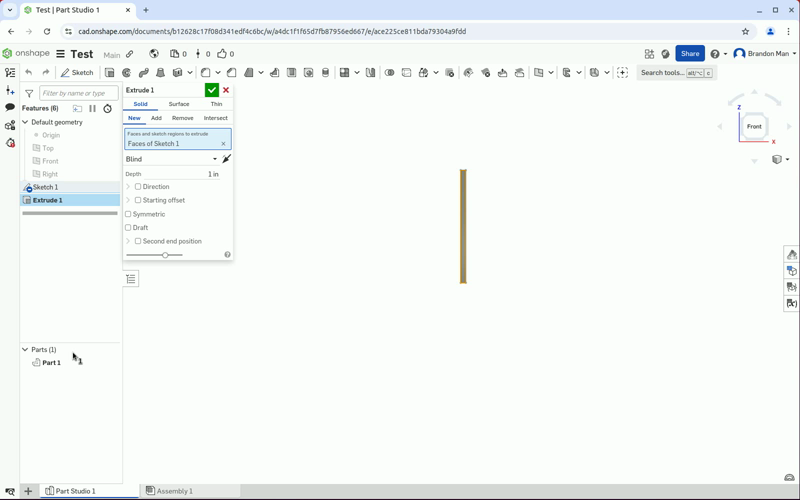
mouse_move(143, 106)
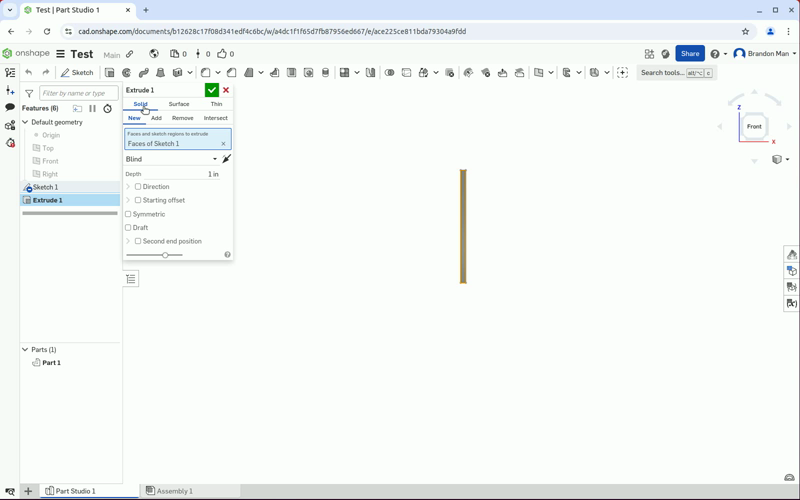
click(143, 106)
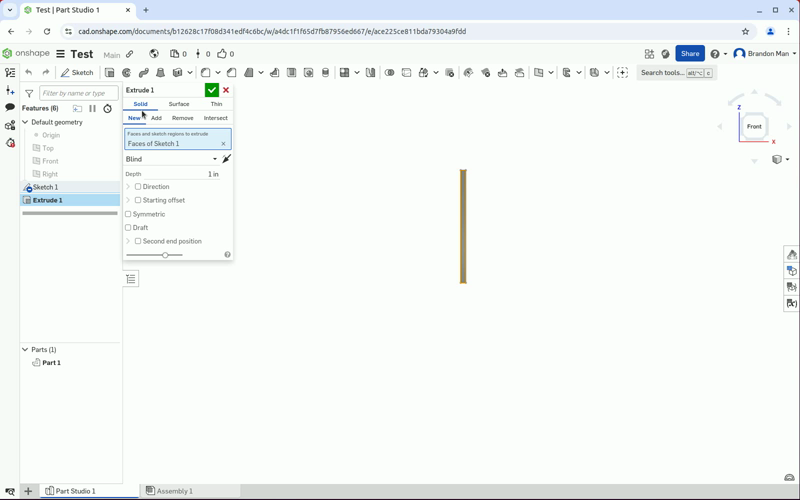
mouse_move(137, 120)
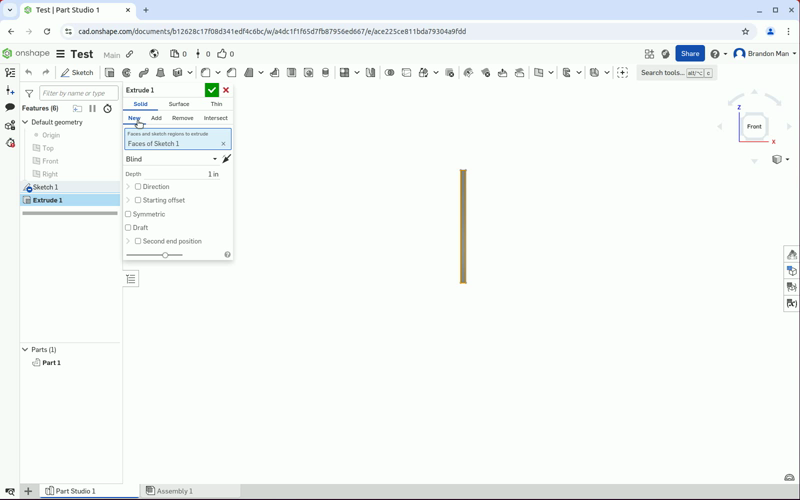
click(137, 120)
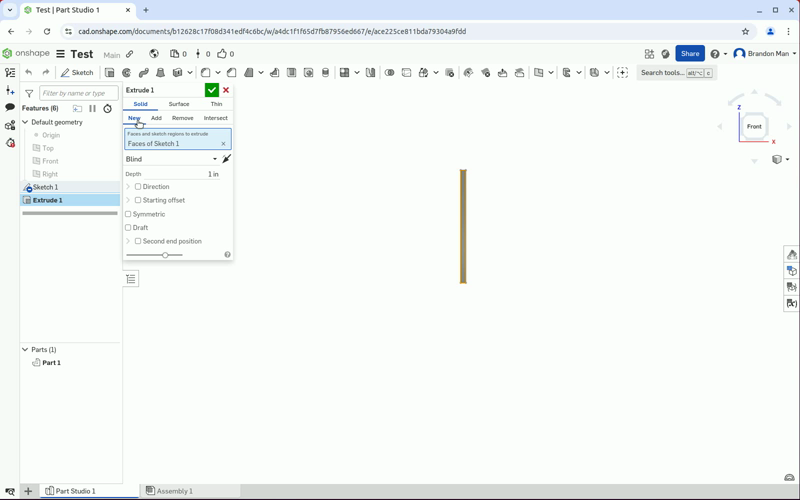
key(tab, 4)
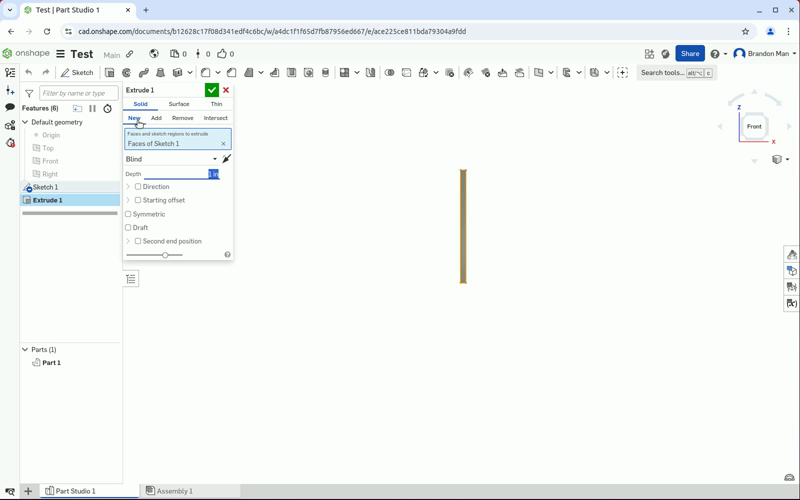
text(0.963)
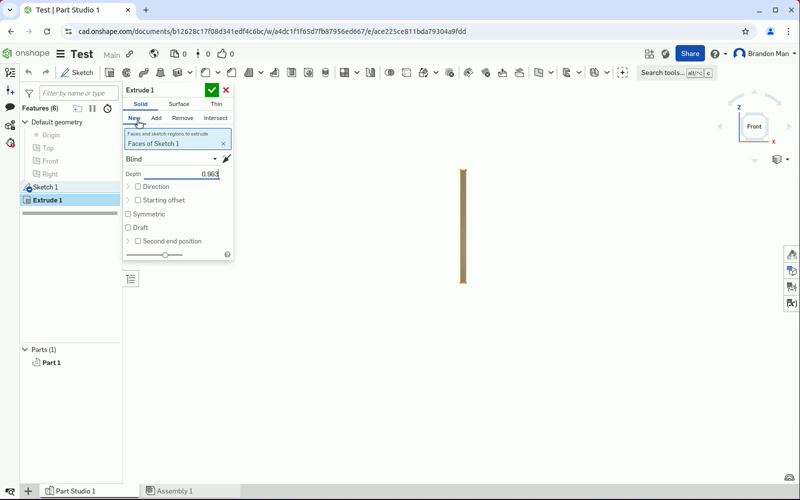
key(enter)
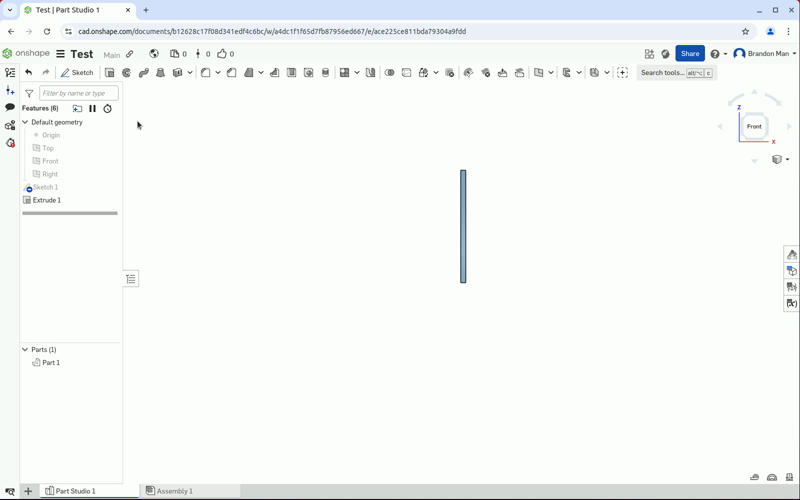
key(shift+h)
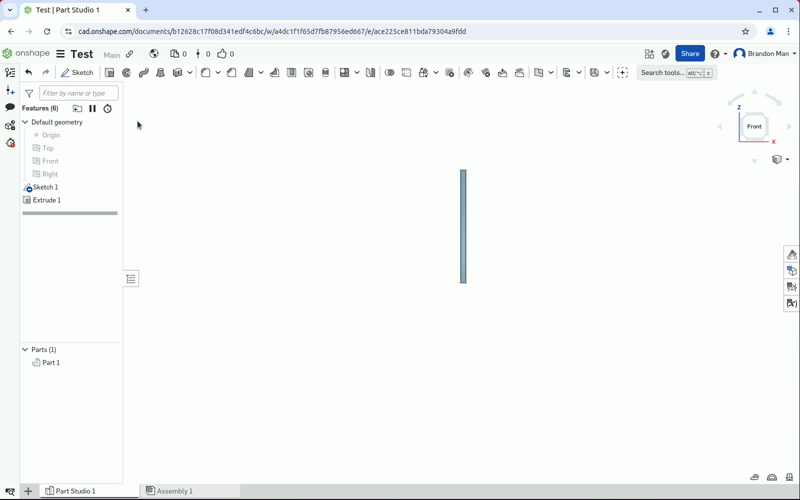
key(shift+h)
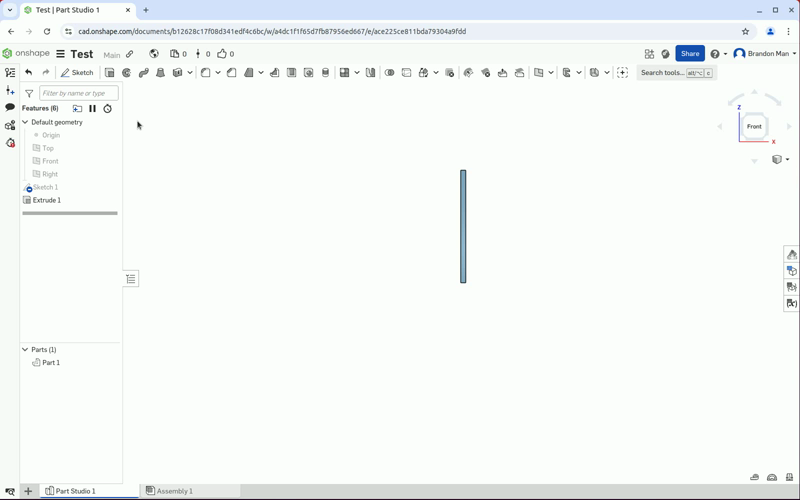
mouse_move(73, 189)
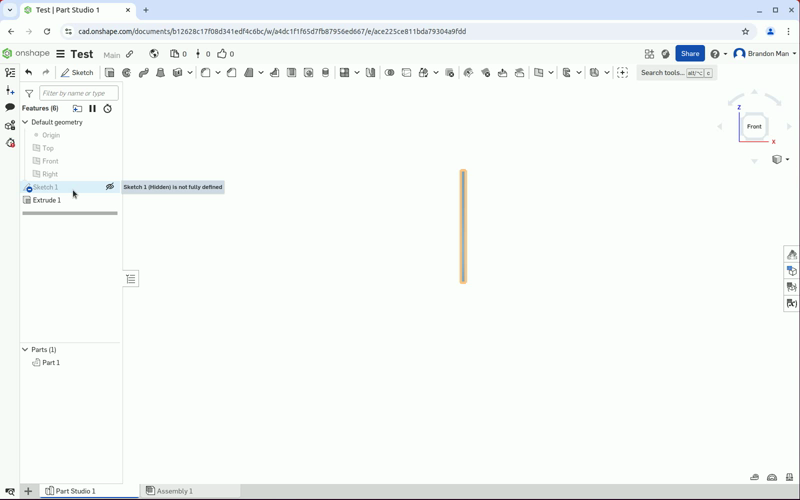
click(73, 189)
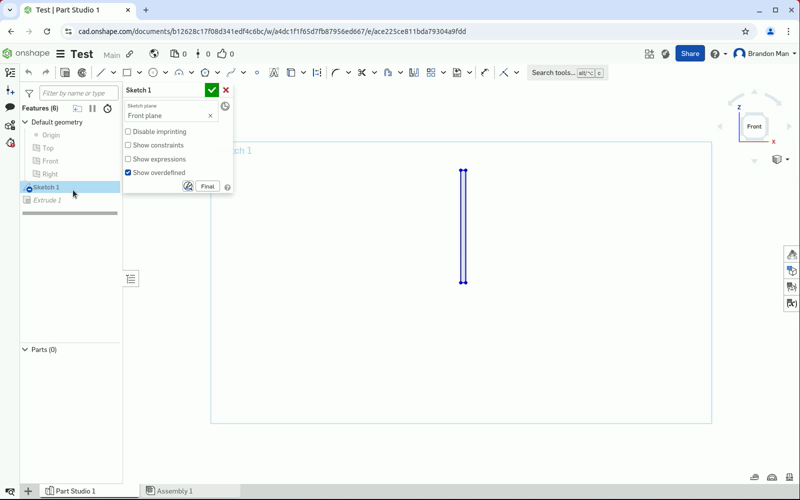
mouse_move(229, 92)
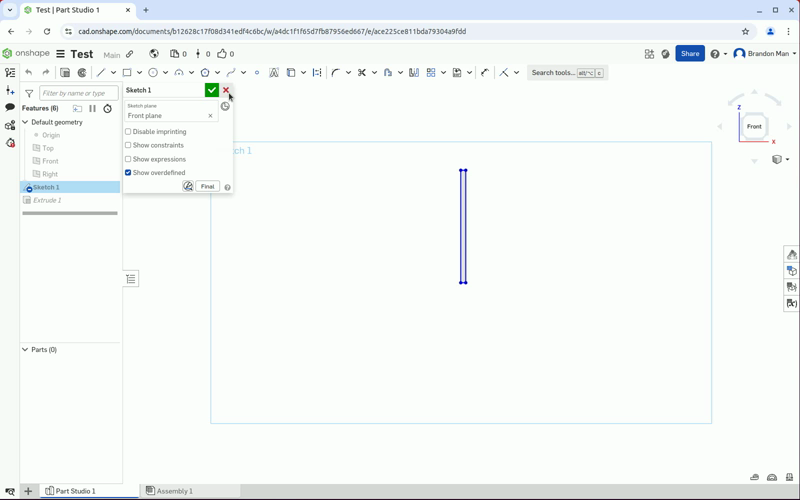
click(229, 92)
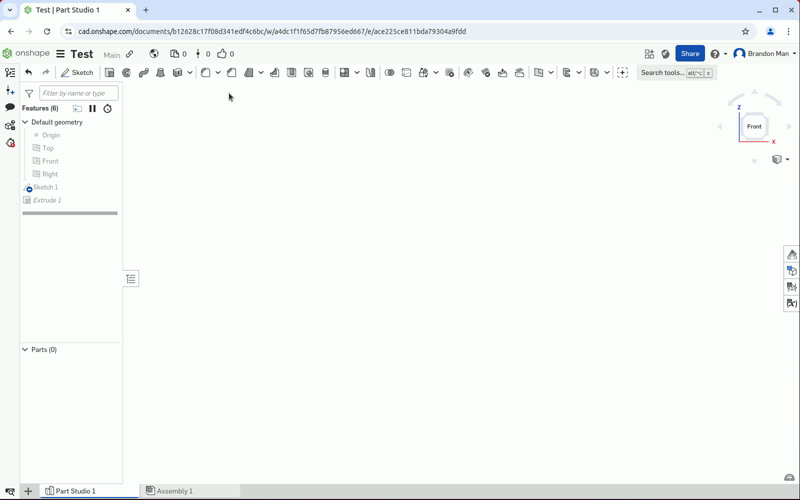
mouse_move(541, 75)
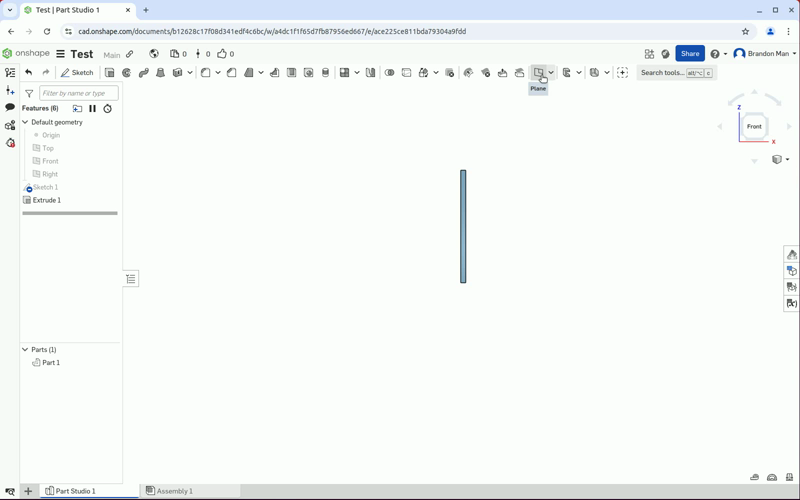
click(541, 75)
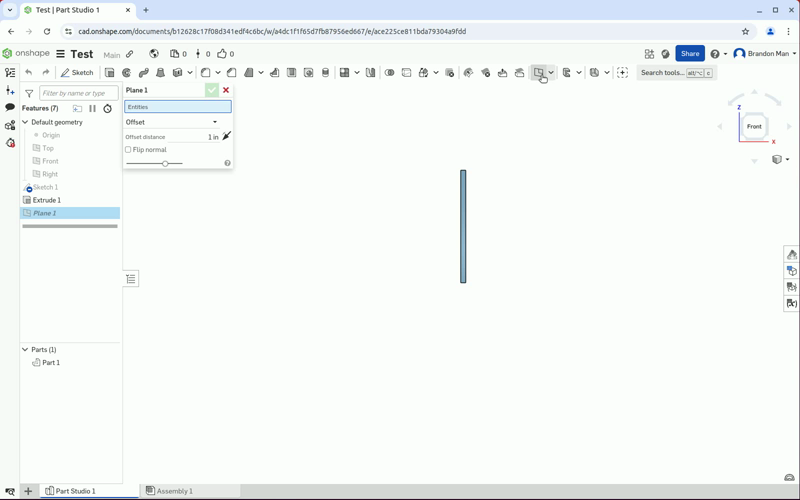
mouse_move(73, 163)
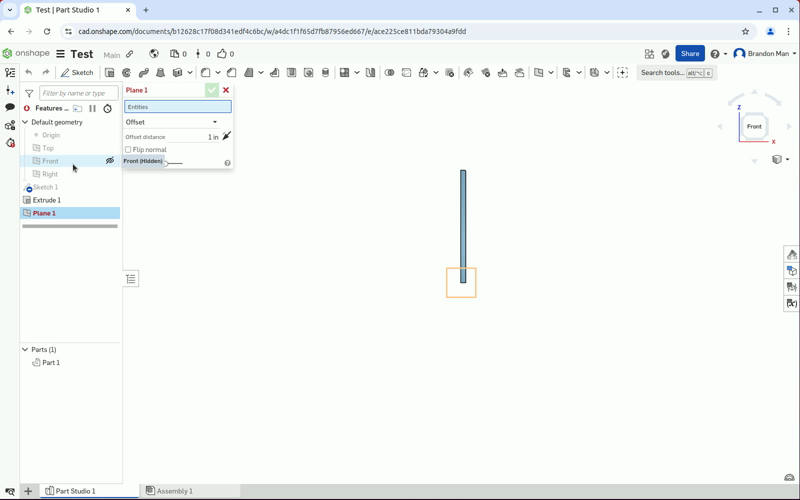
click(73, 163)
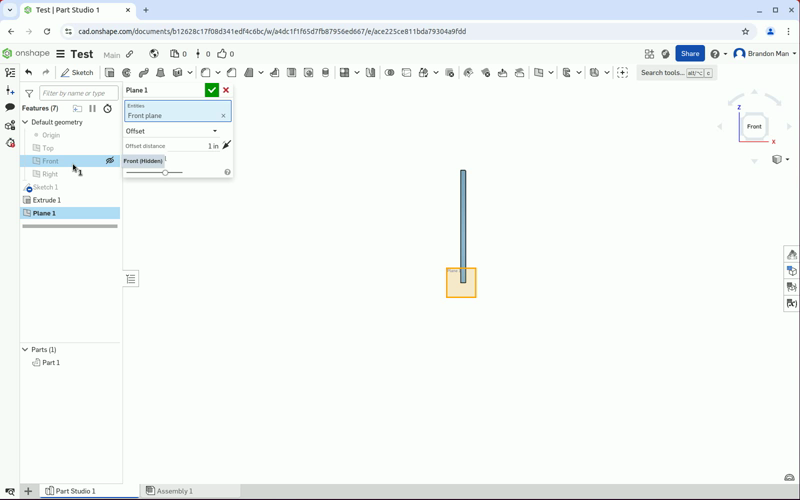
key(tab, 2)
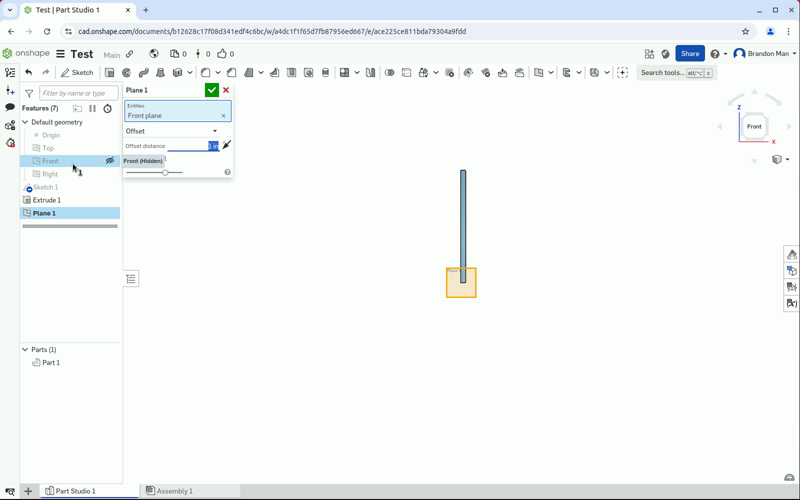
text(0.955)
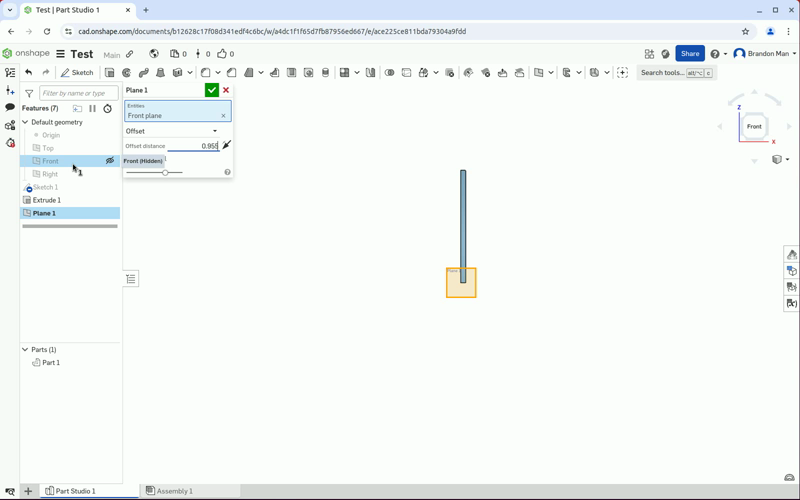
key(enter, 2)
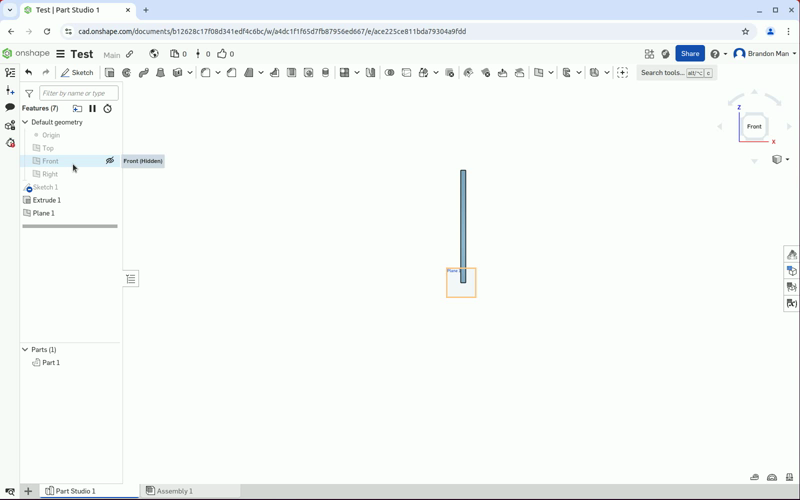
key(shift+s)
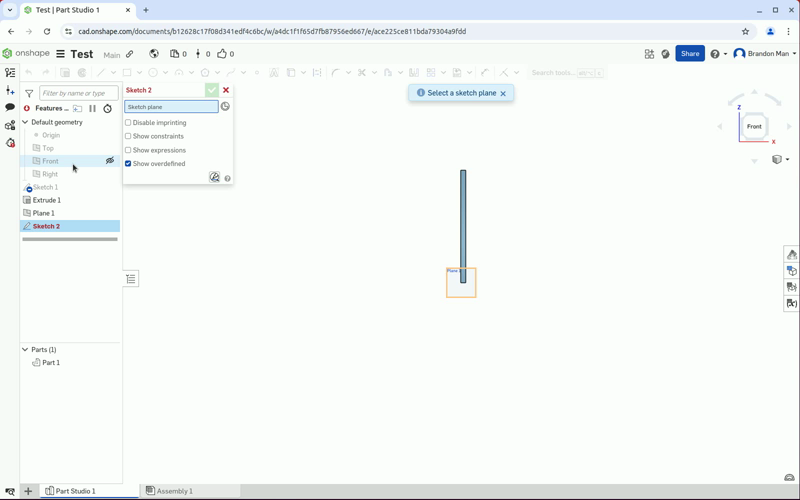
mouse_move(73, 215)
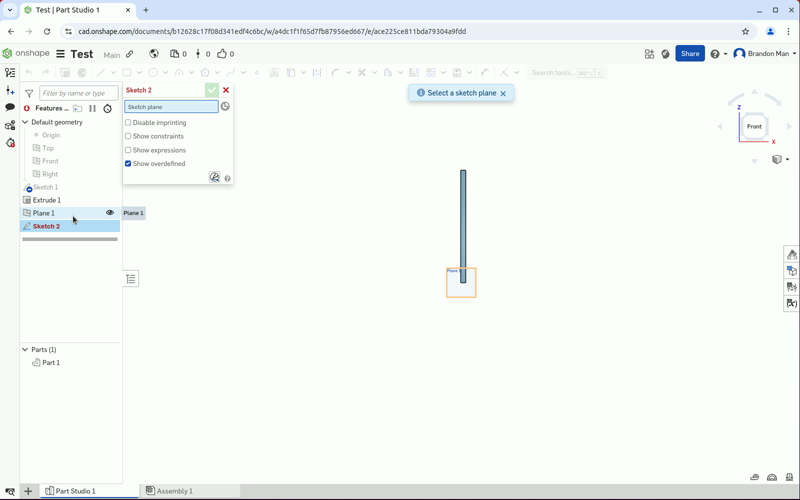
click(73, 215)
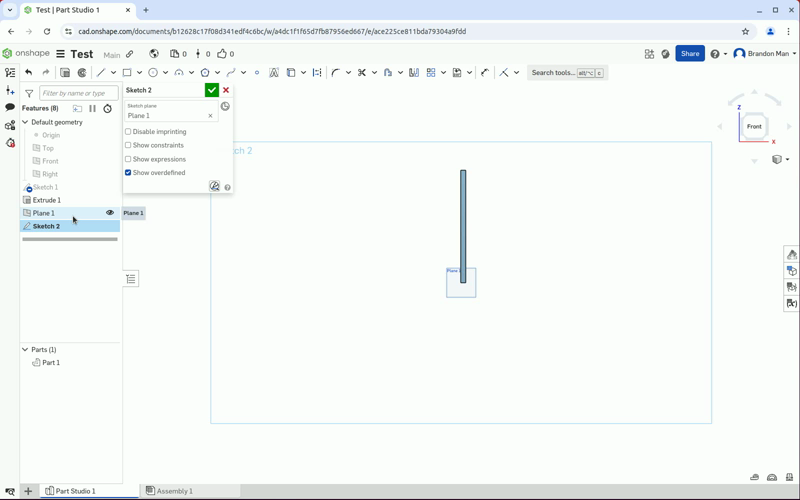
mouse_move(73, 352)
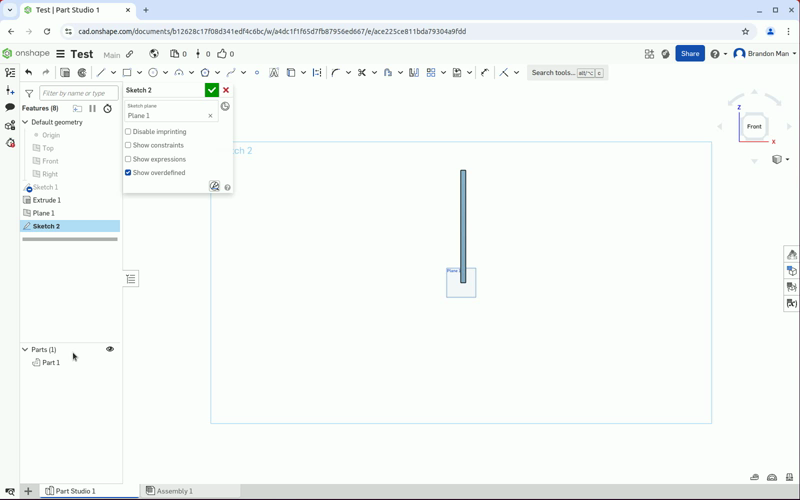
key(y)
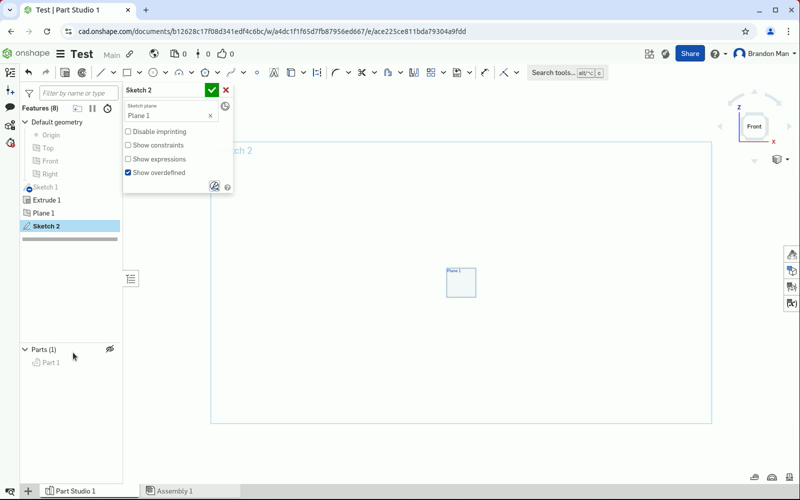
key(l)
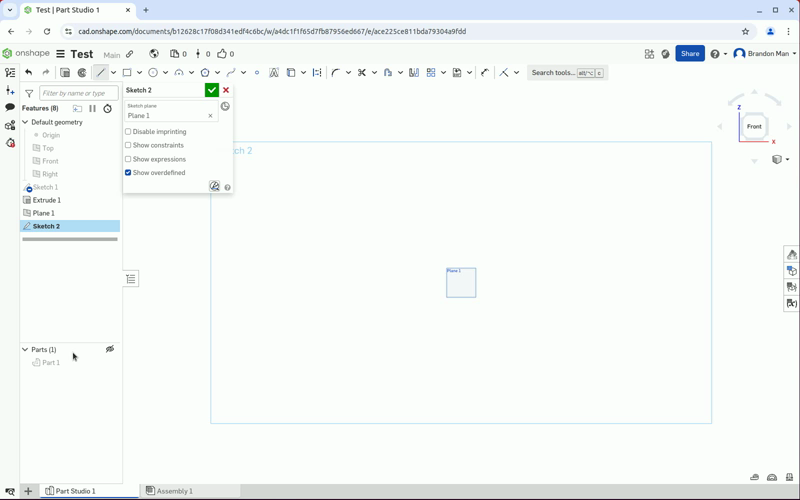
key_down(shift)
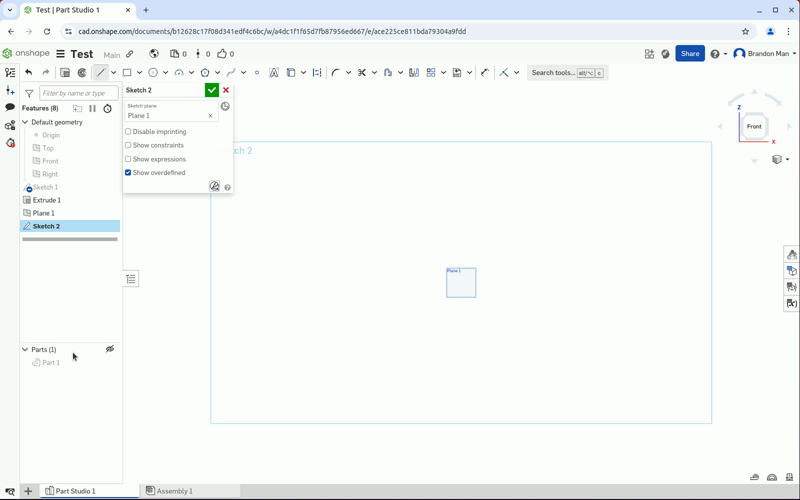
mouse_move(464, 282)
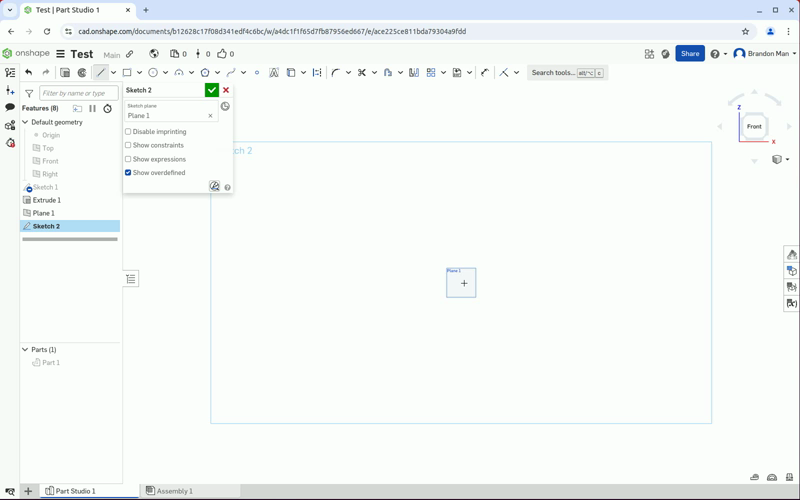
click(464, 282)
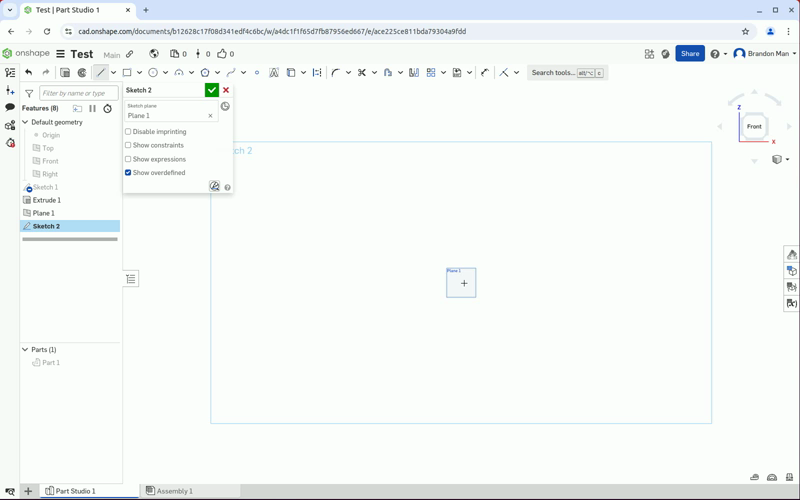
key_up(shift)
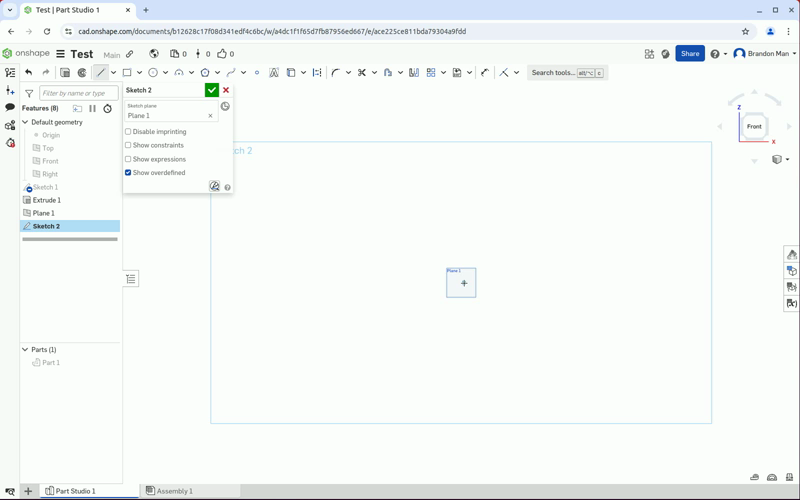
key_down(shift)
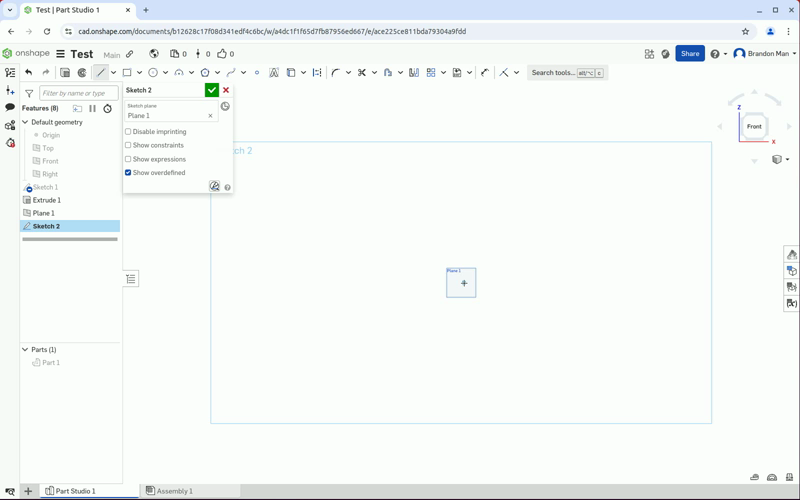
mouse_move(494, 282)
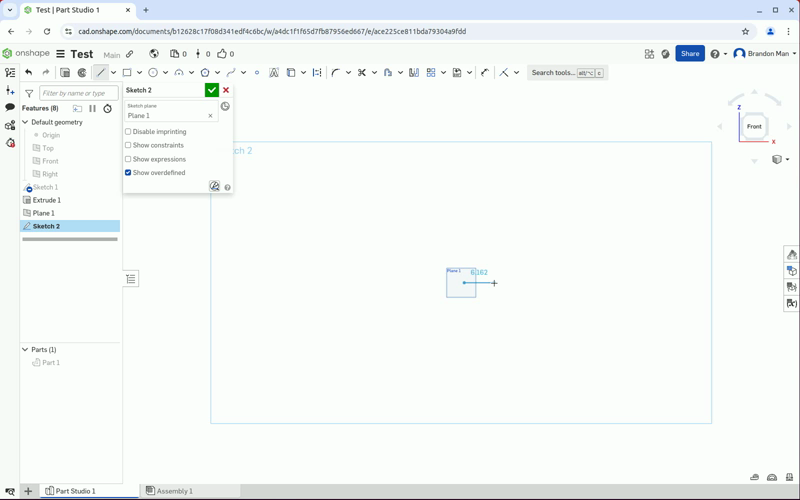
mouse_move(465, 282)
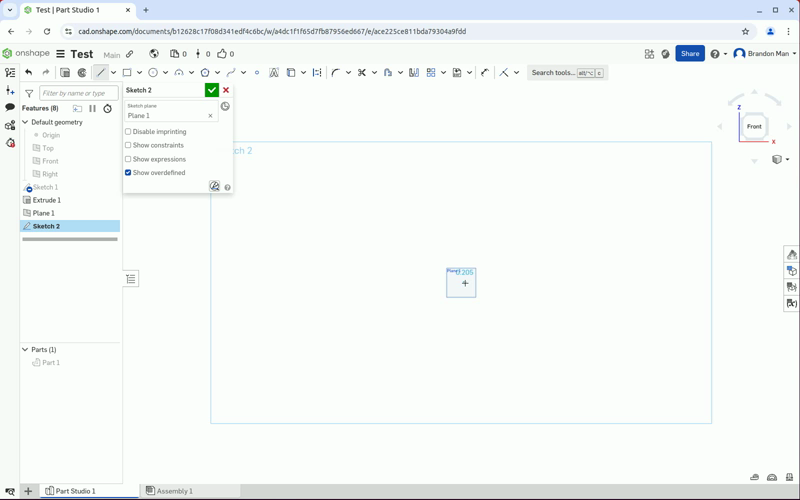
scroll(6)
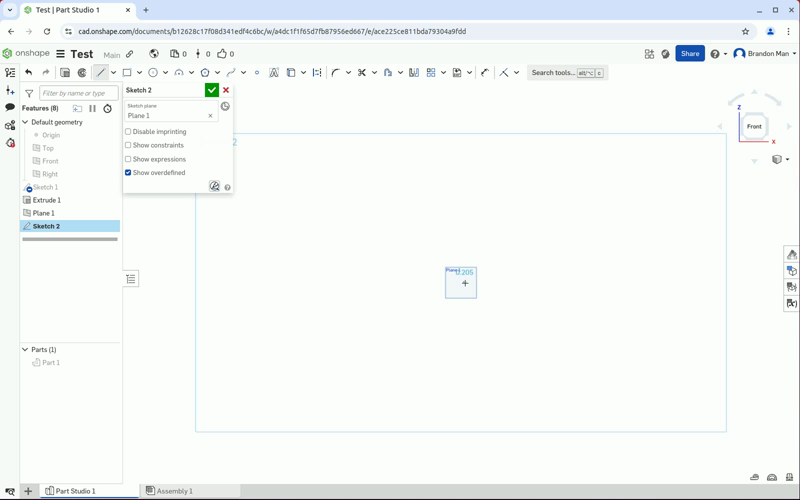
scroll(6)
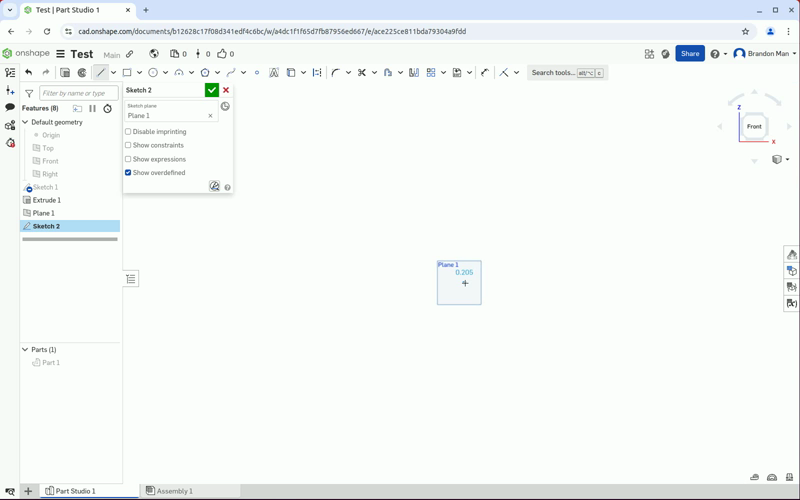
scroll(6)
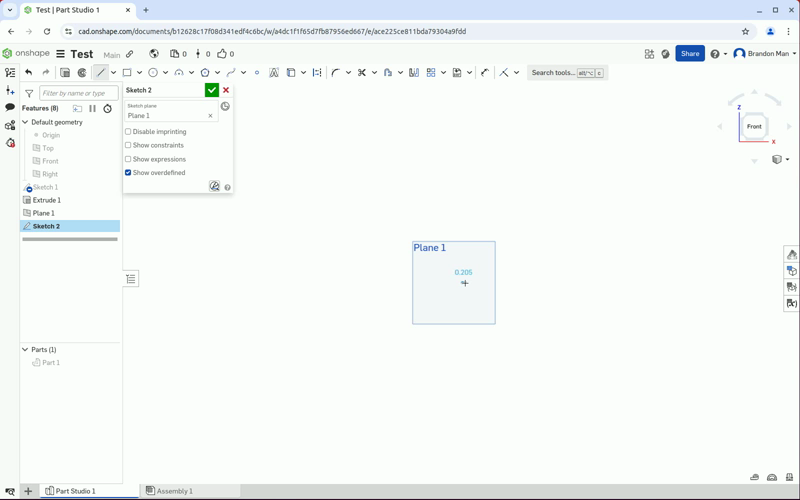
scroll(6)
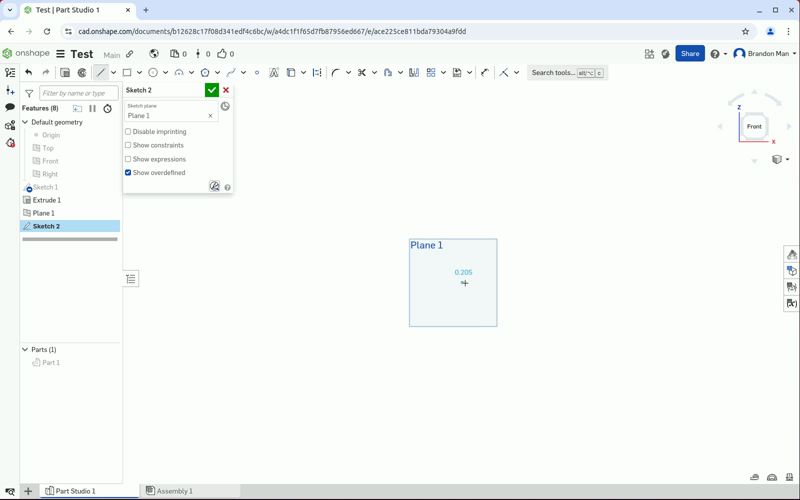
scroll(6)
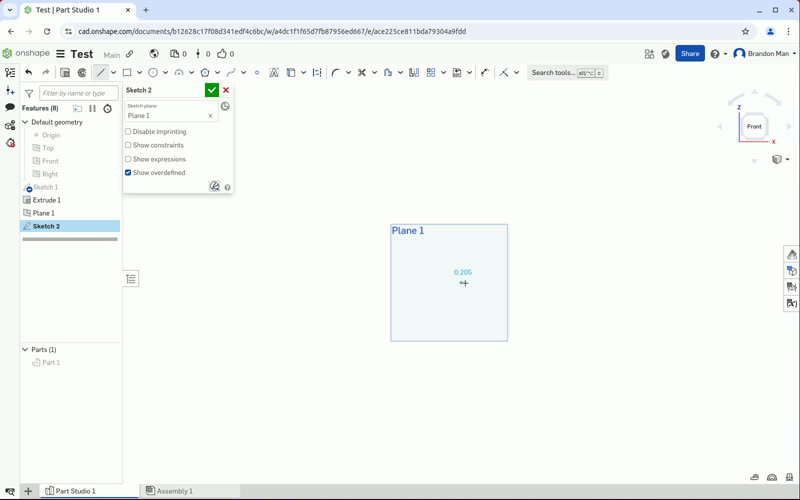
scroll(6)
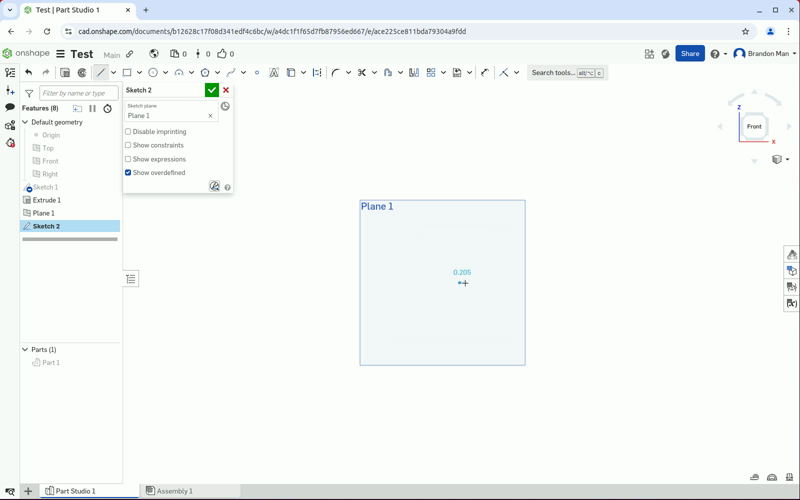
scroll(6)
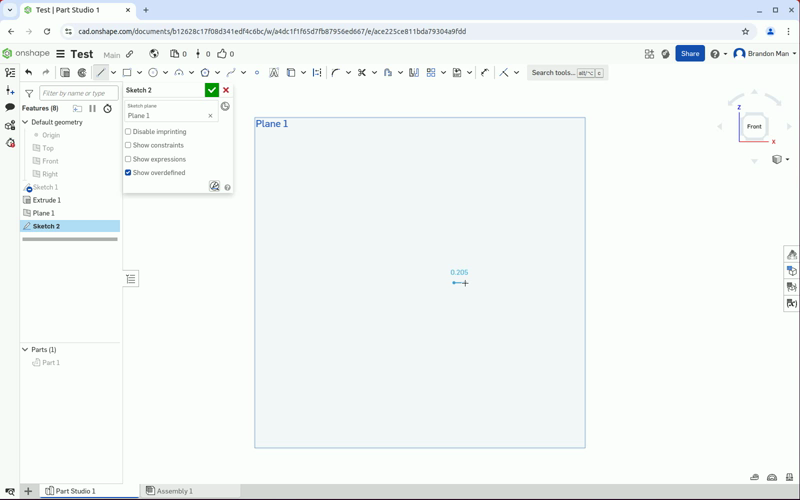
click(465, 282)
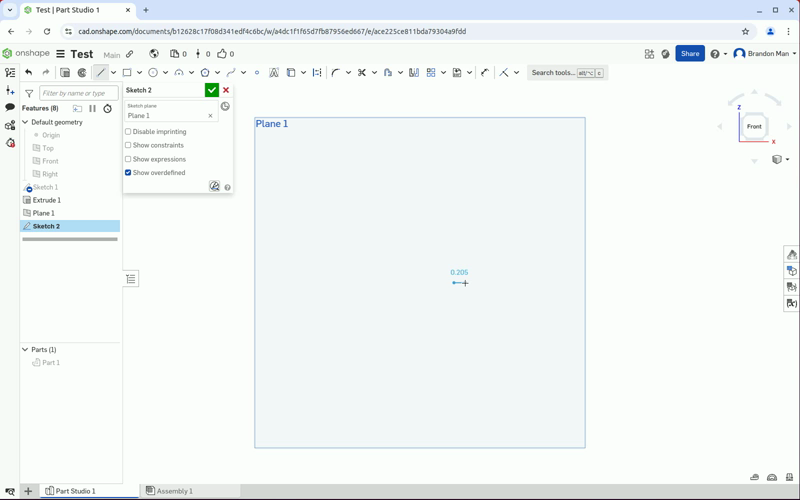
scroll(-6)
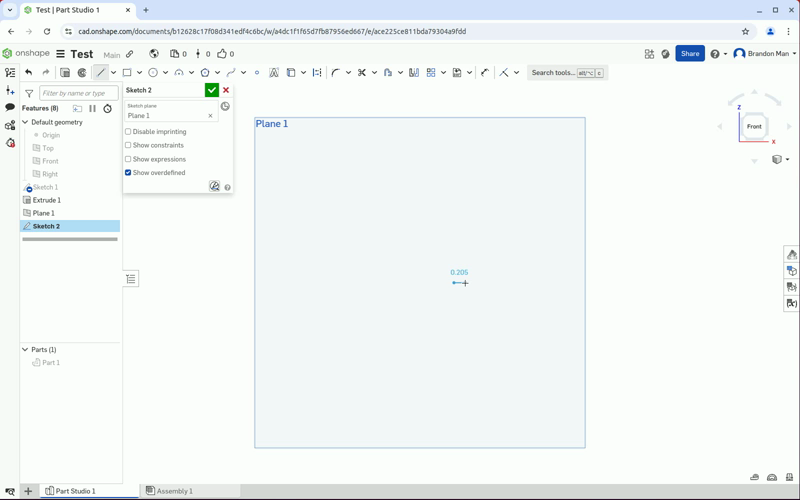
scroll(-6)
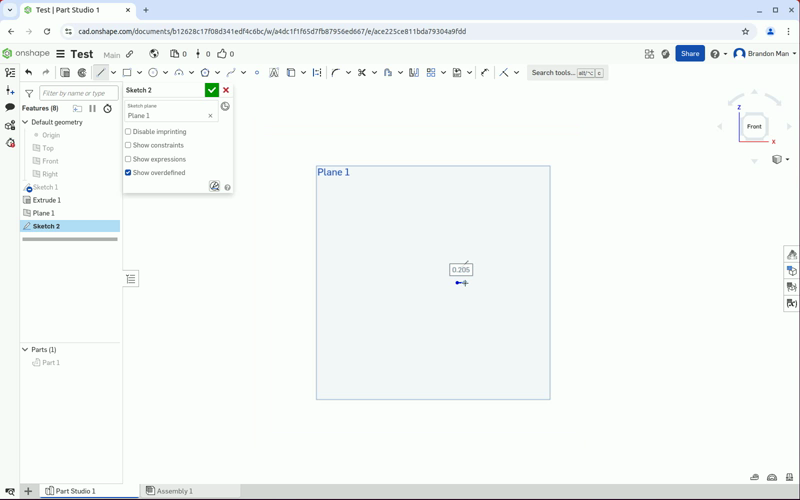
scroll(-6)
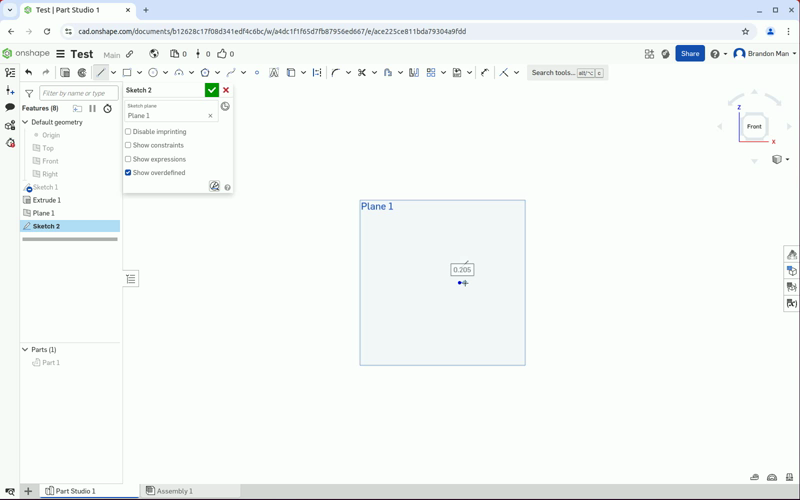
scroll(-6)
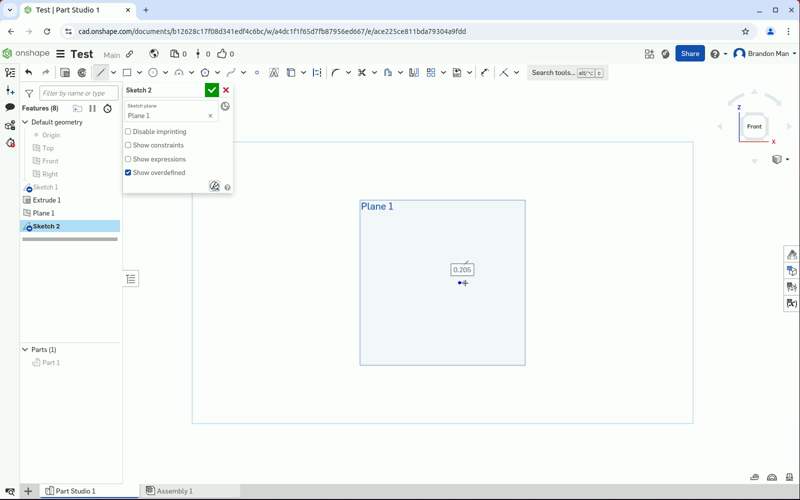
scroll(-6)
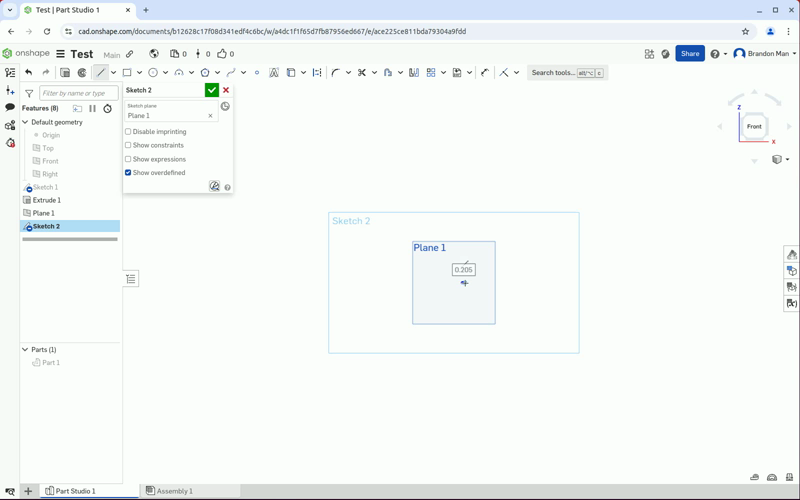
scroll(-6)
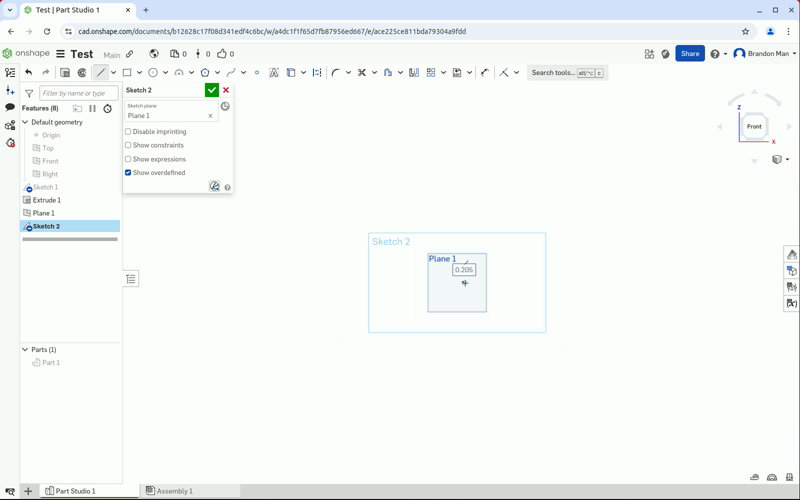
scroll(-6)
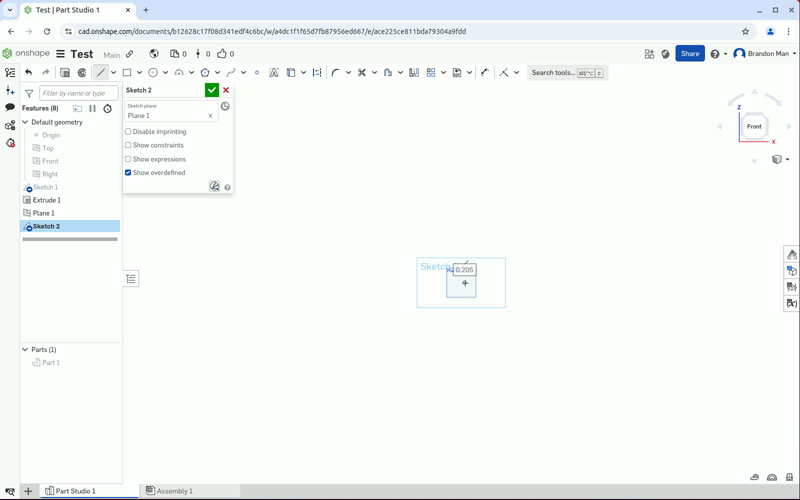
key_up(shift)
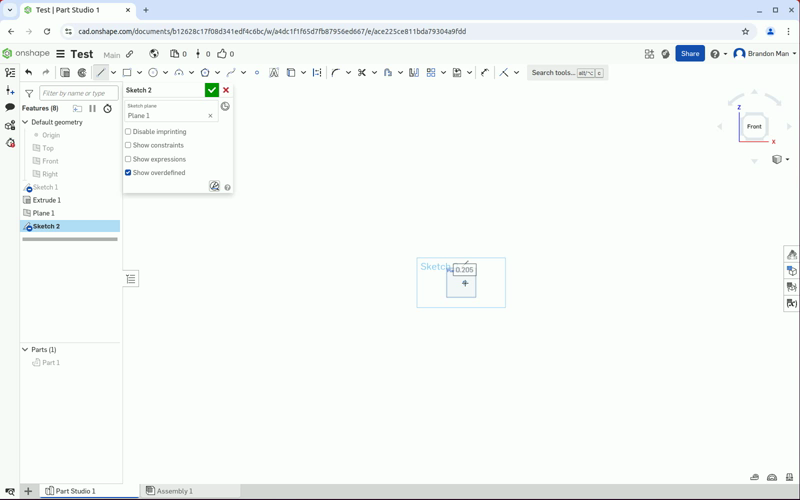
key_down(shift)
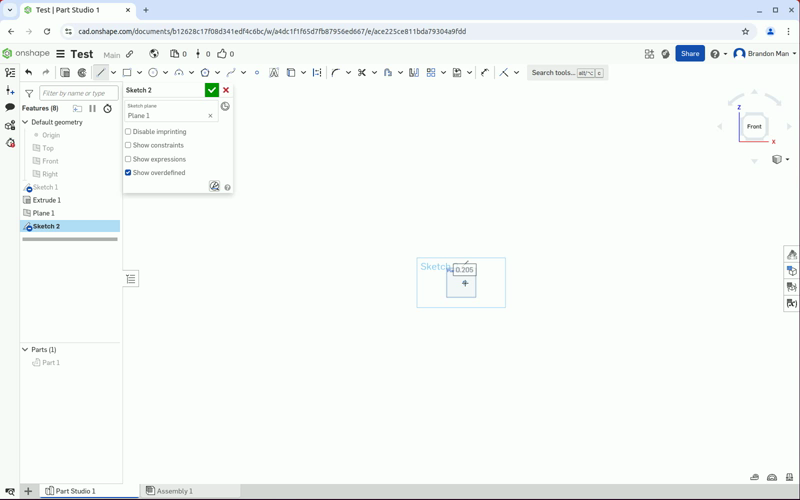
mouse_move(465, 170)
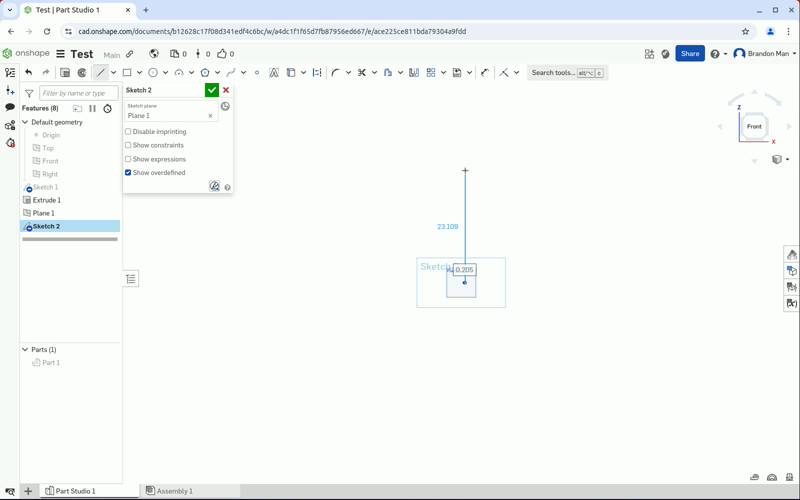
click(465, 170)
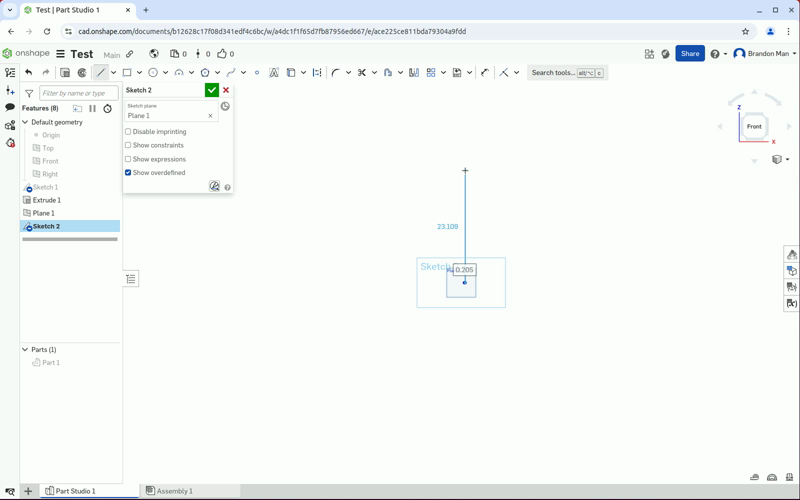
key_up(shift)
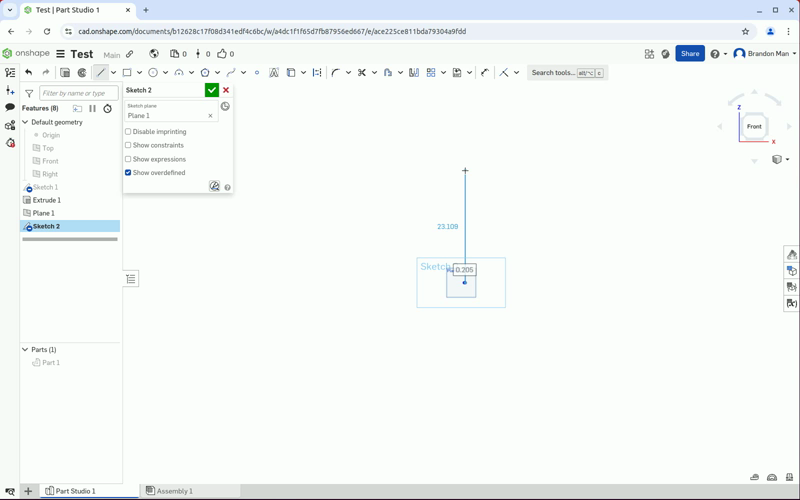
key_down(shift)
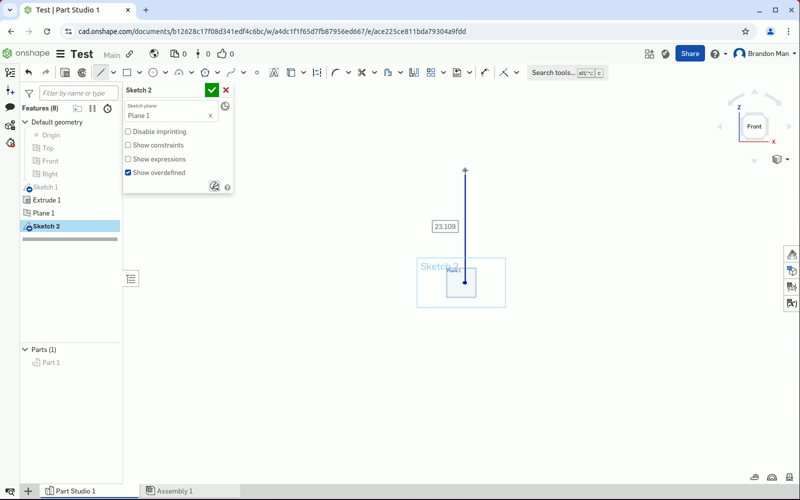
mouse_move(495, 170)
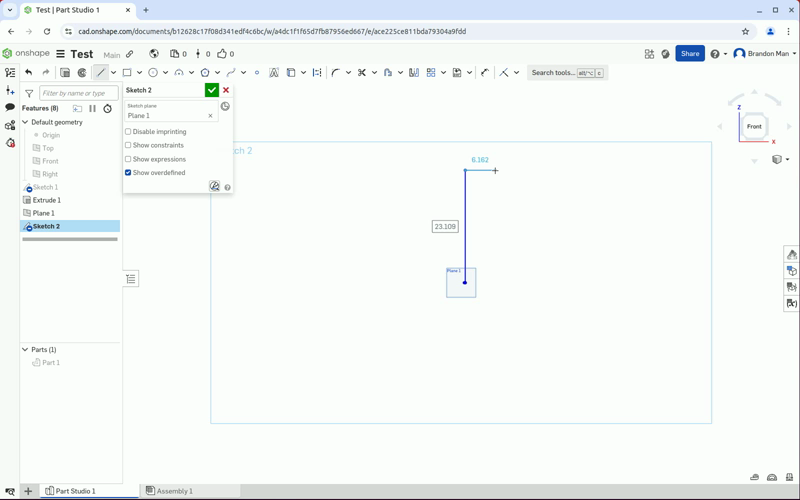
mouse_move(464, 170)
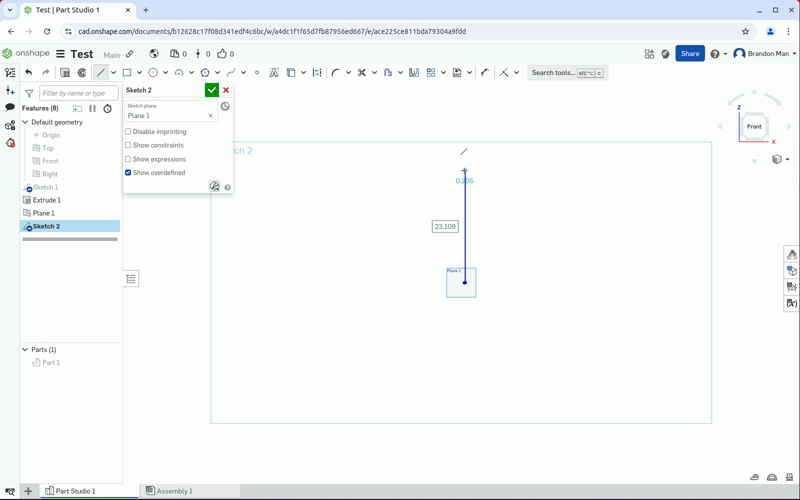
scroll(6)
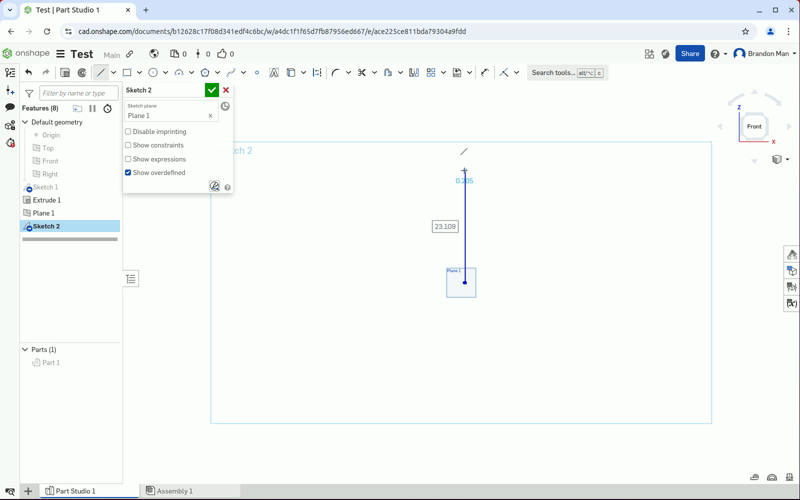
scroll(6)
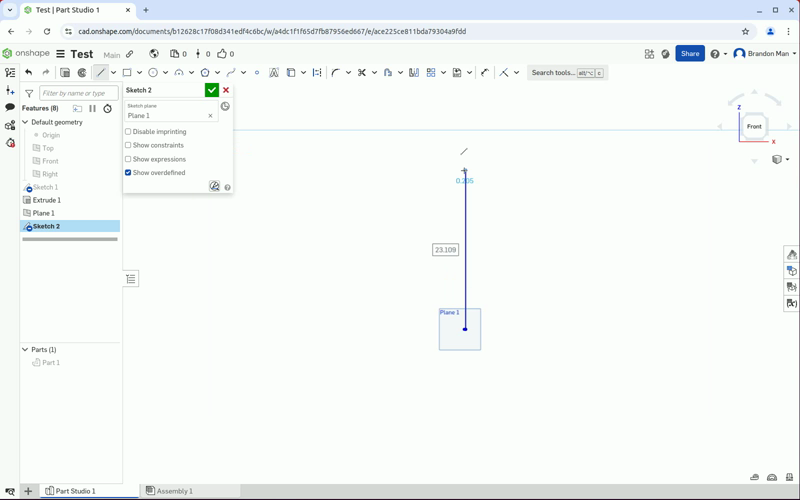
scroll(6)
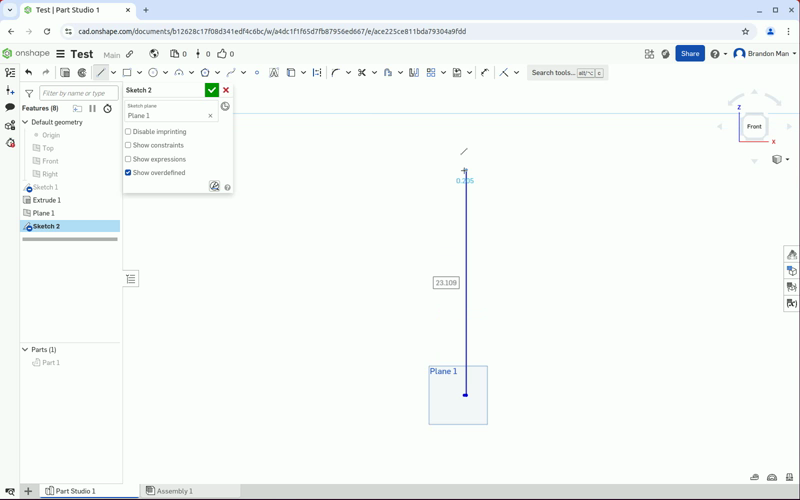
scroll(6)
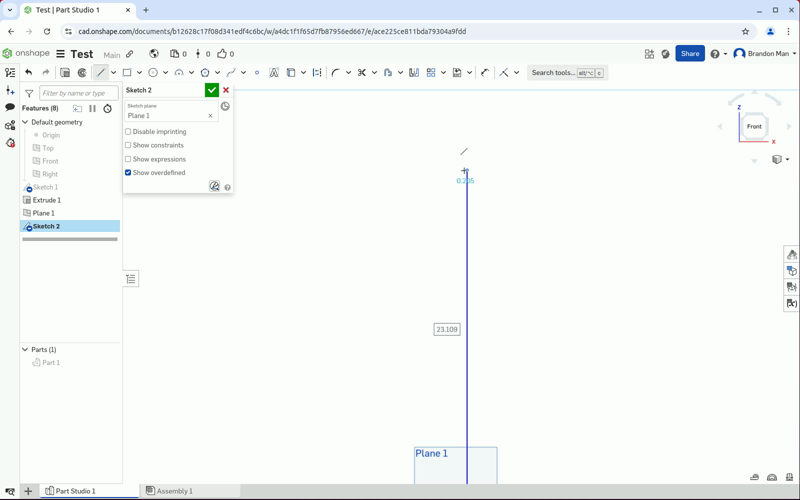
scroll(6)
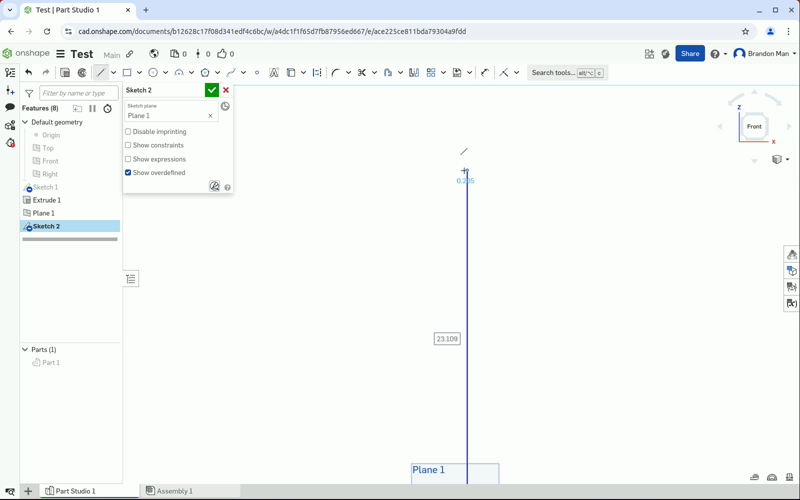
scroll(6)
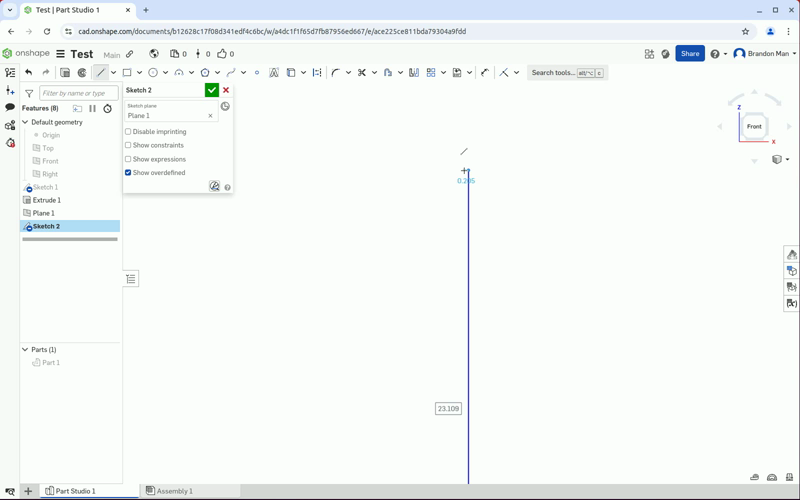
scroll(6)
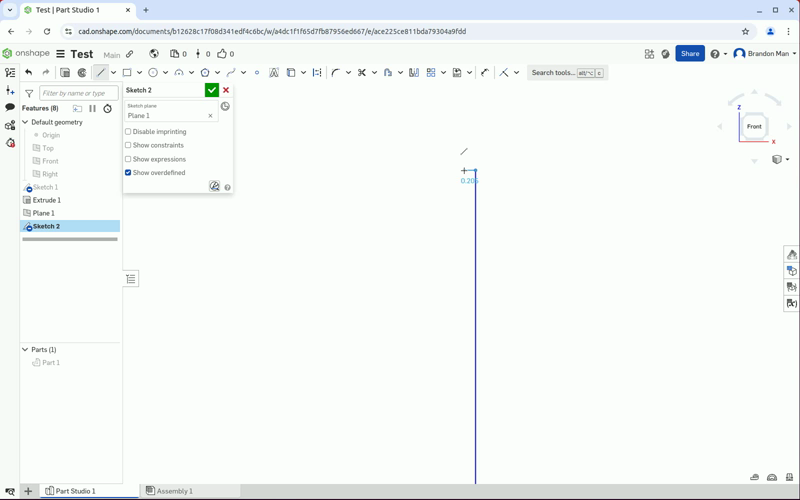
click(464, 170)
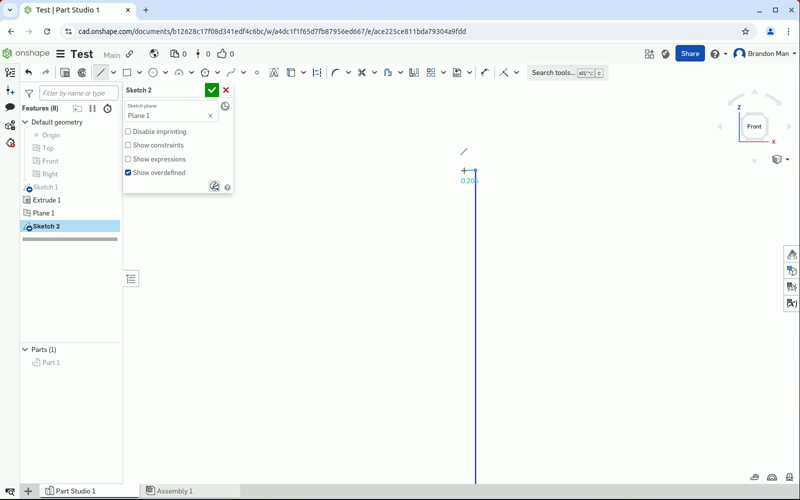
scroll(-6)
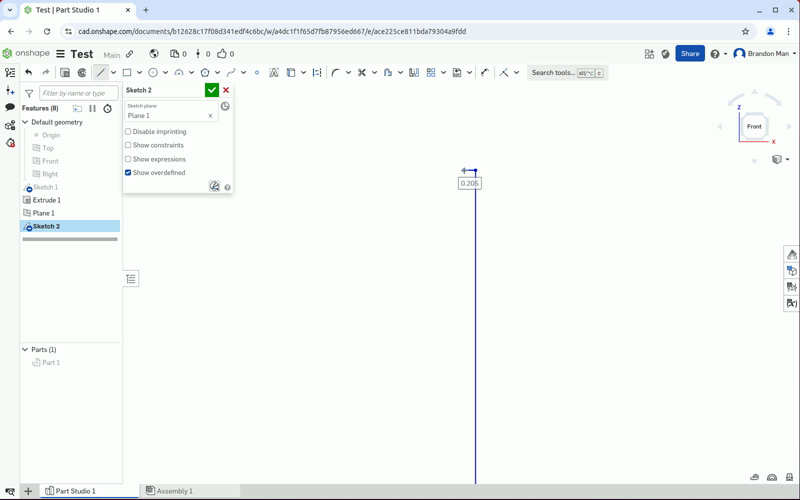
scroll(-6)
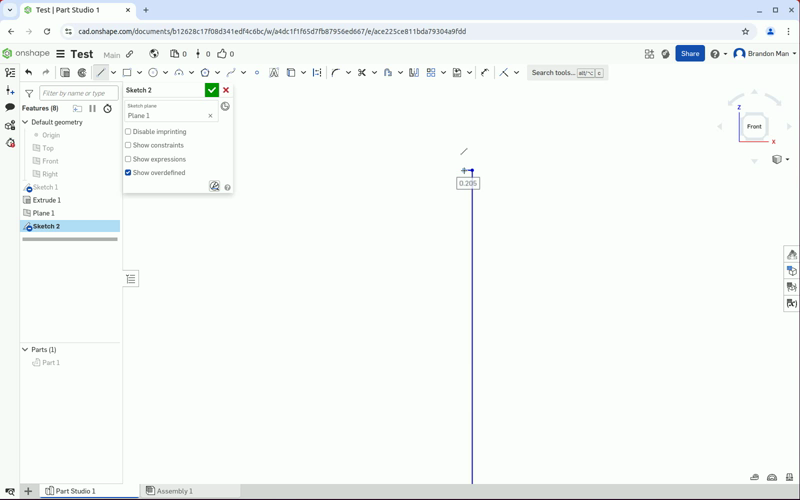
scroll(-6)
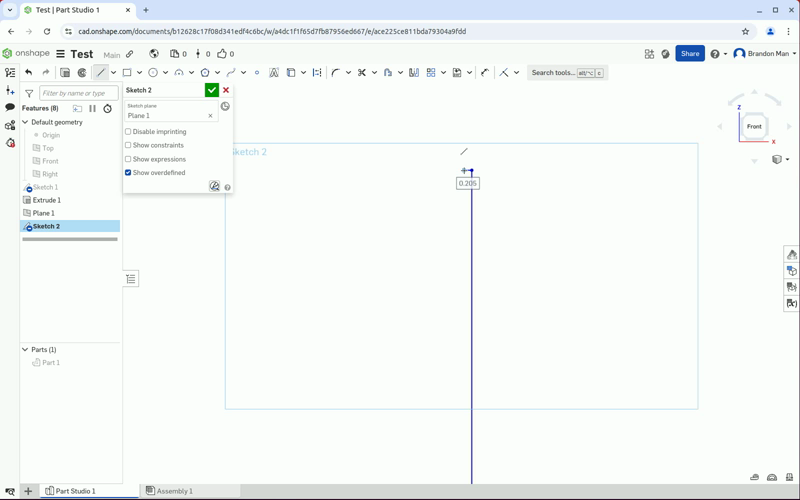
scroll(-6)
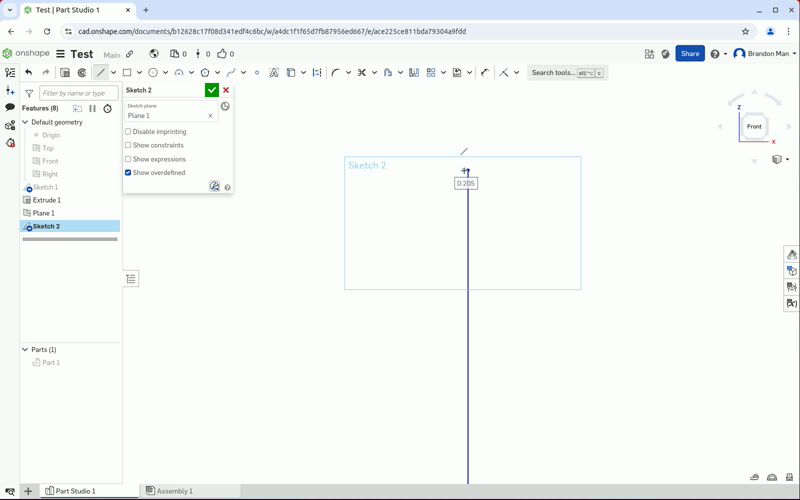
scroll(-6)
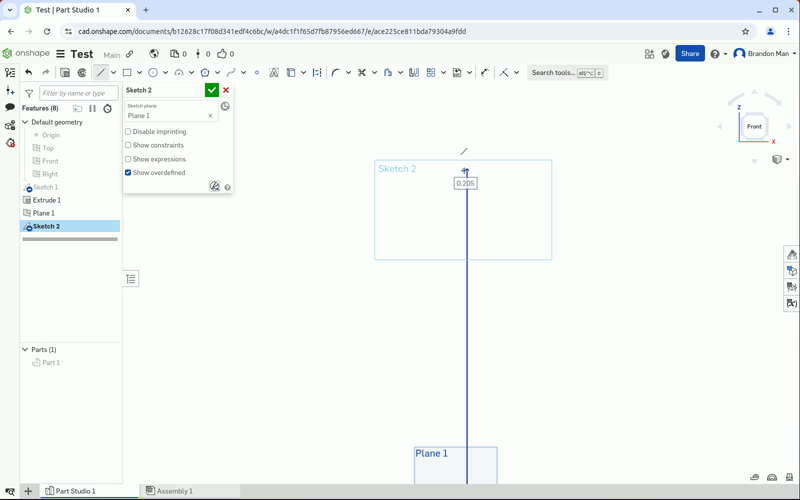
scroll(-6)
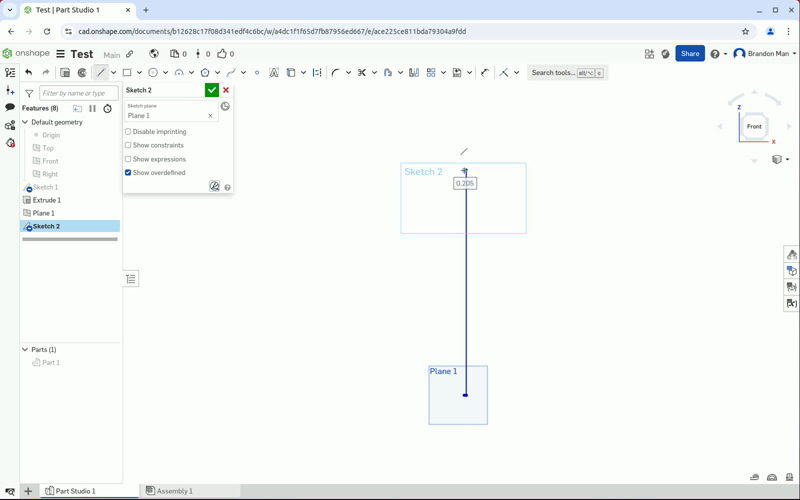
scroll(-6)
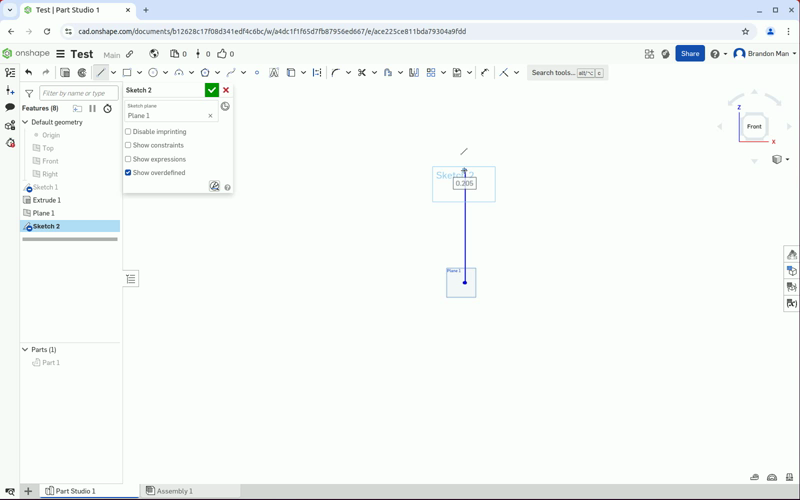
key_up(shift)
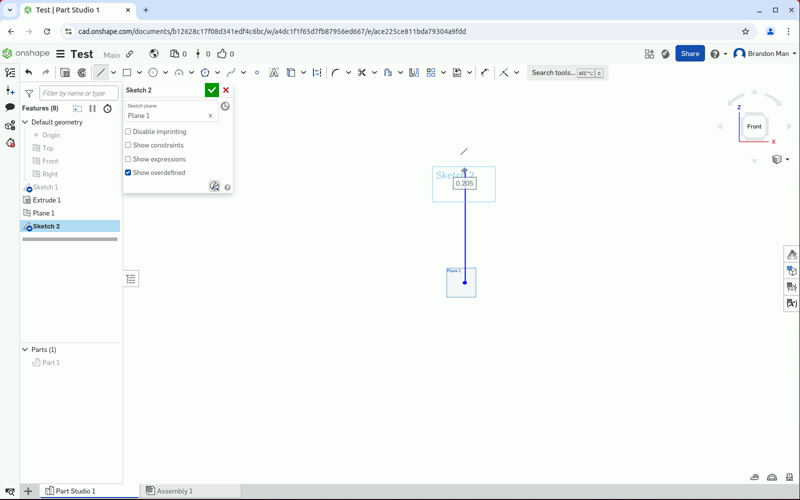
key_down(shift)
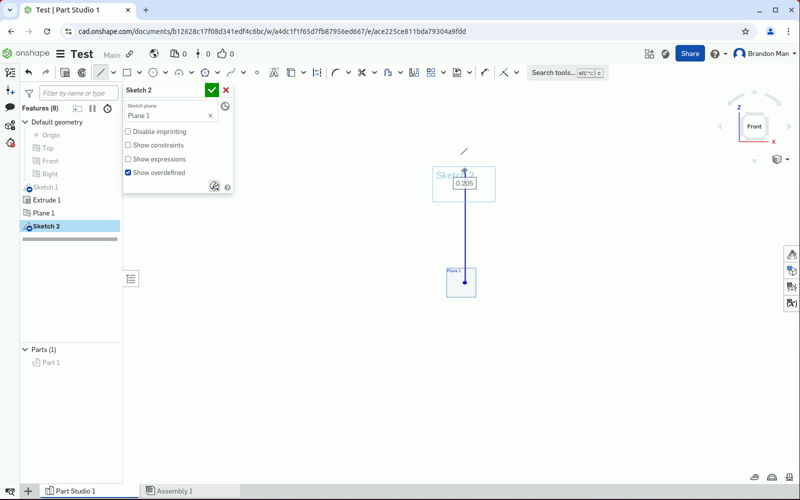
mouse_move(464, 282)
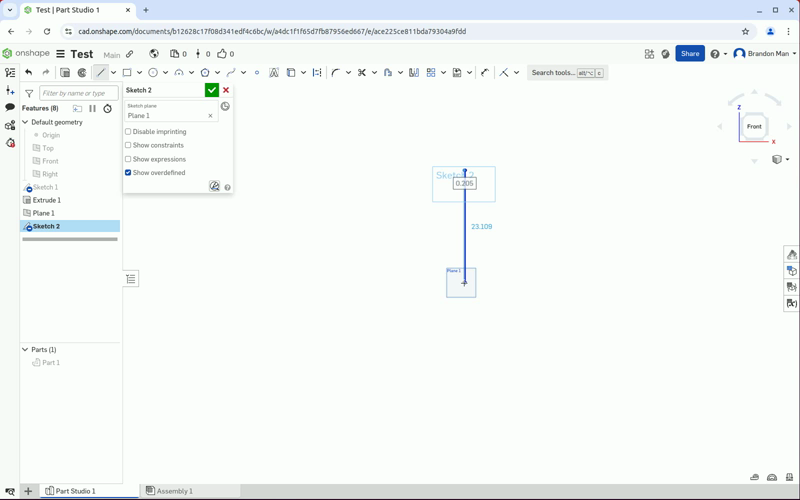
scroll(6)
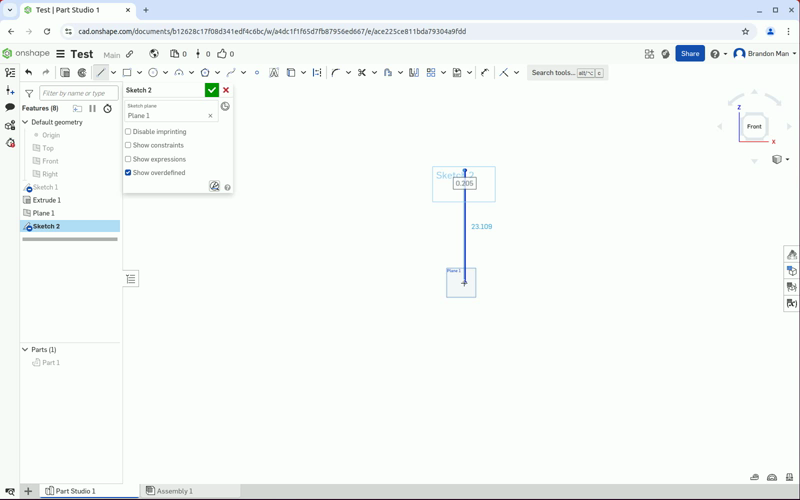
scroll(6)
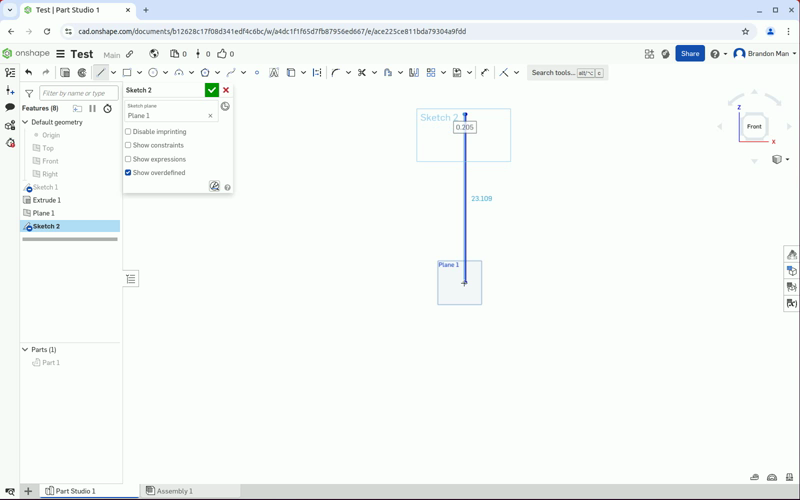
scroll(6)
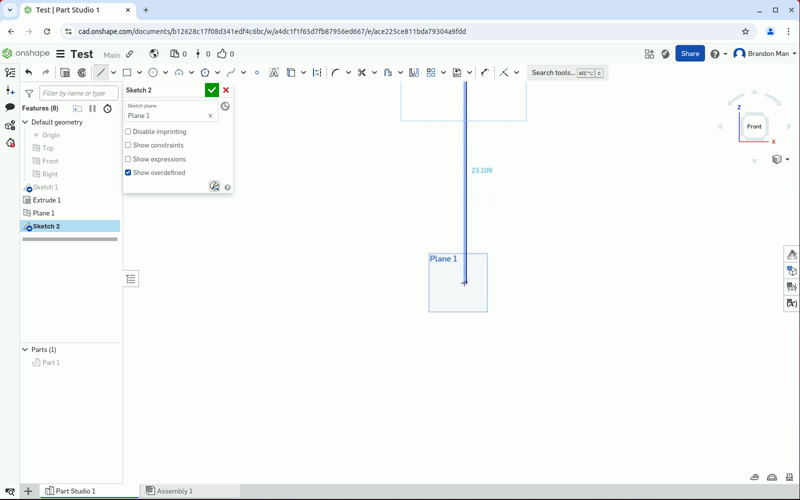
scroll(6)
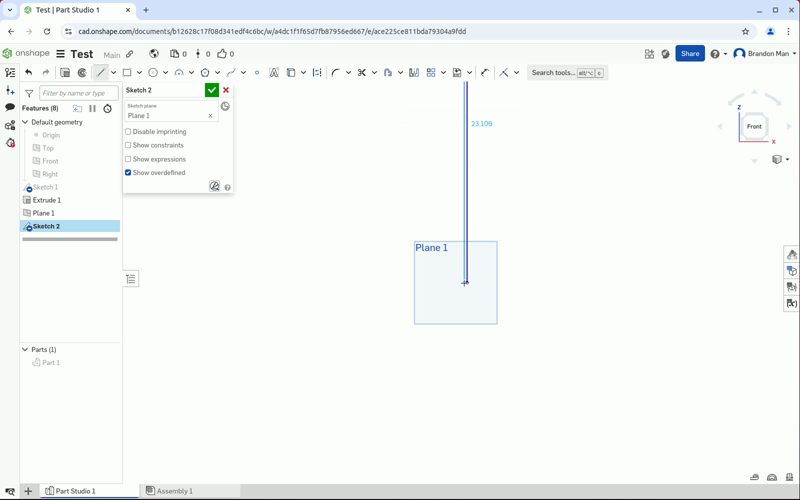
scroll(6)
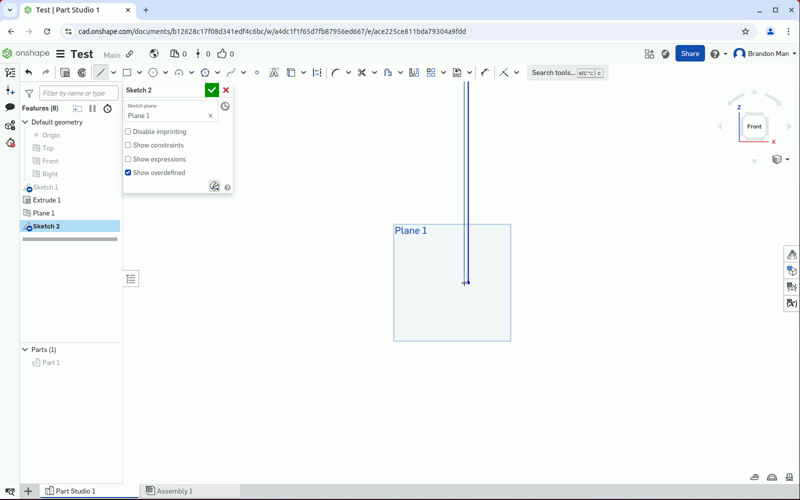
scroll(6)
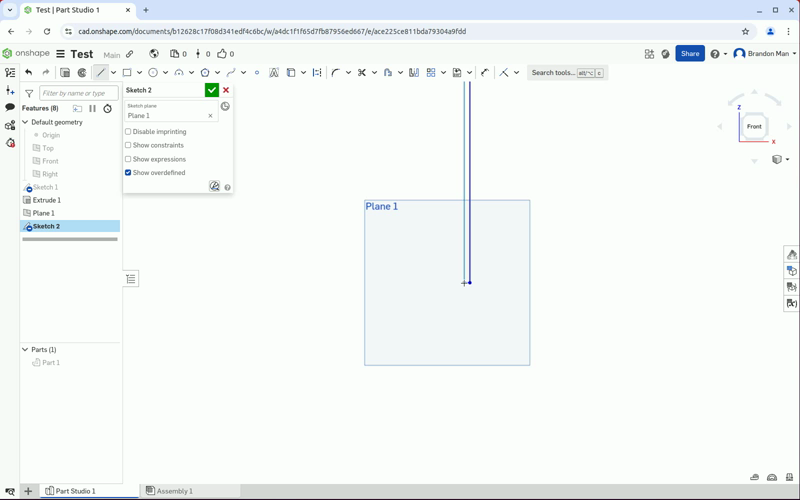
scroll(6)
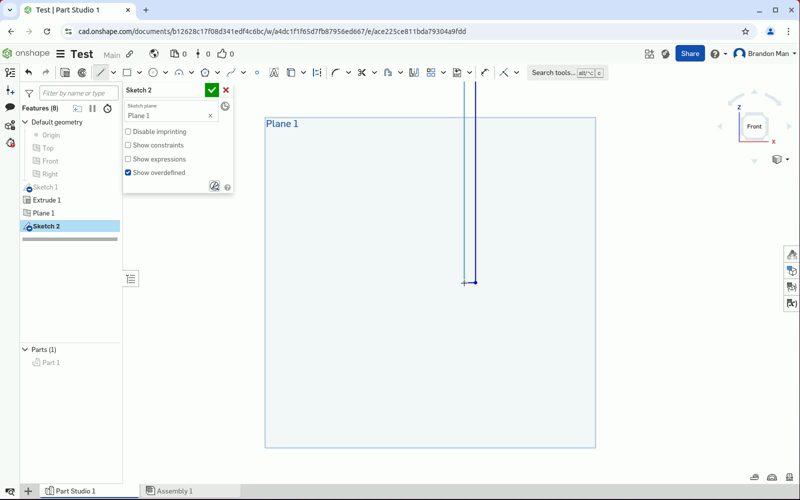
key_up(shift)
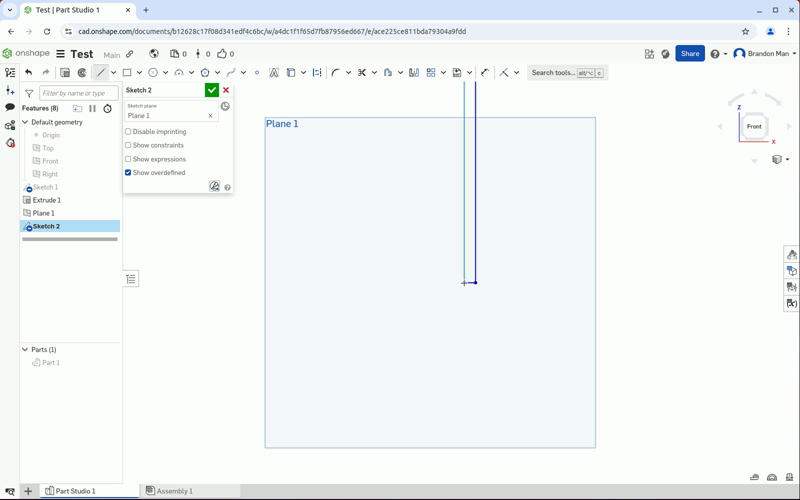
click(464, 282)
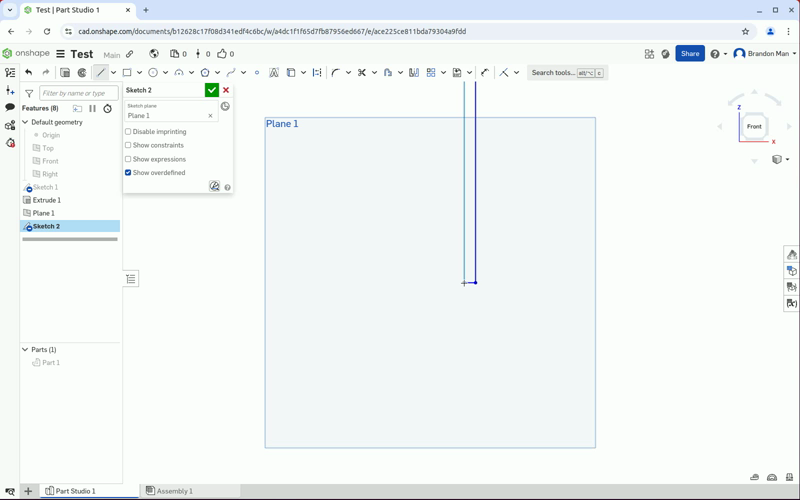
scroll(-6)
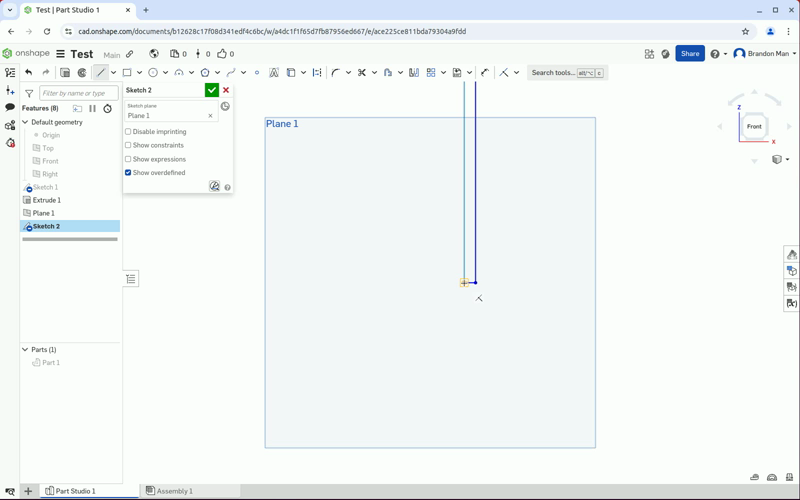
scroll(-6)
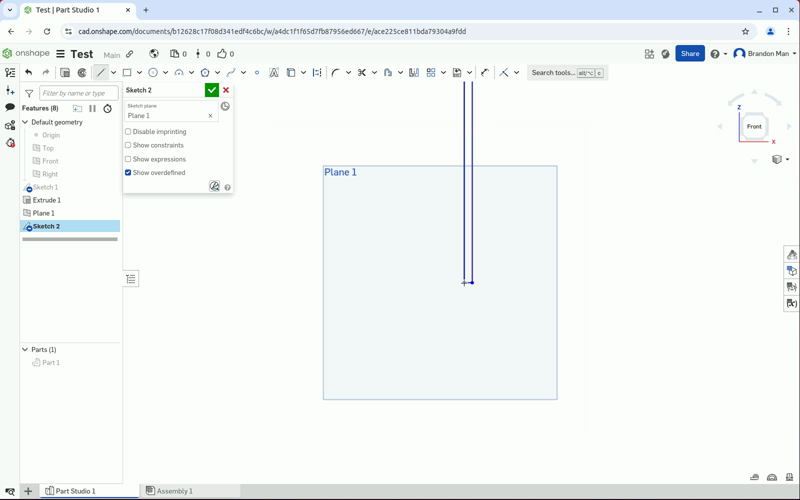
scroll(-6)
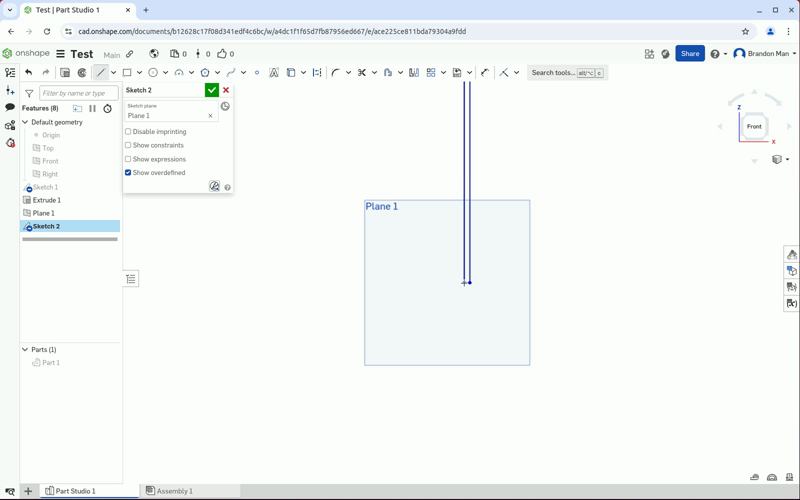
scroll(-6)
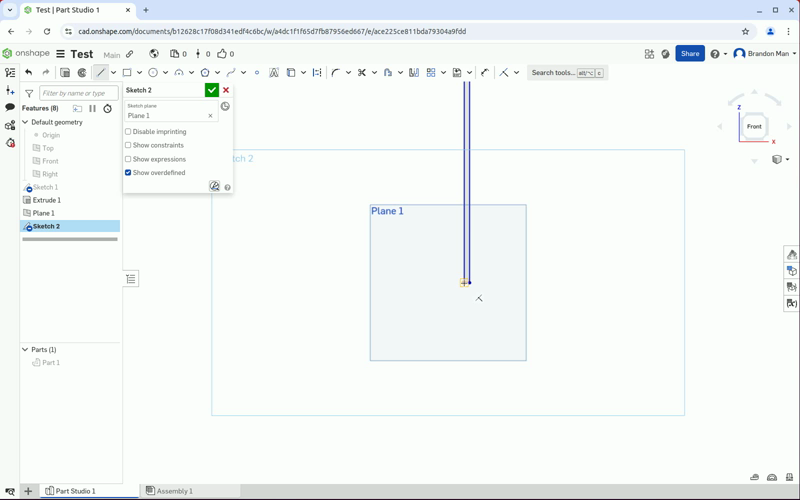
scroll(-6)
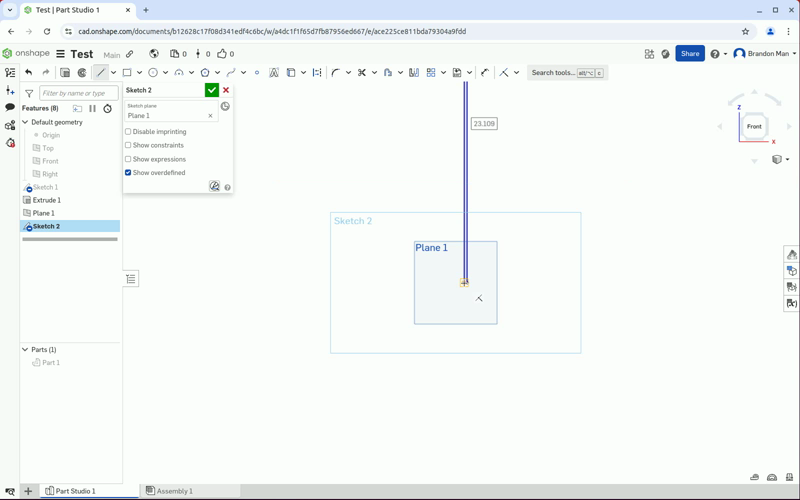
scroll(-6)
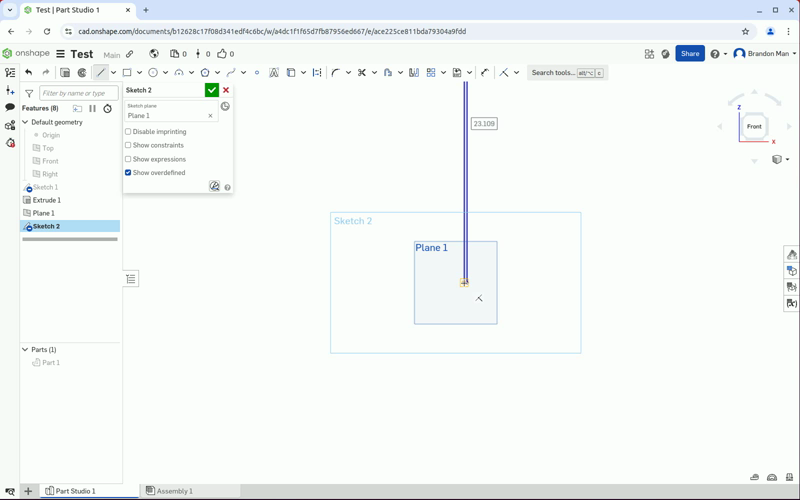
scroll(-6)
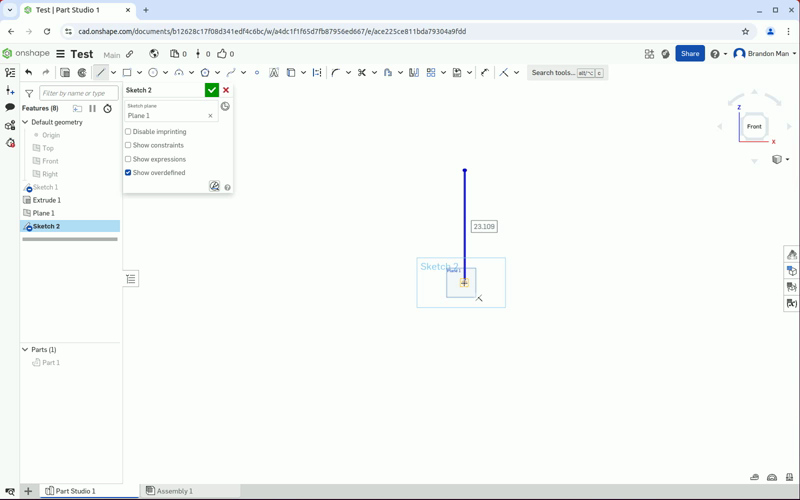
key(esc)
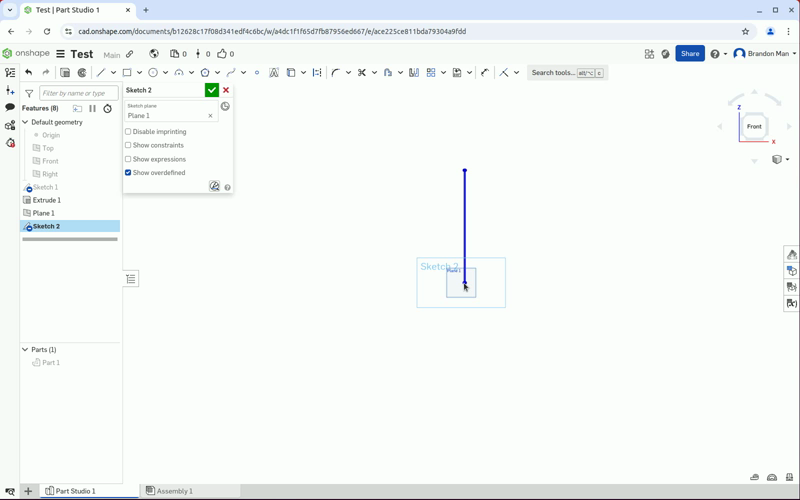
mouse_move(465, 189)
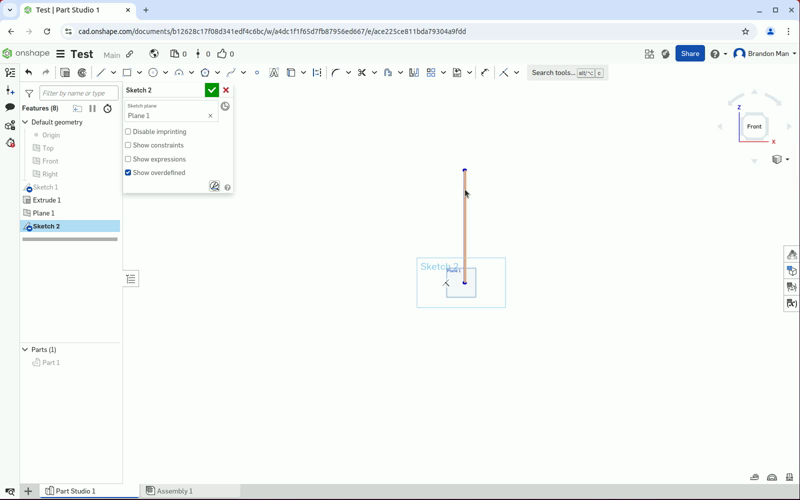
scroll(6)
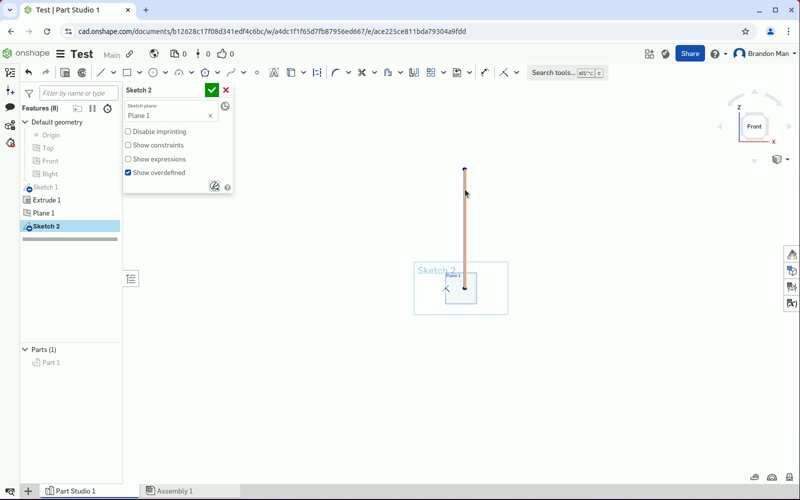
scroll(6)
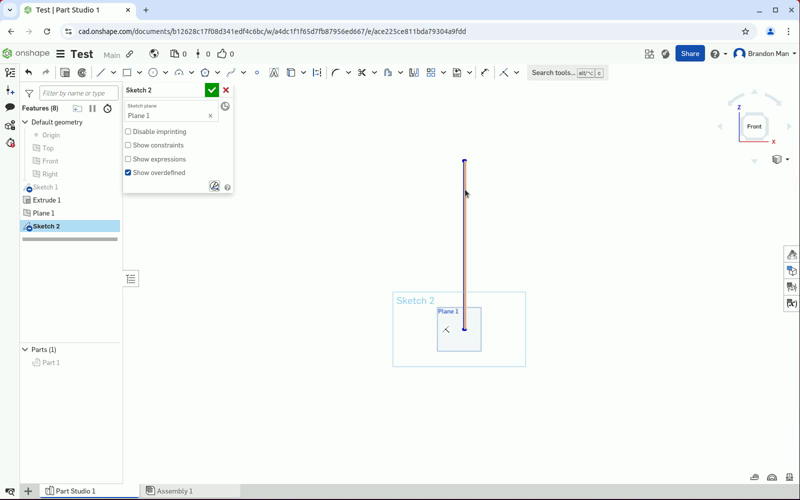
scroll(6)
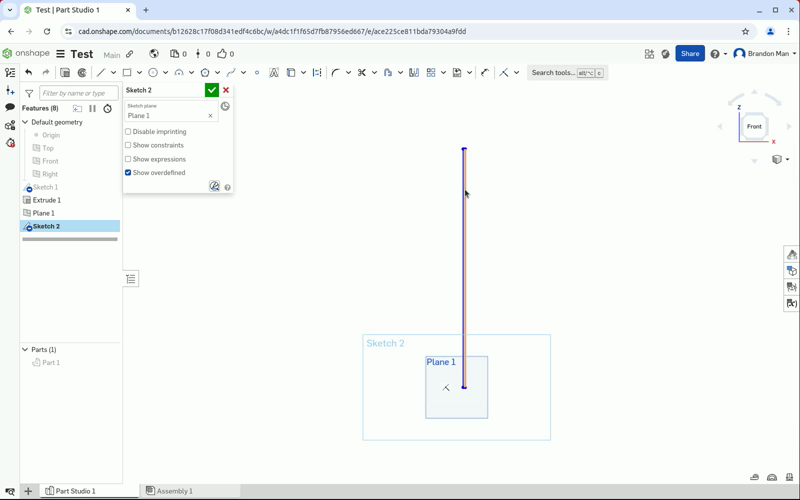
scroll(6)
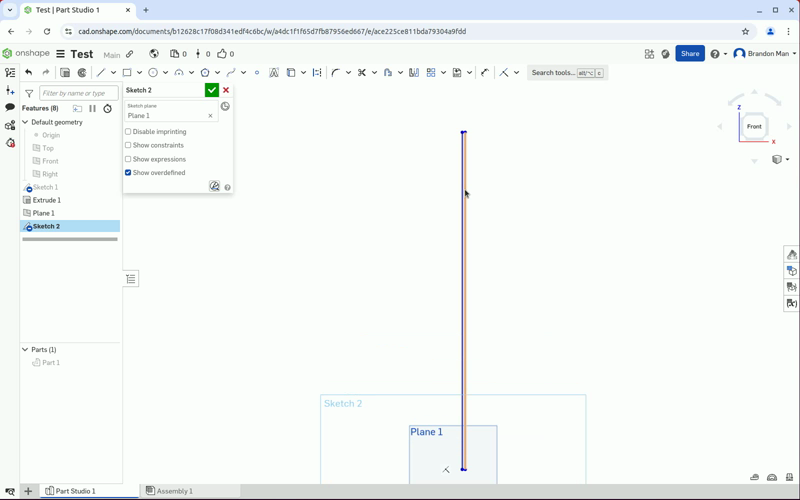
scroll(6)
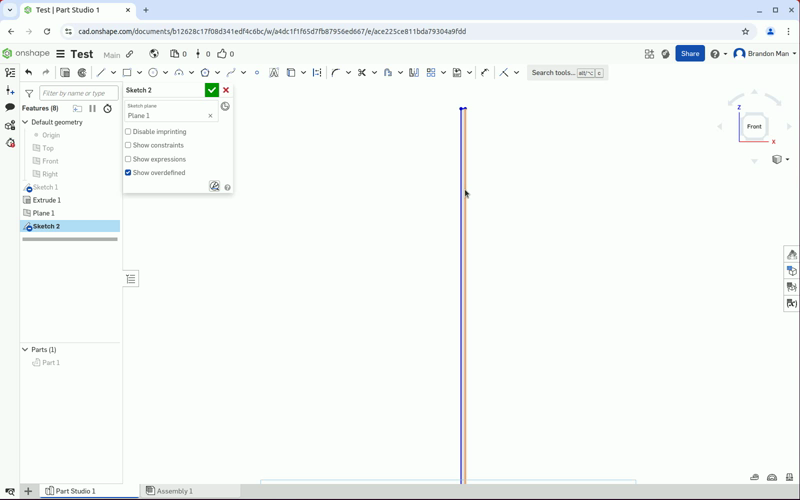
scroll(6)
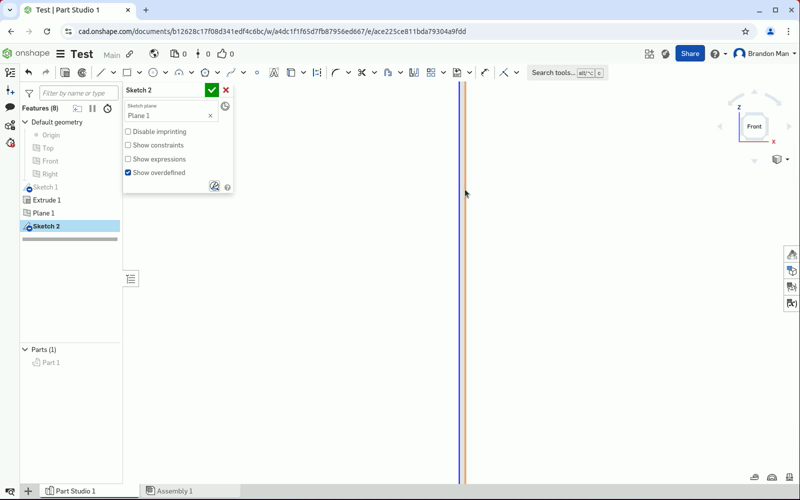
scroll(6)
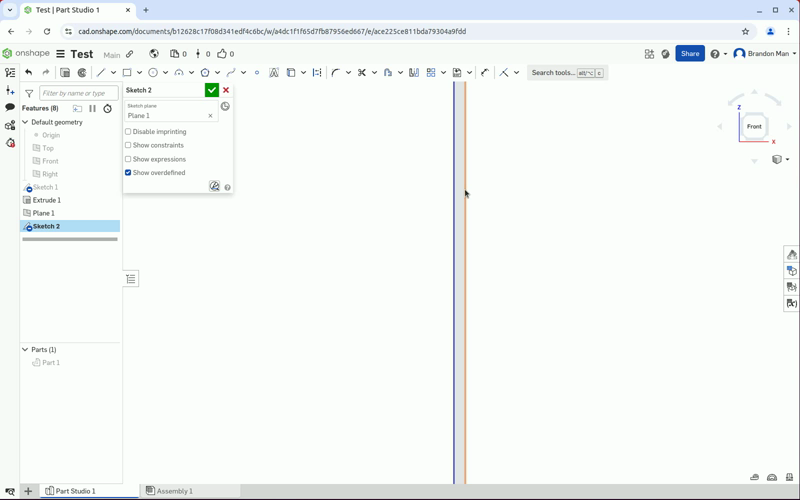
click(465, 189)
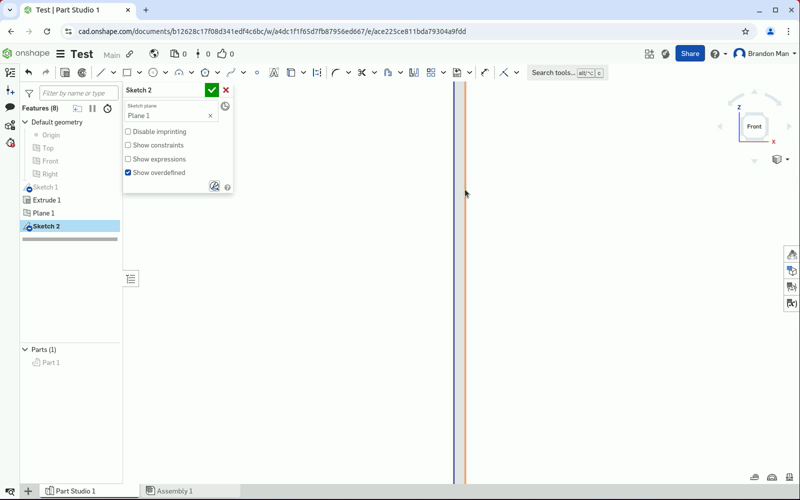
scroll(-6)
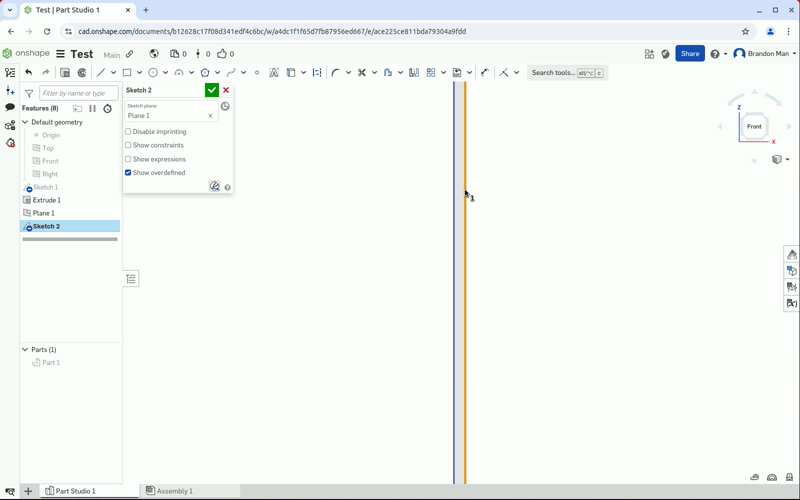
scroll(-6)
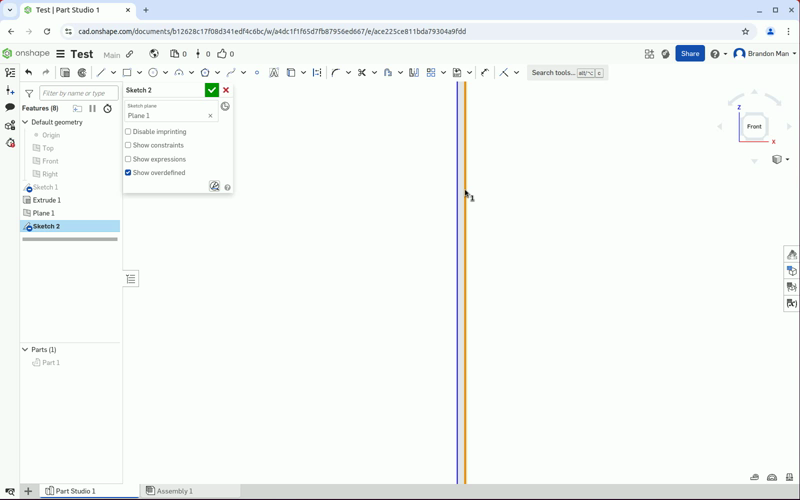
scroll(-6)
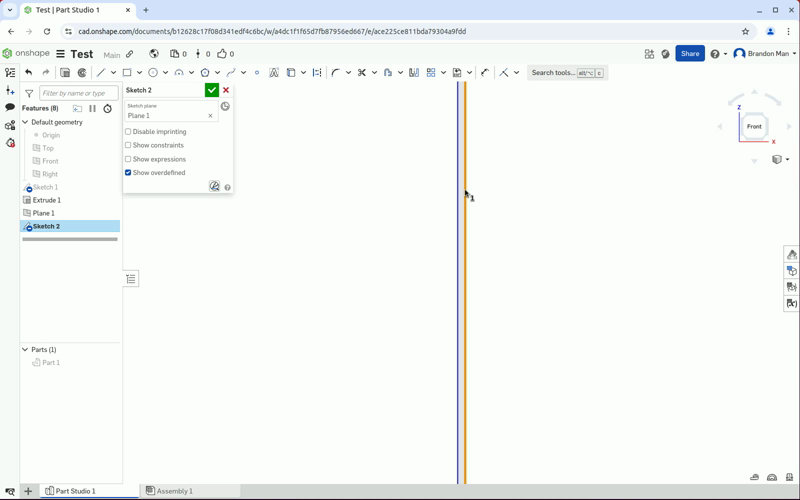
scroll(-6)
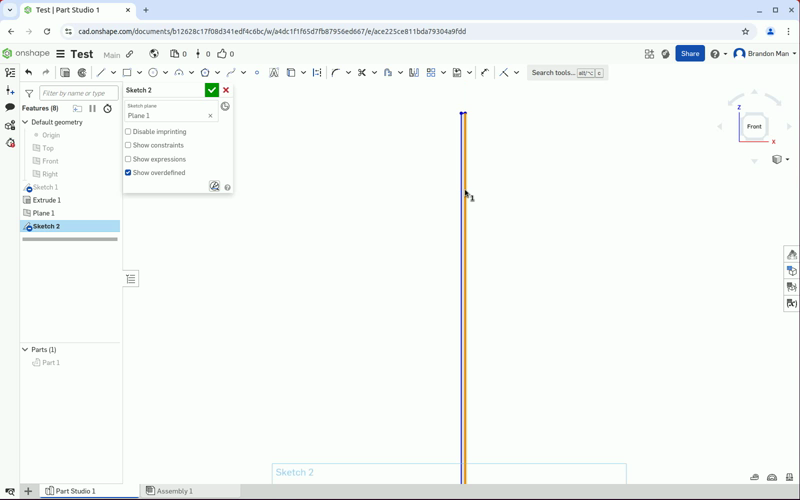
scroll(-6)
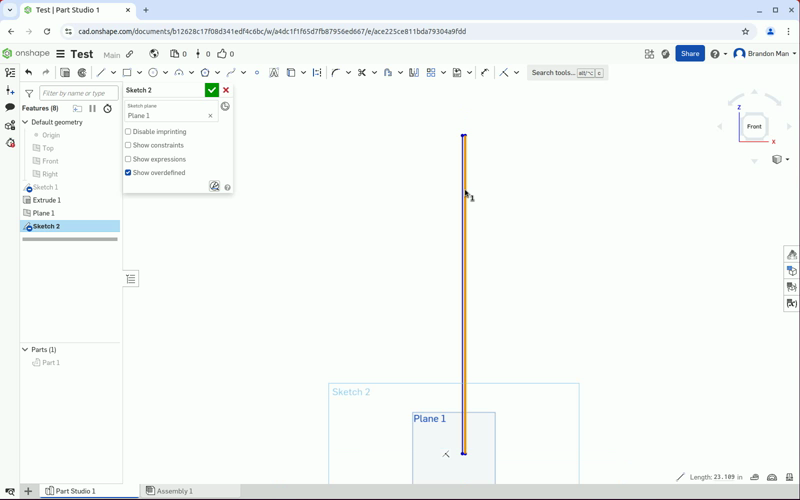
scroll(-6)
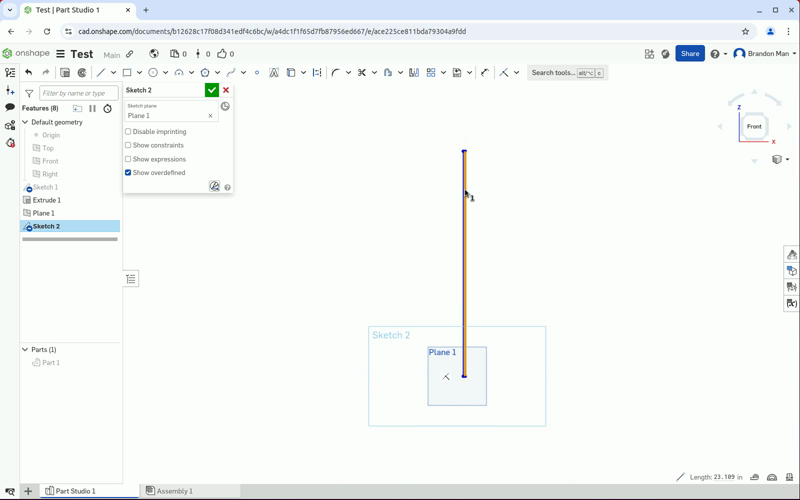
scroll(-6)
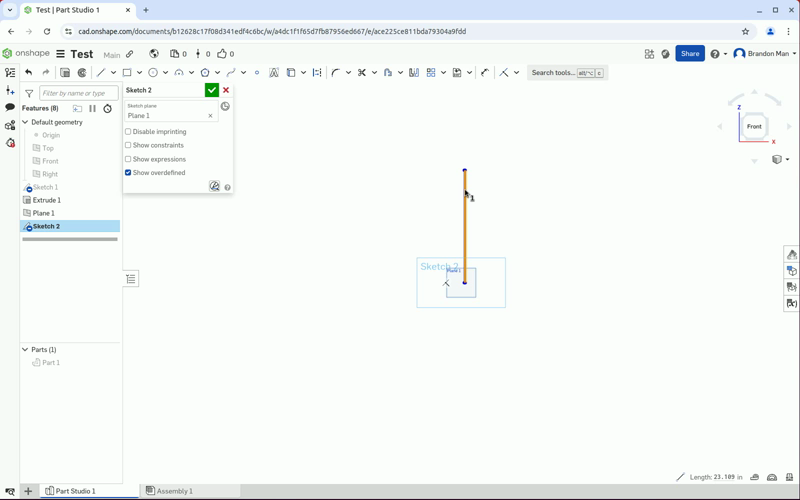
mouse_move(73, 352)
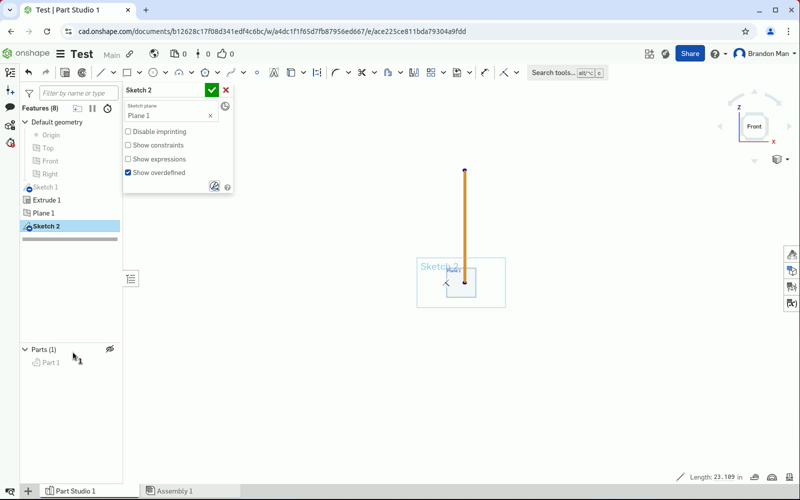
key(shift+y)
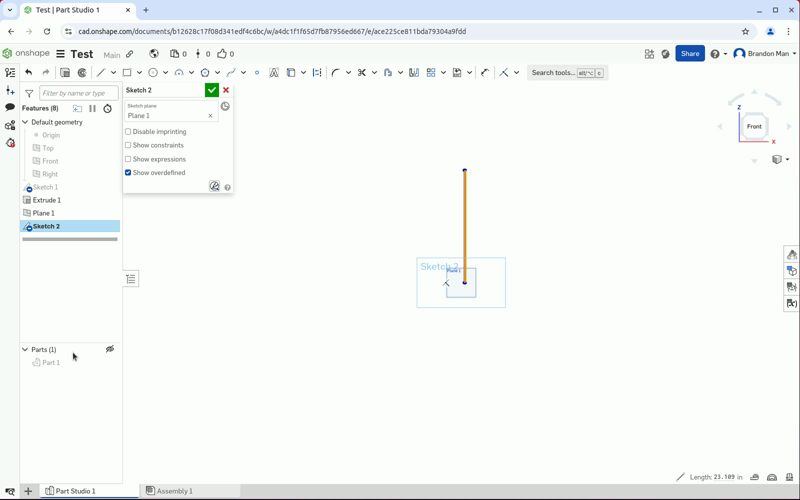
key(shift+e)
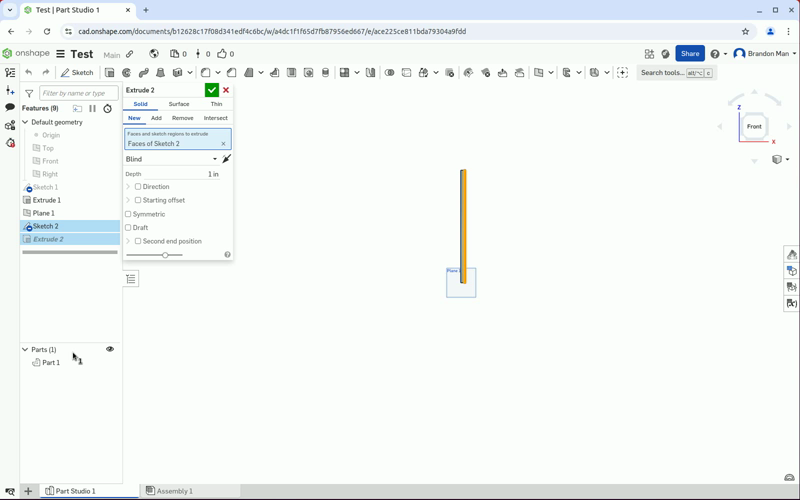
mouse_move(143, 106)
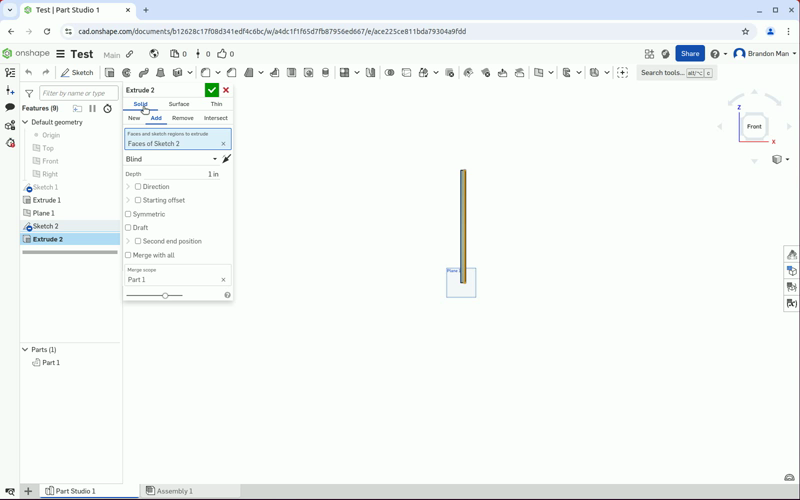
click(143, 106)
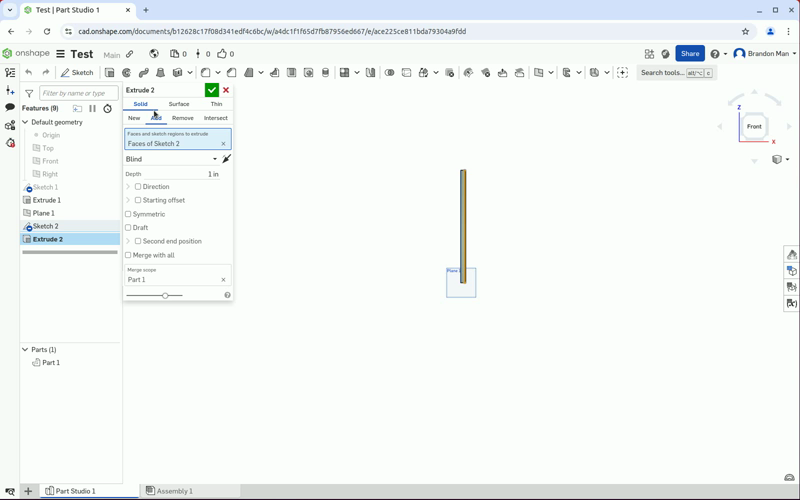
mouse_move(186, 120)
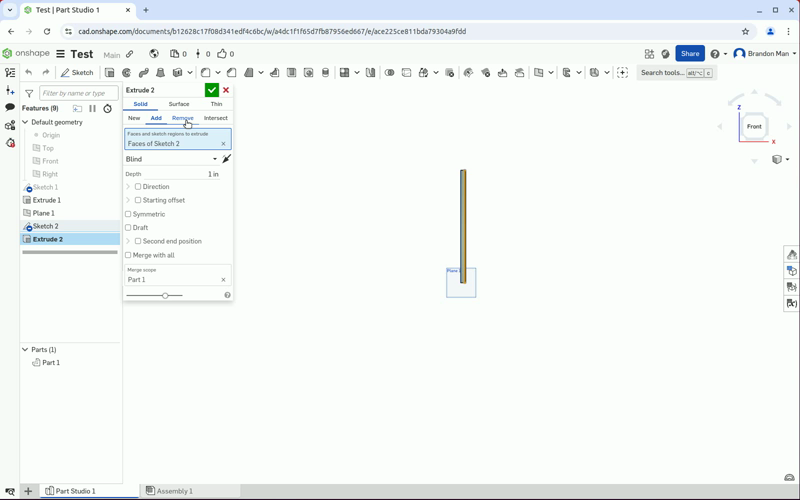
click(186, 120)
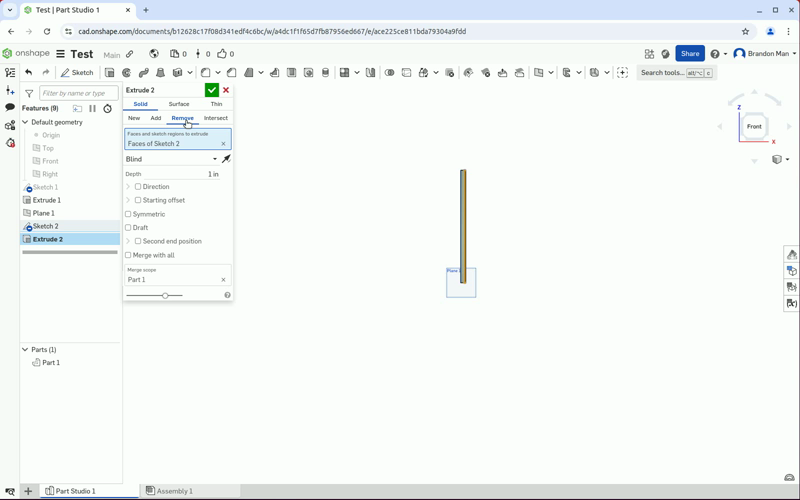
key(tab, 4)
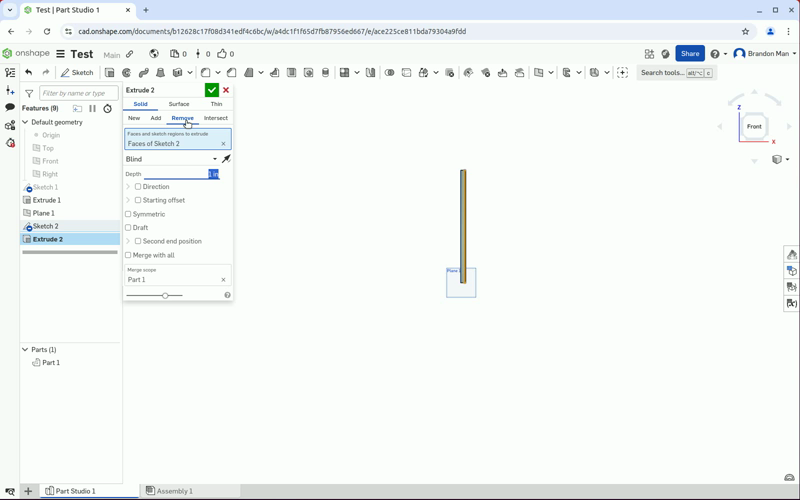
text(0.241)
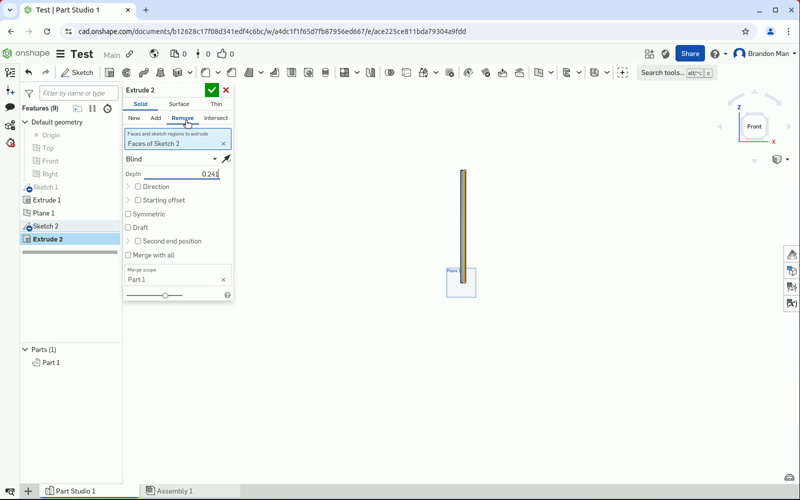
key(tab, 6)
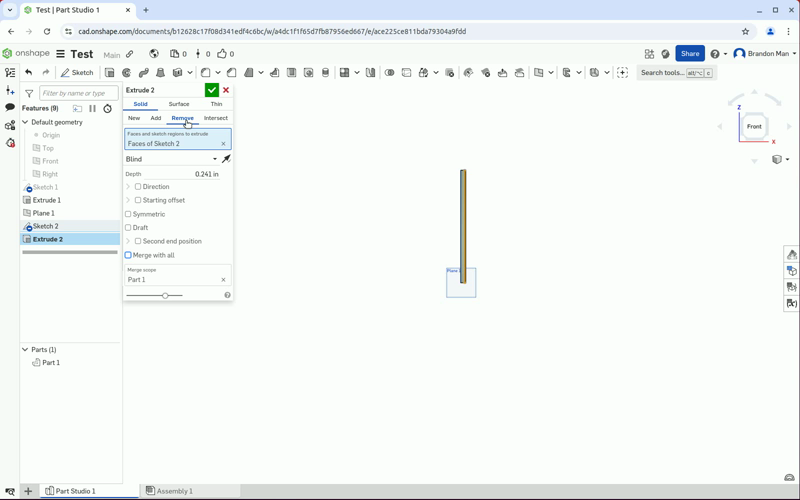
key(space)
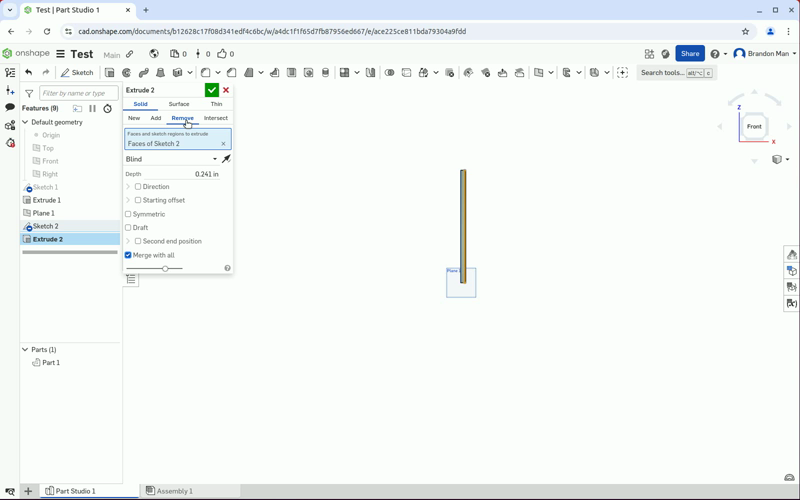
key(enter)
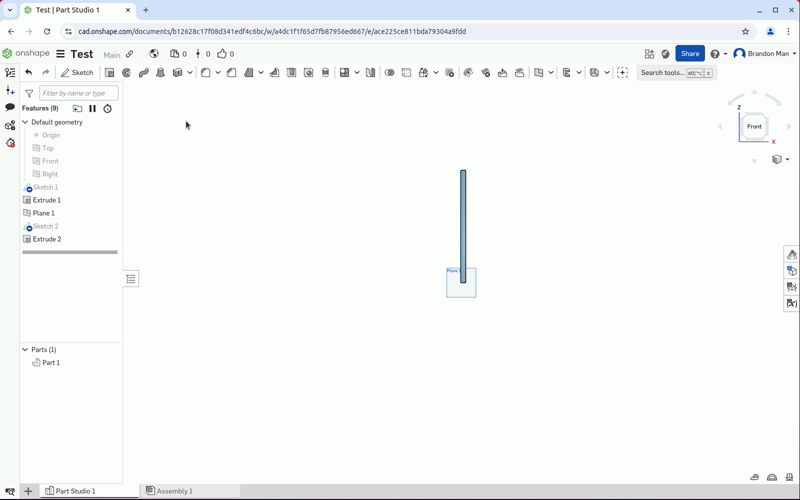
key(shift+h)
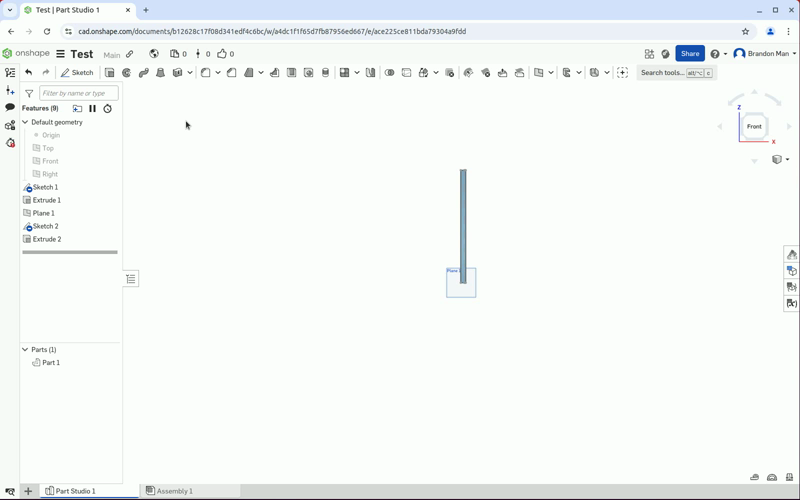
key(shift+h)
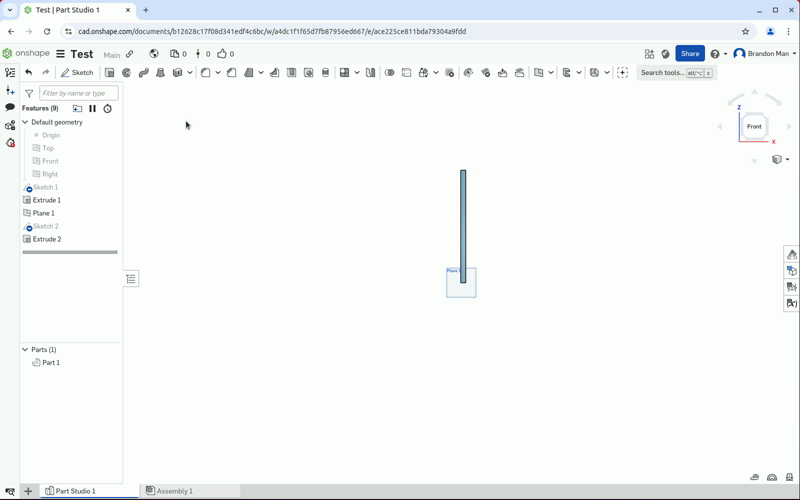
mouse_move(73, 189)
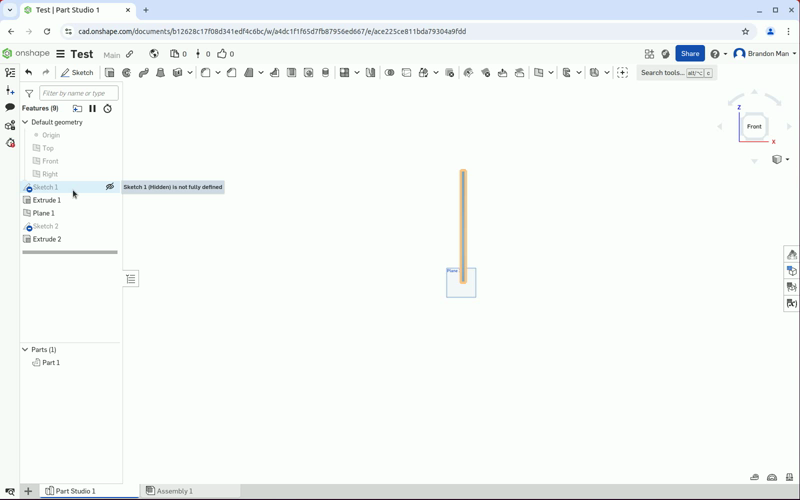
click(73, 189)
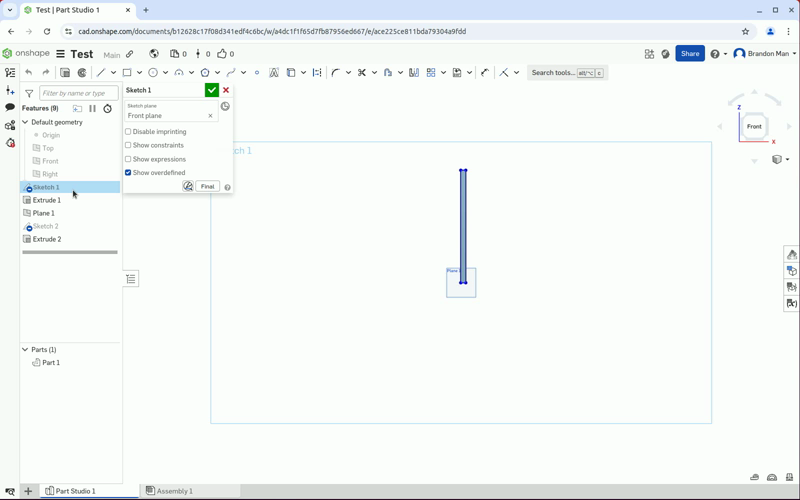
mouse_move(229, 92)
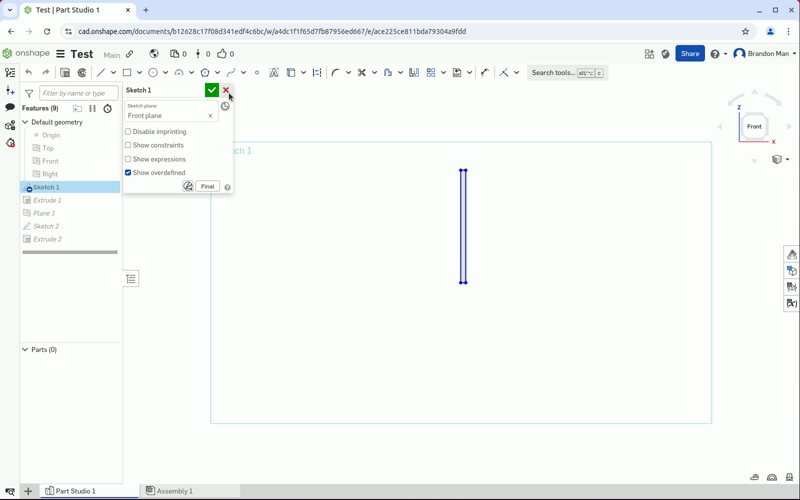
click(229, 92)
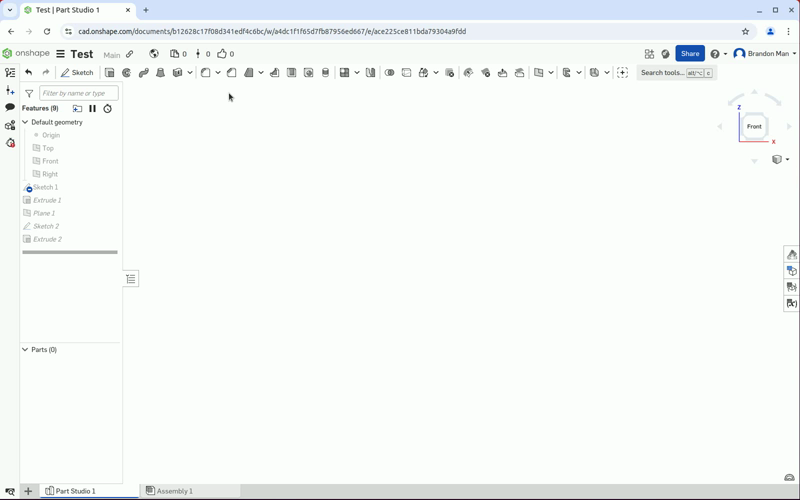
mouse_move(73, 352)
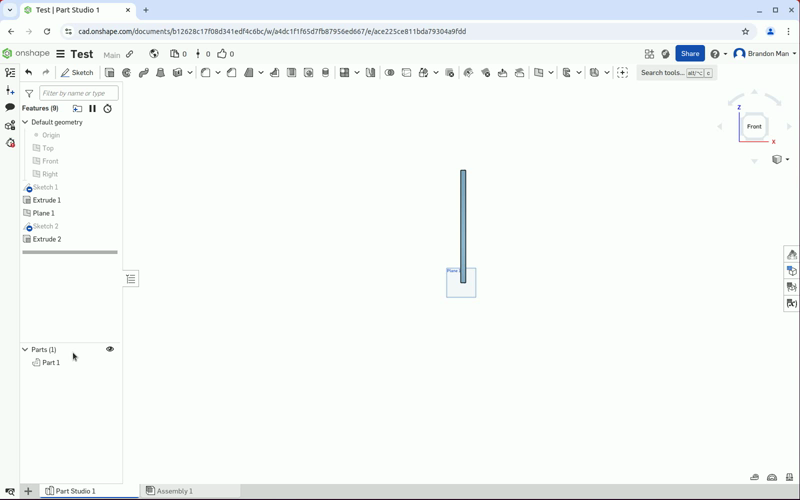
key(y)
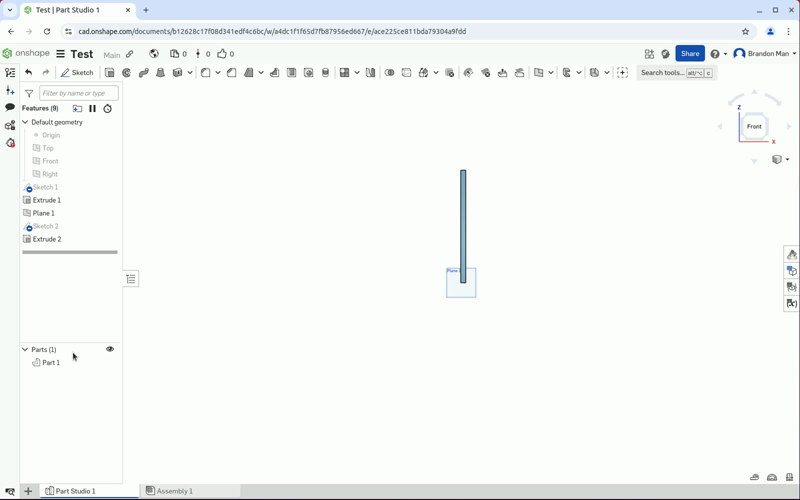
key(shift+p)
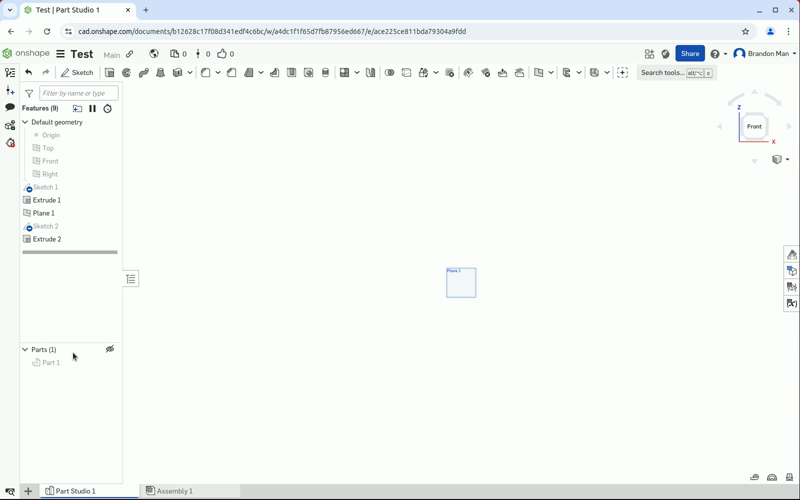
key(space)
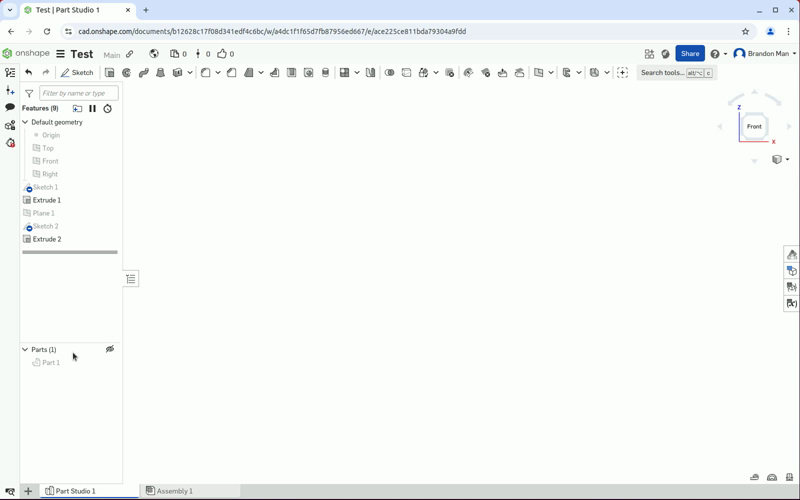
key_down(shift)
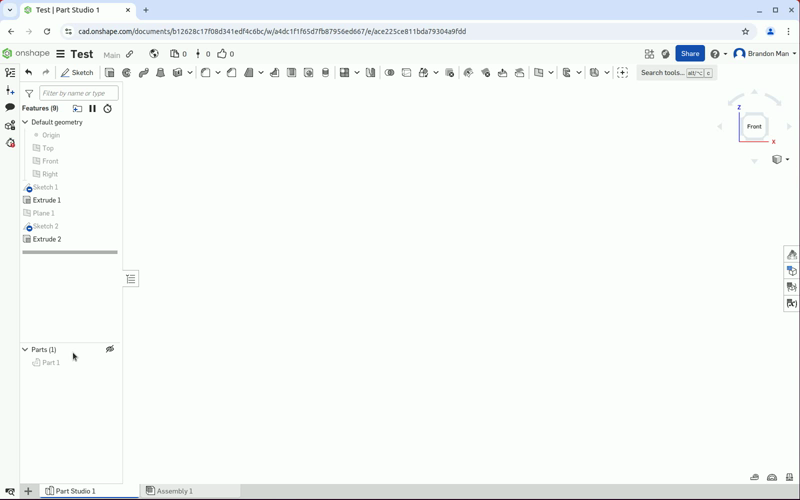
key(left)
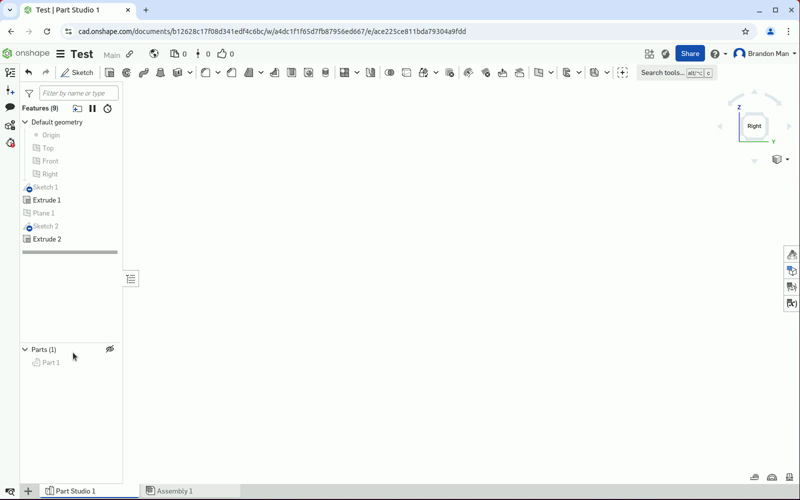
key_up(shift)
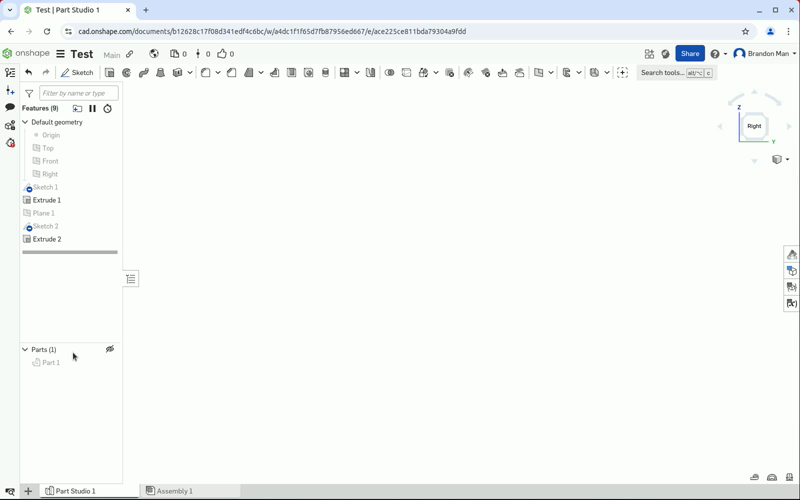
mouse_move(73, 352)
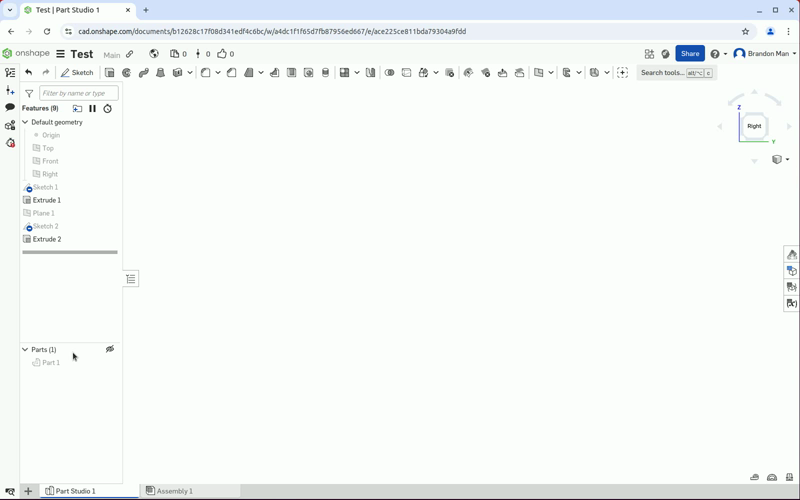
key(shift+y)
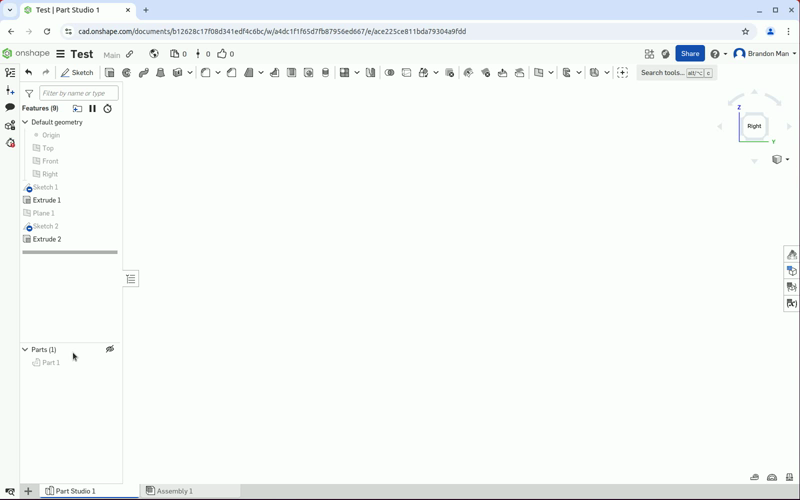
key(shift+s)
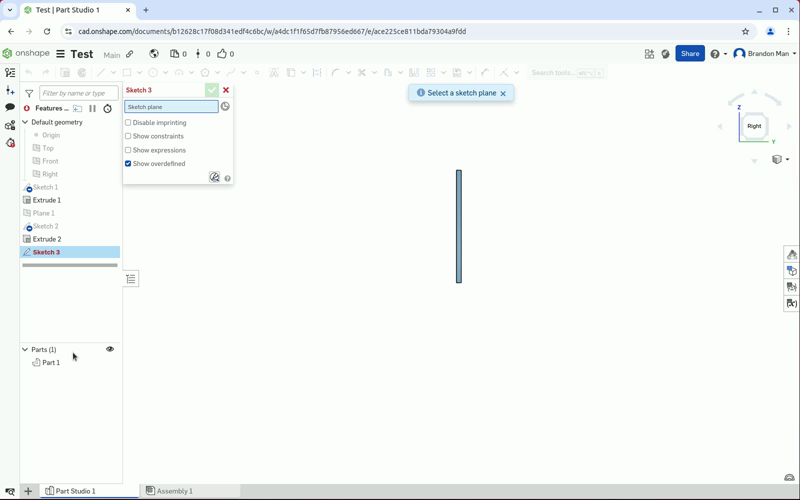
mouse_move(73, 176)
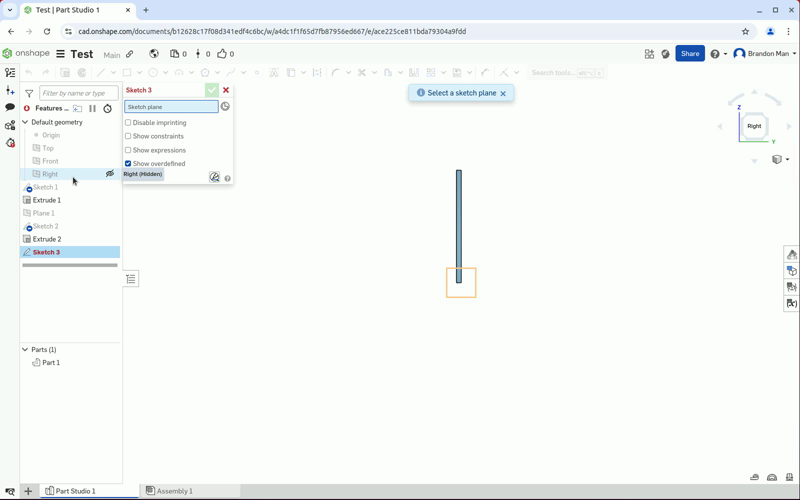
click(73, 176)
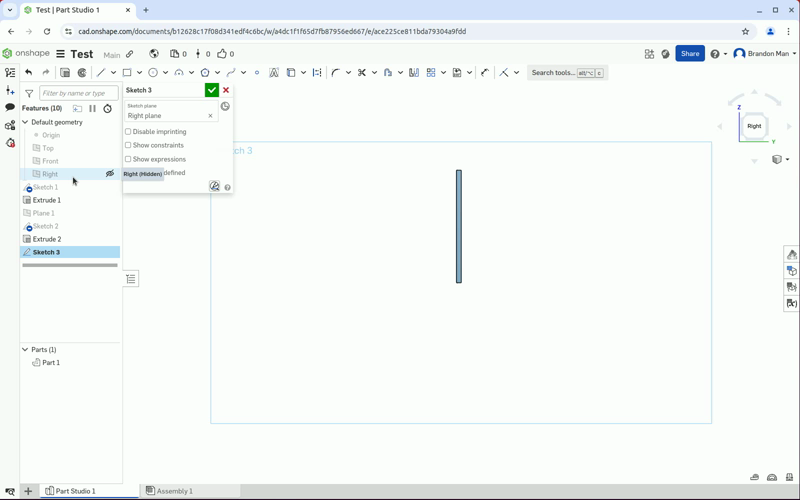
mouse_move(73, 352)
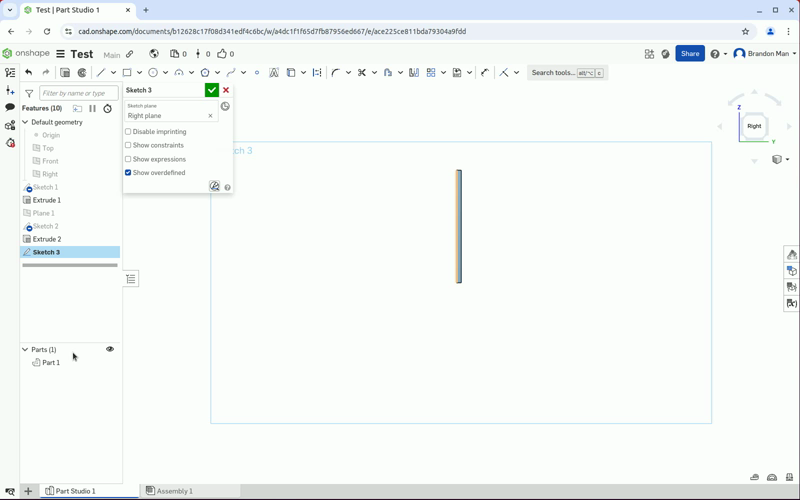
key(y)
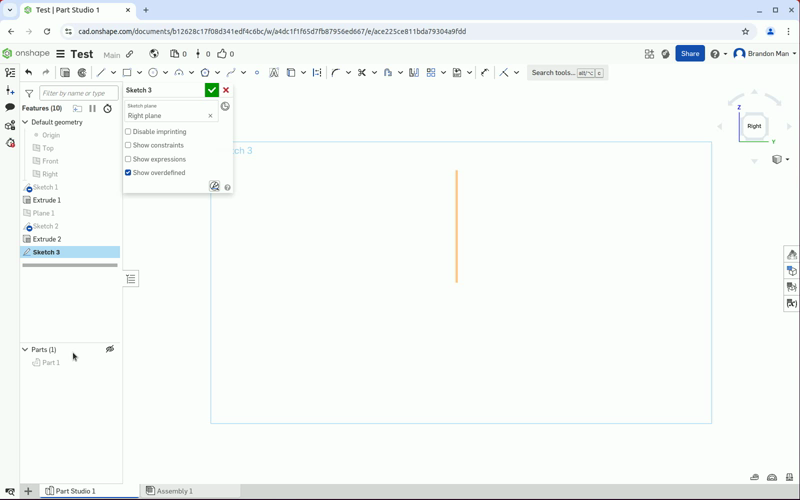
key(l)
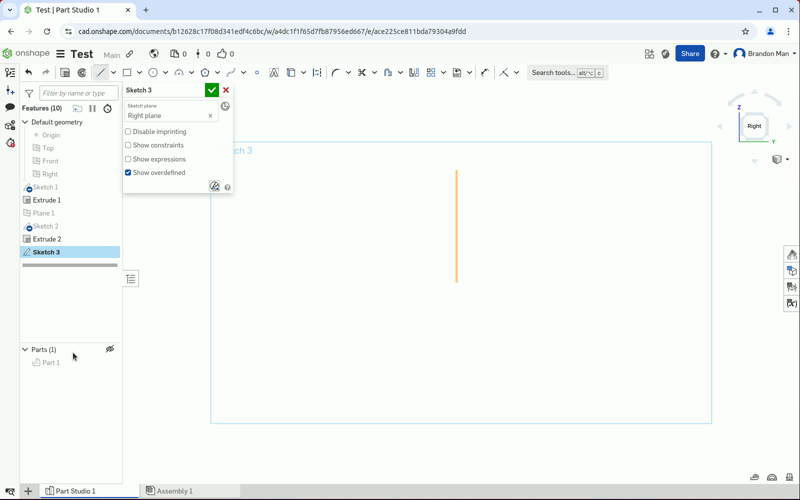
key_down(shift)
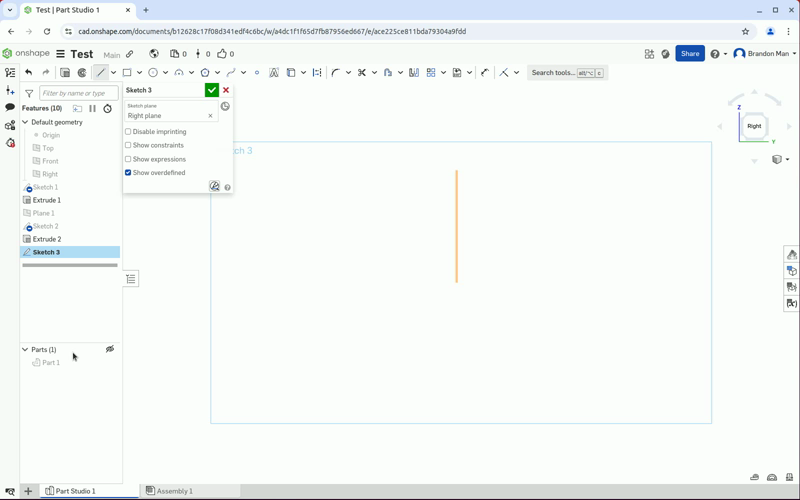
mouse_move(453, 282)
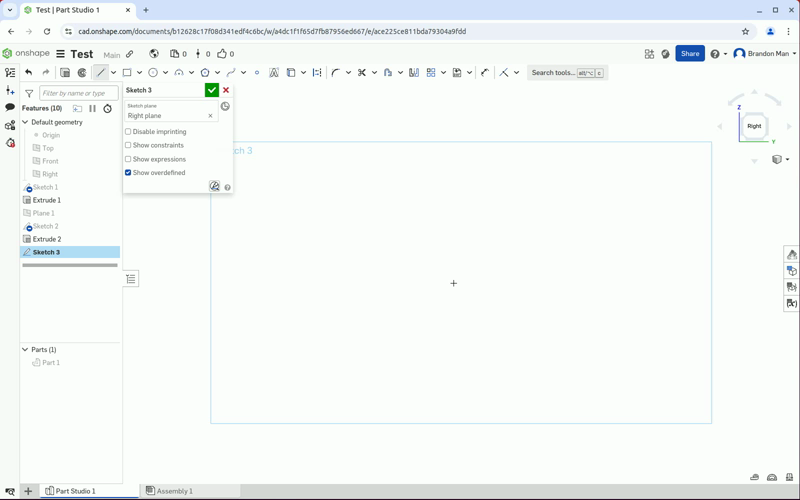
click(453, 282)
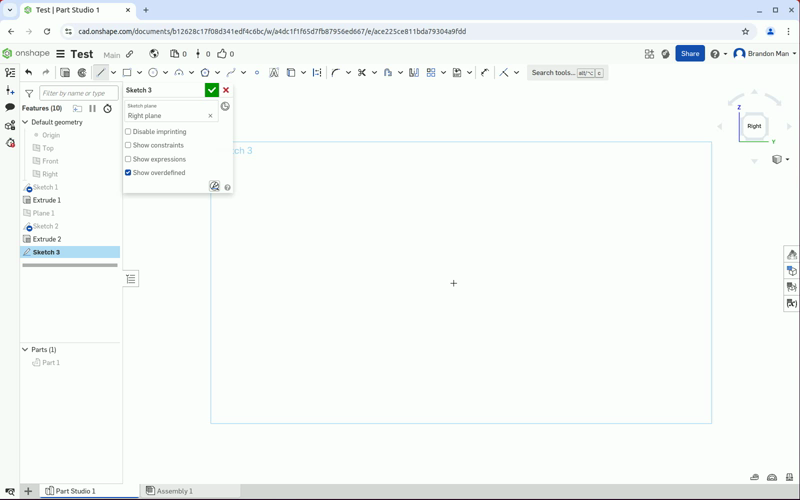
key_up(shift)
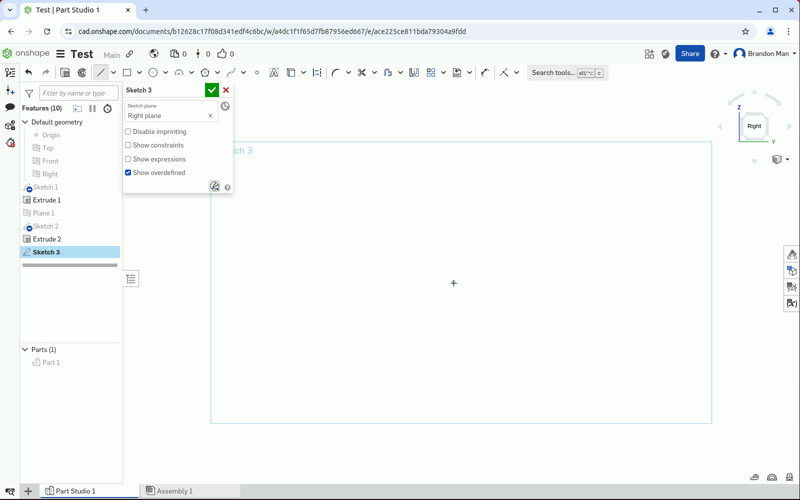
key_down(shift)
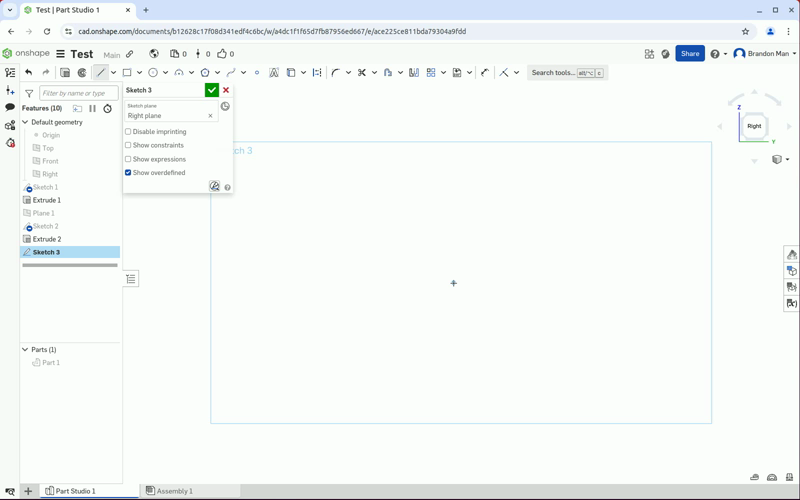
mouse_move(483, 282)
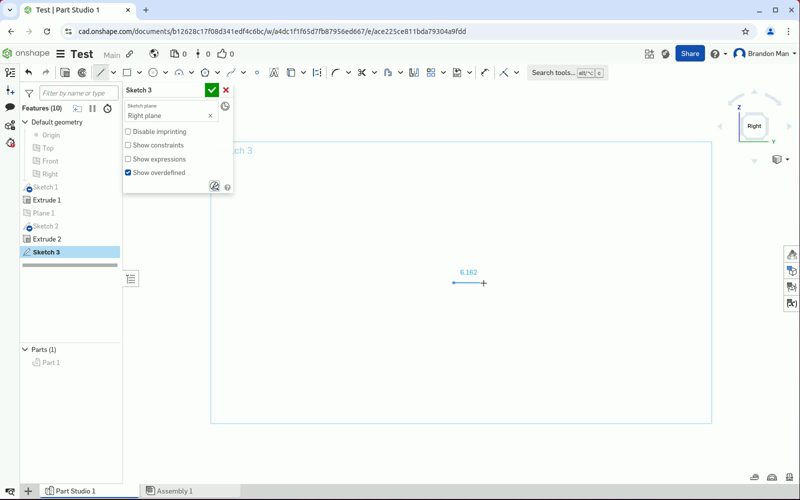
mouse_move(454, 282)
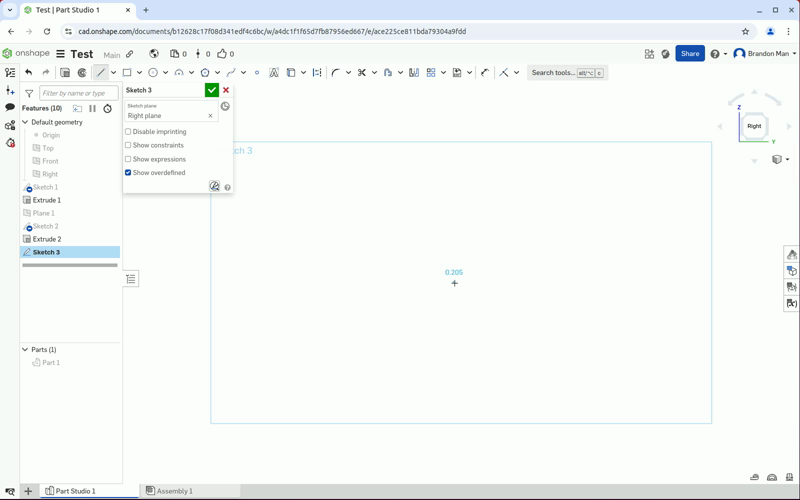
scroll(6)
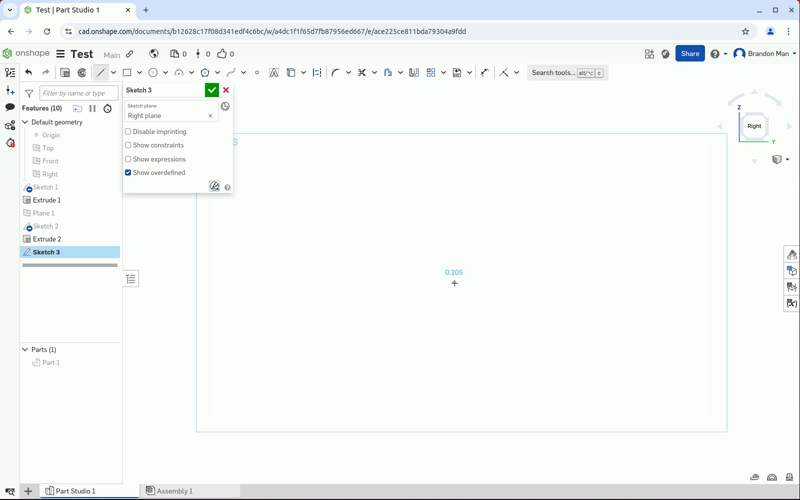
scroll(6)
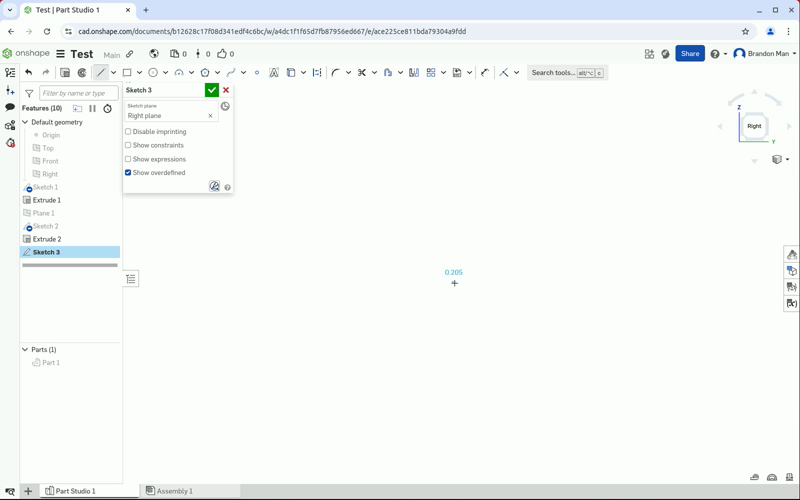
scroll(6)
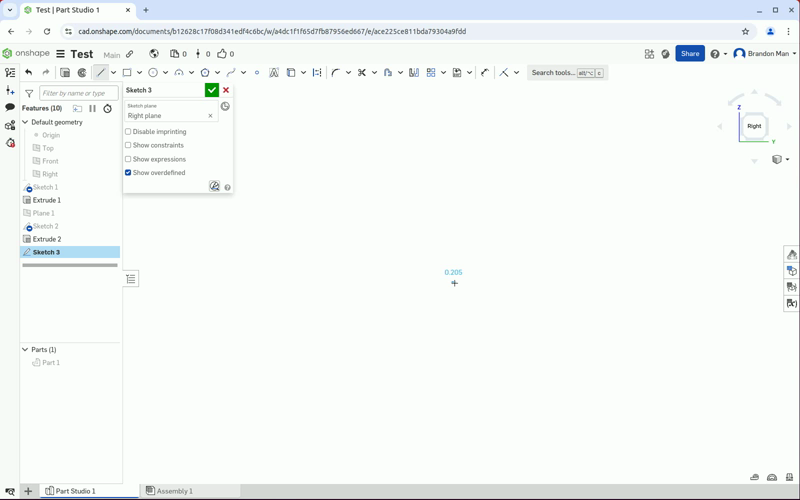
scroll(6)
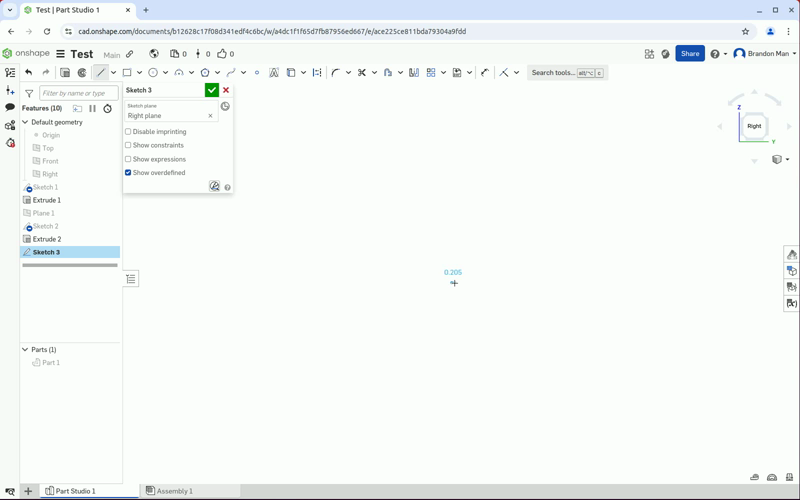
scroll(6)
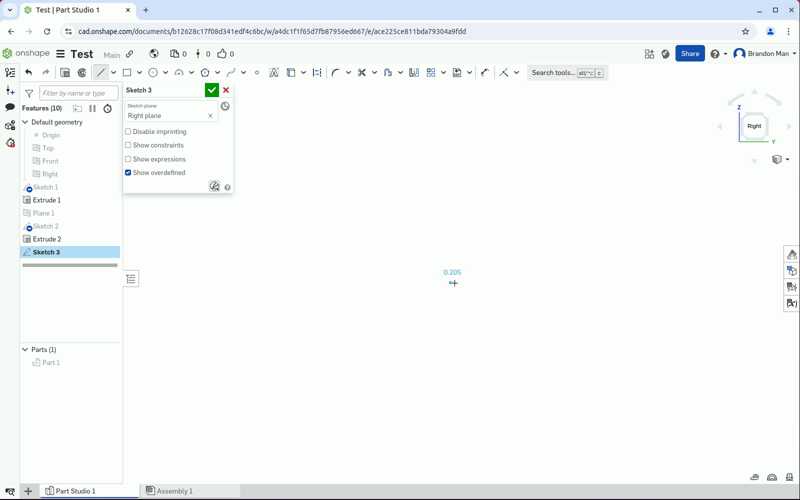
scroll(6)
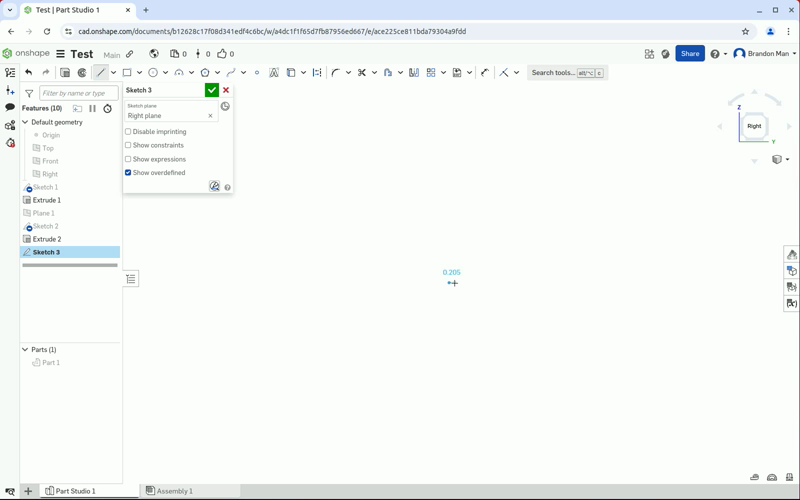
scroll(6)
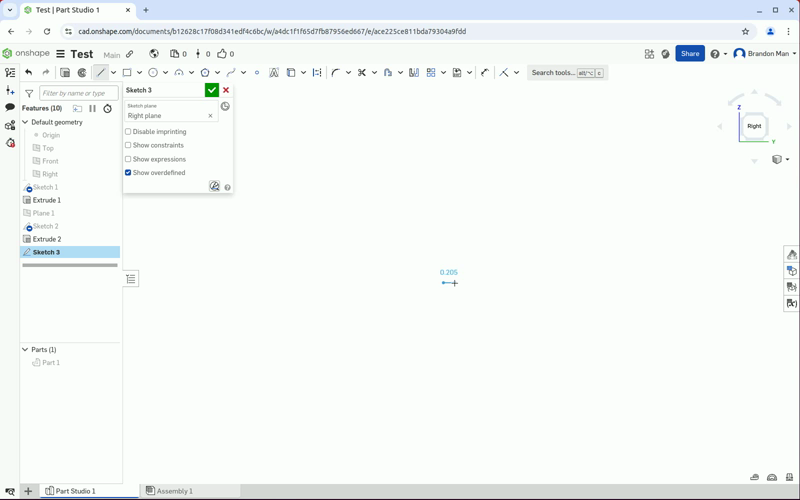
click(454, 282)
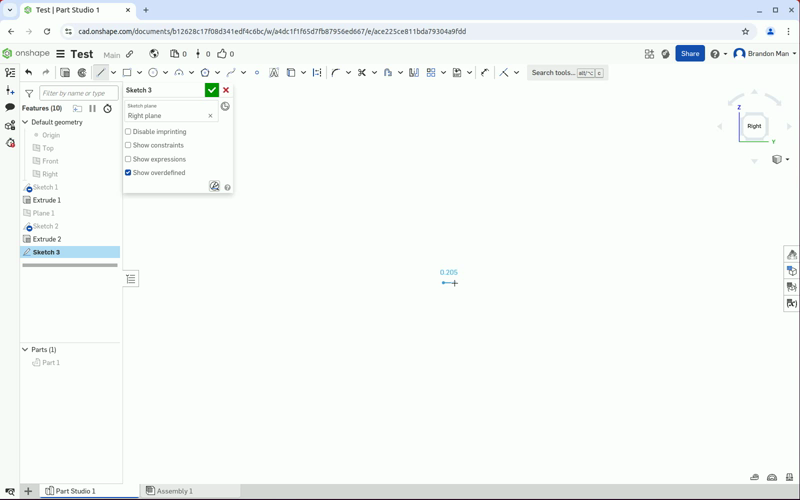
scroll(-6)
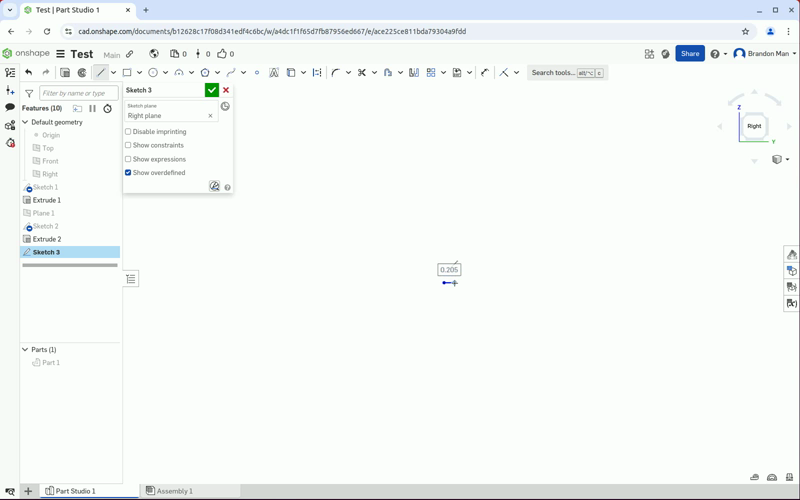
scroll(-6)
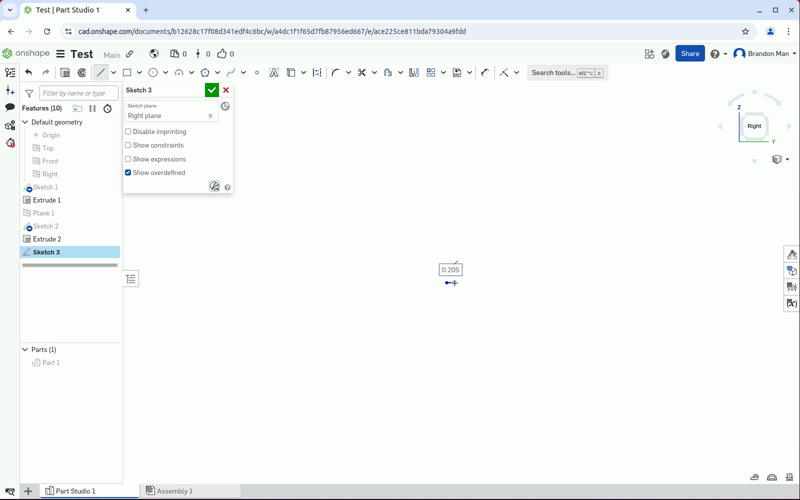
scroll(-6)
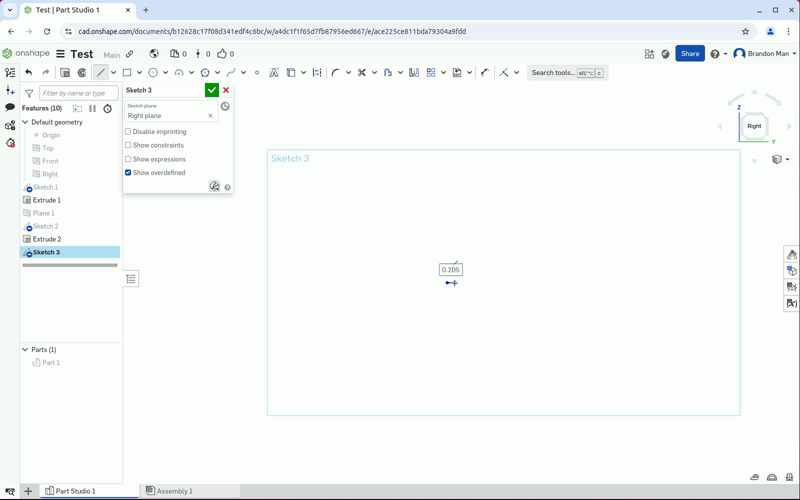
scroll(-6)
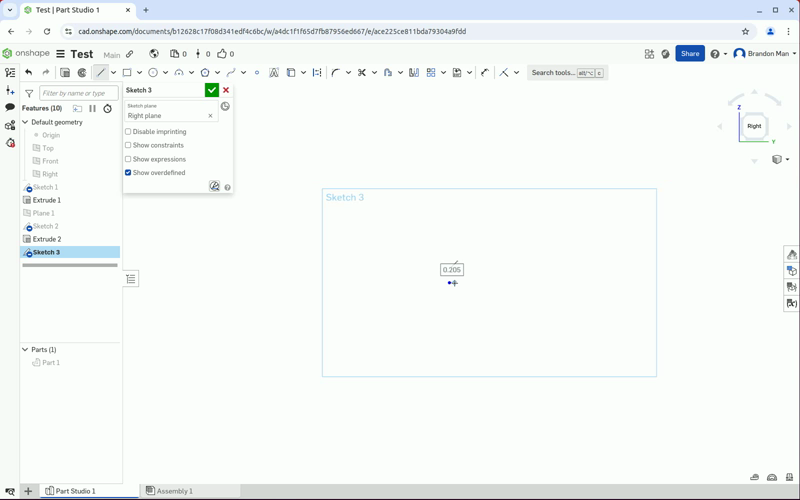
scroll(-6)
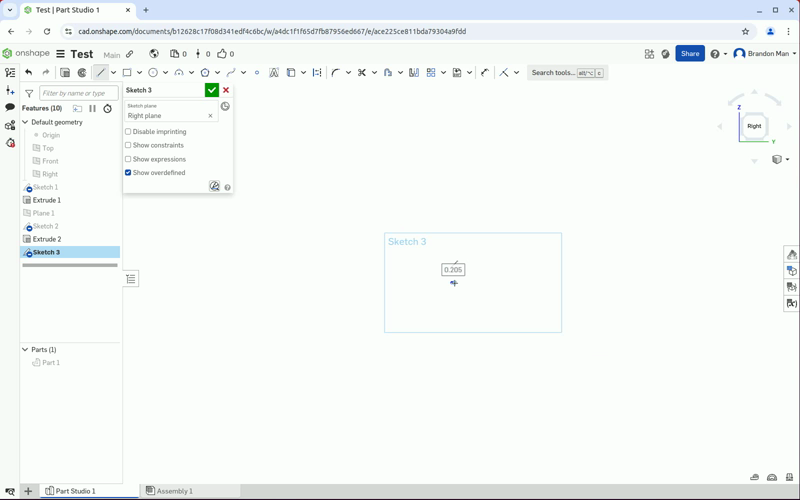
scroll(-6)
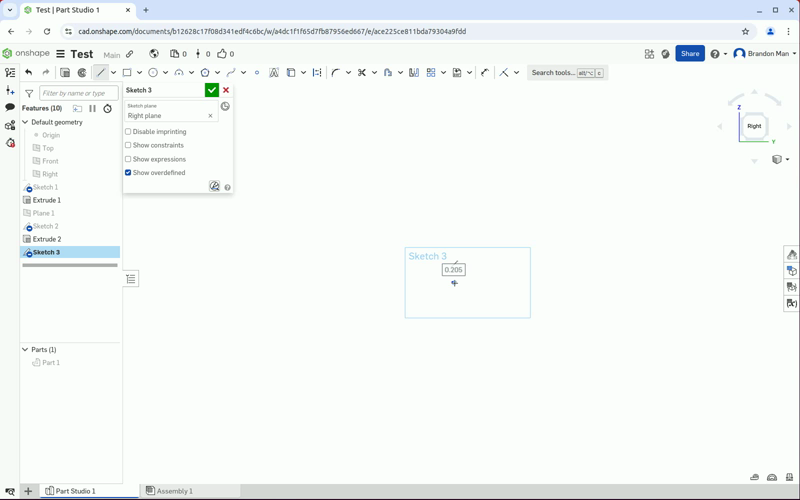
scroll(-6)
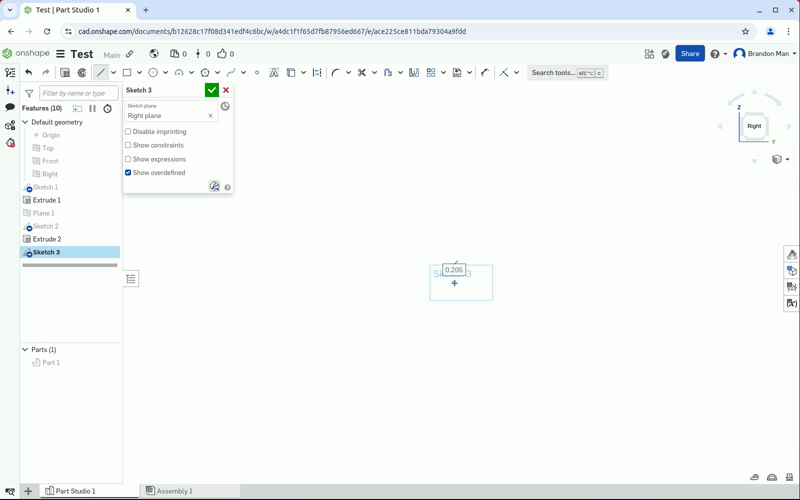
key_up(shift)
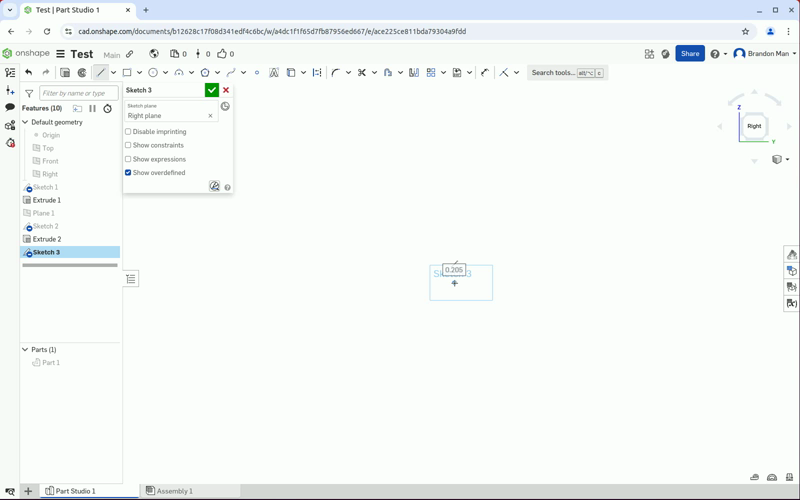
key_down(shift)
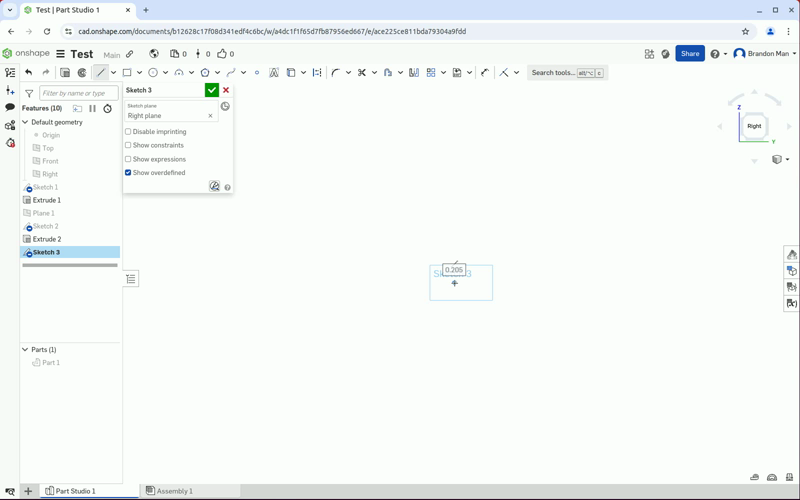
mouse_move(454, 170)
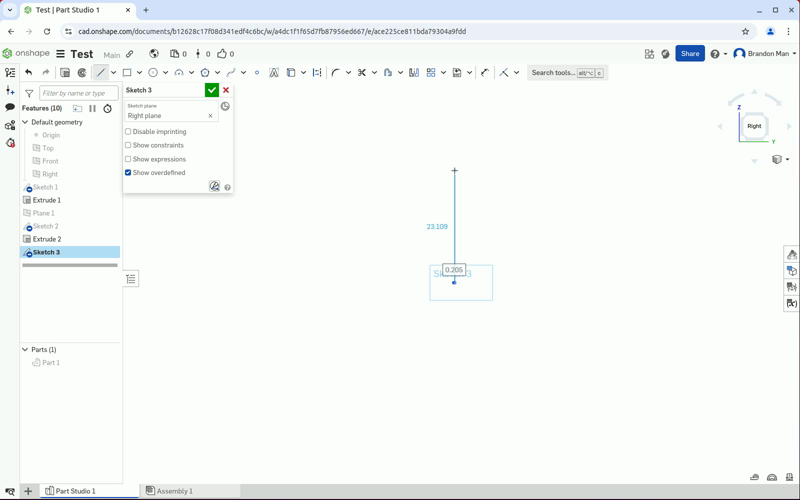
click(454, 170)
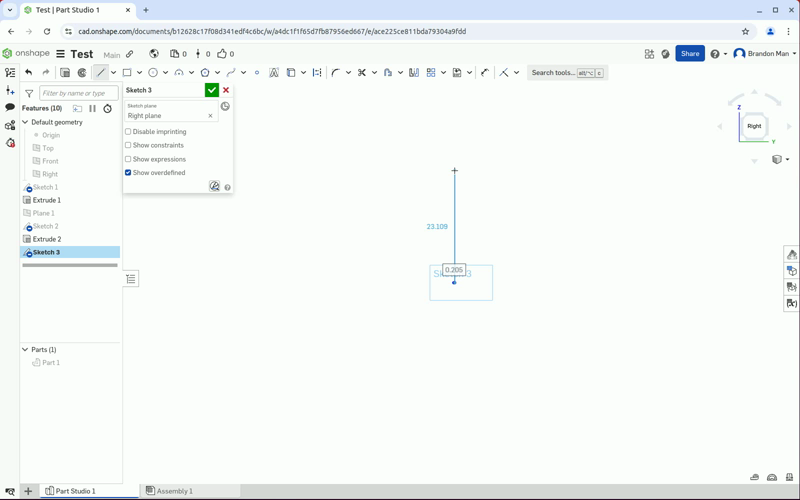
key_up(shift)
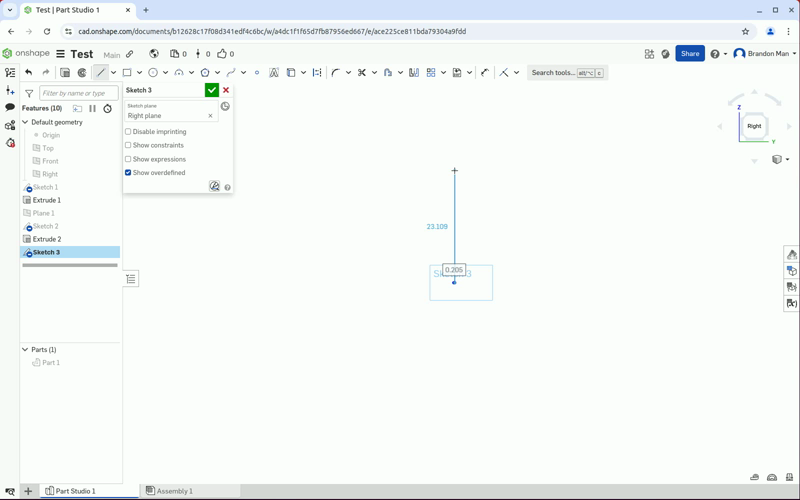
key_down(shift)
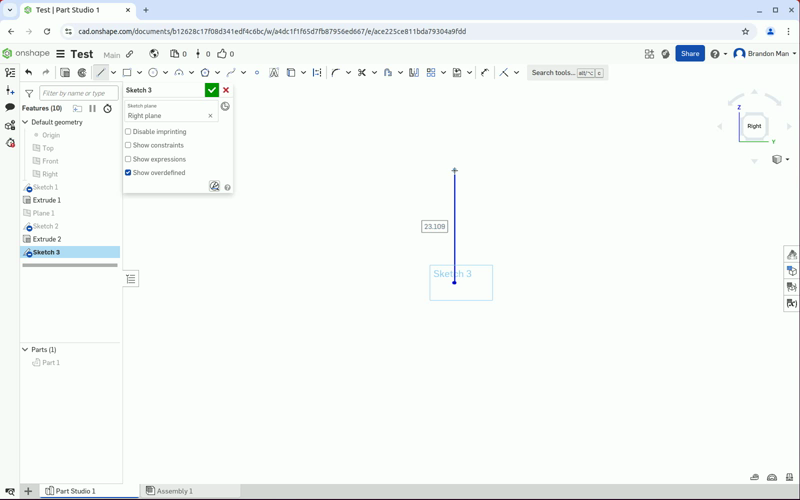
mouse_move(484, 170)
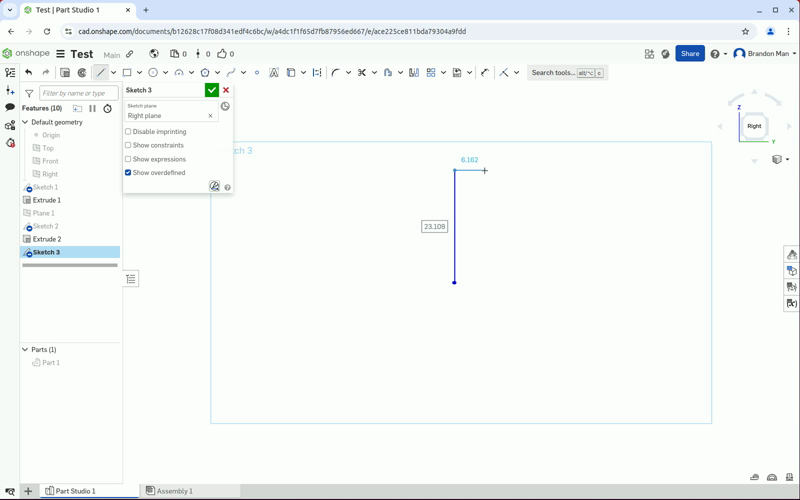
mouse_move(453, 170)
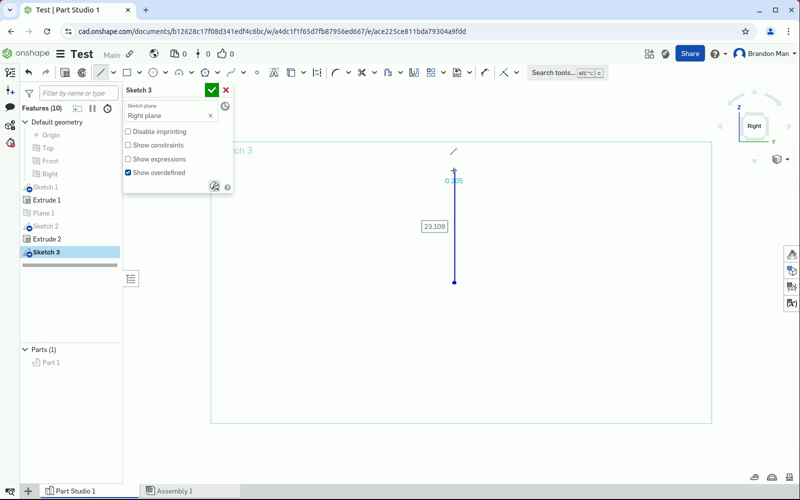
scroll(6)
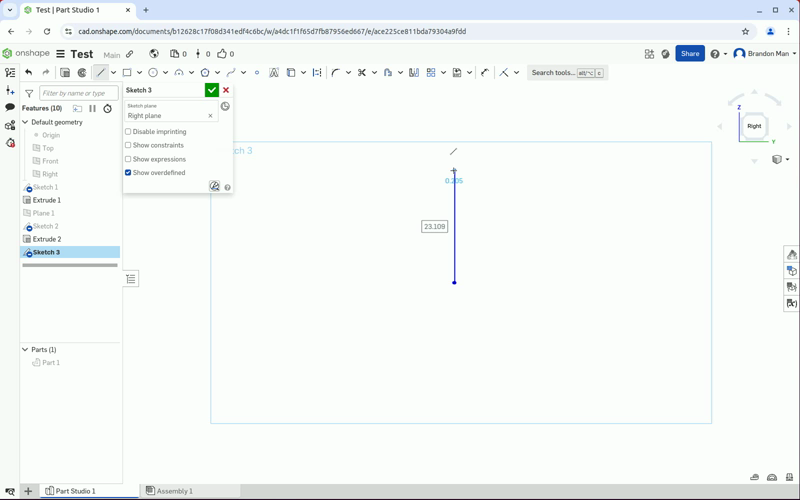
scroll(6)
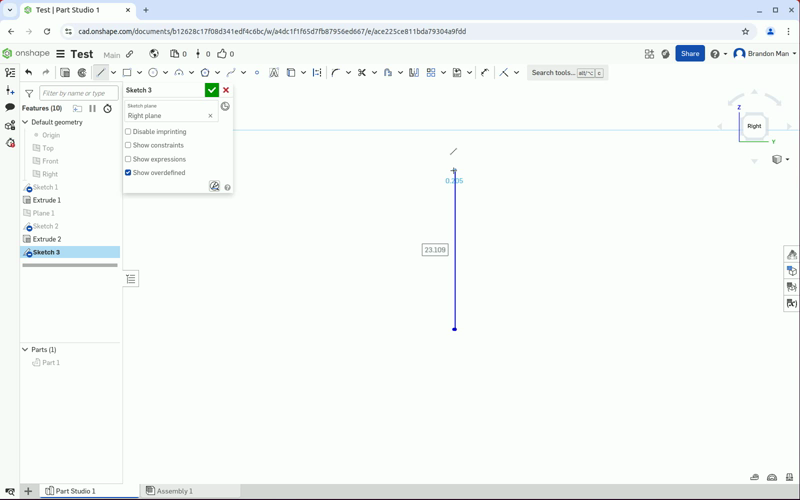
scroll(6)
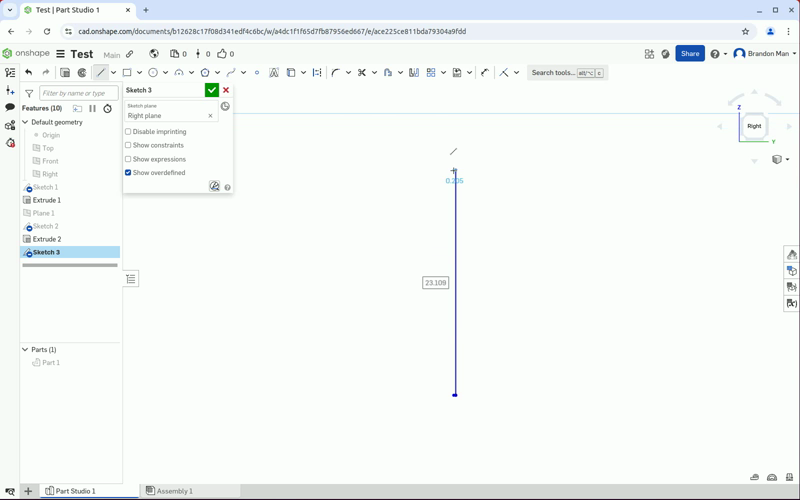
scroll(6)
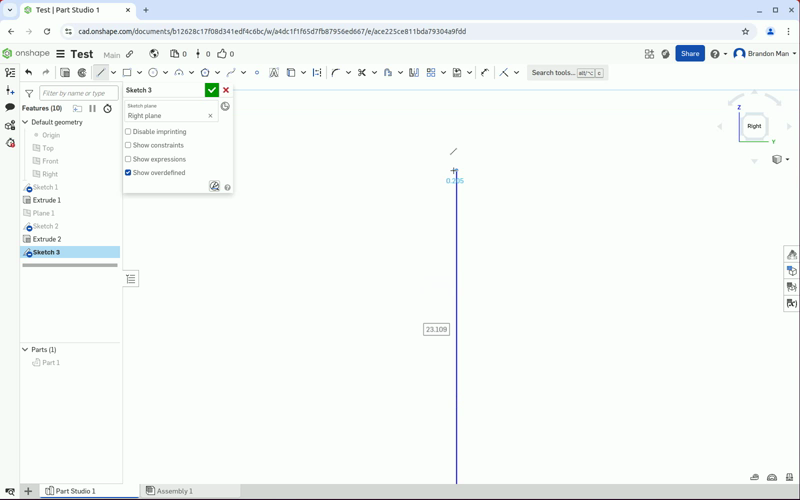
scroll(6)
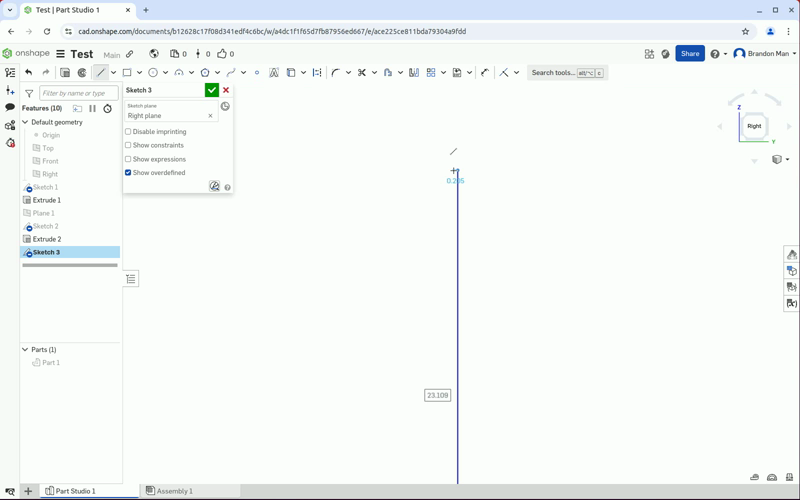
scroll(6)
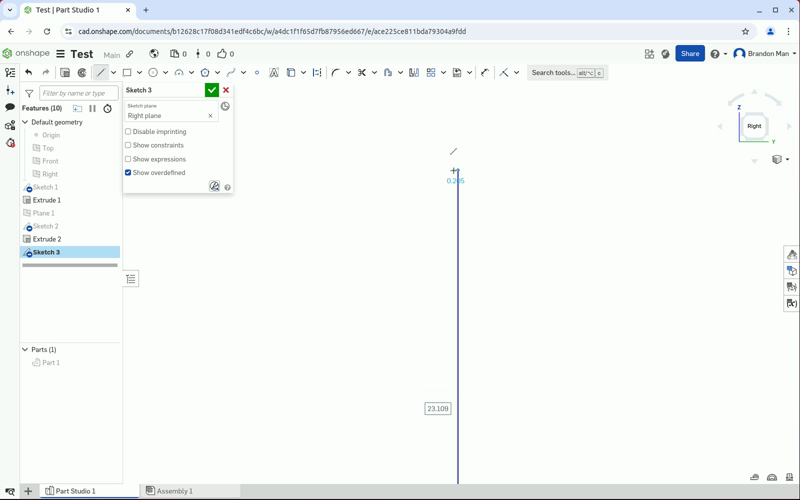
scroll(6)
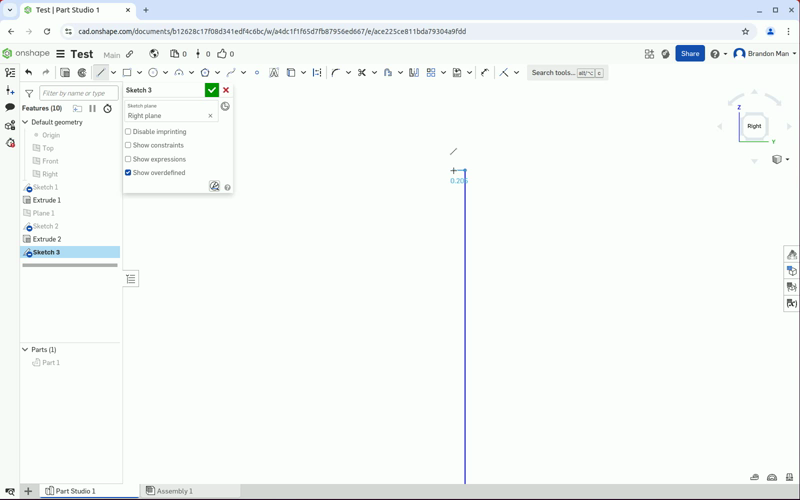
click(453, 170)
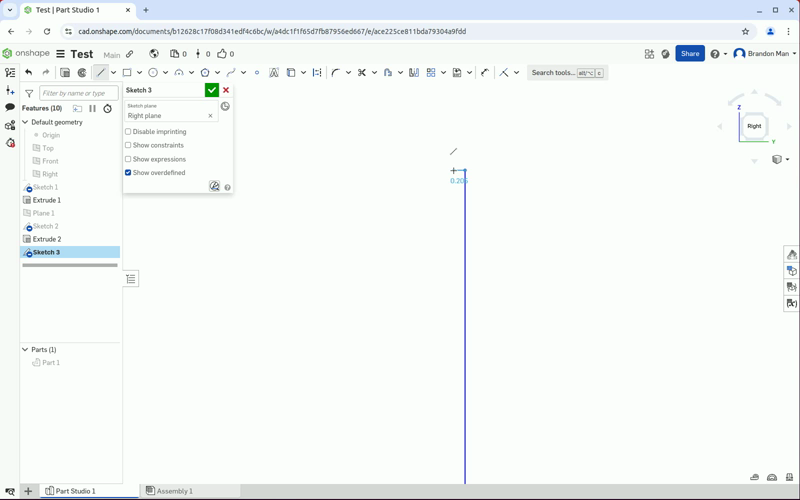
scroll(-6)
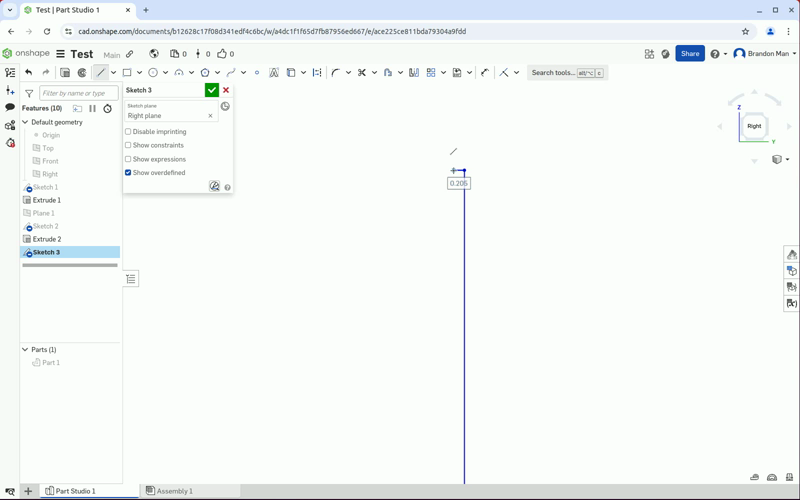
scroll(-6)
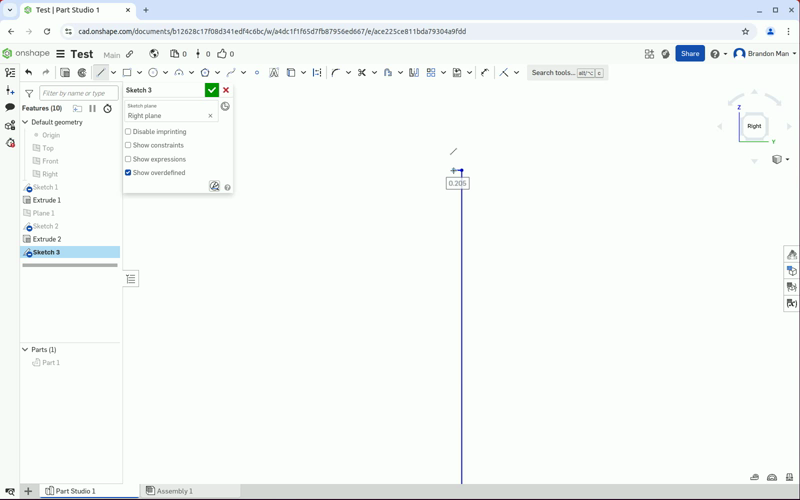
scroll(-6)
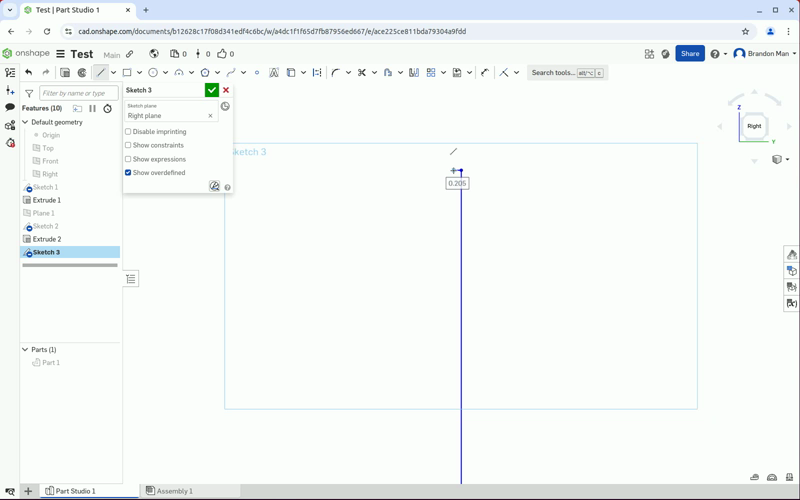
scroll(-6)
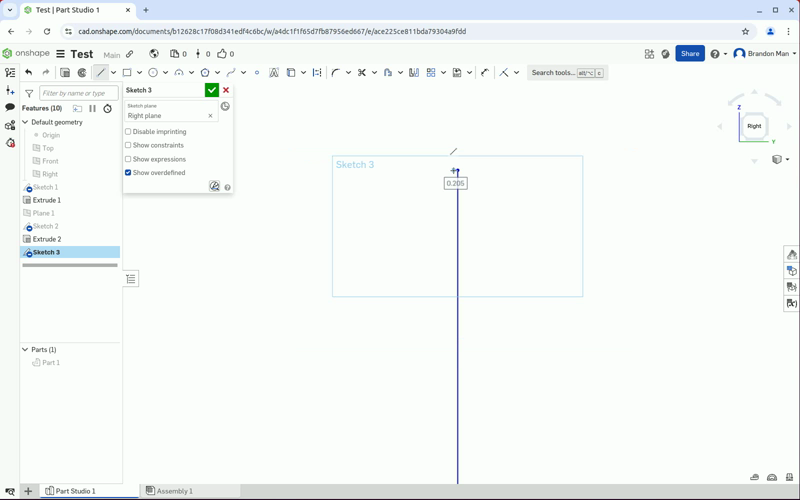
scroll(-6)
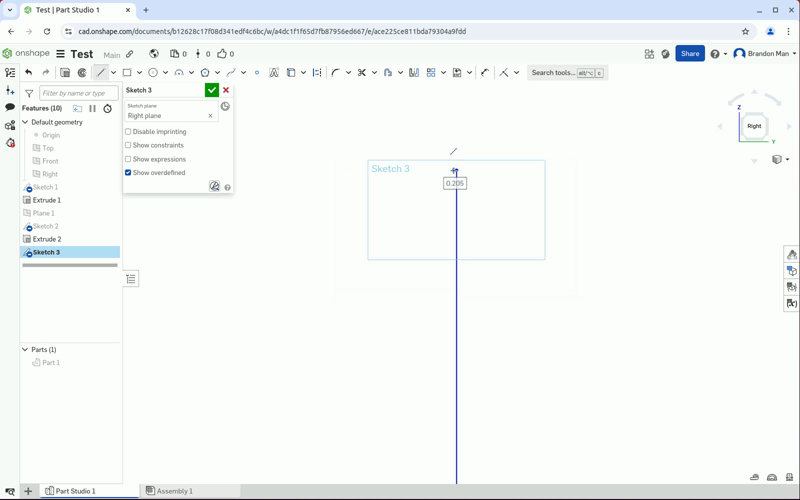
scroll(-6)
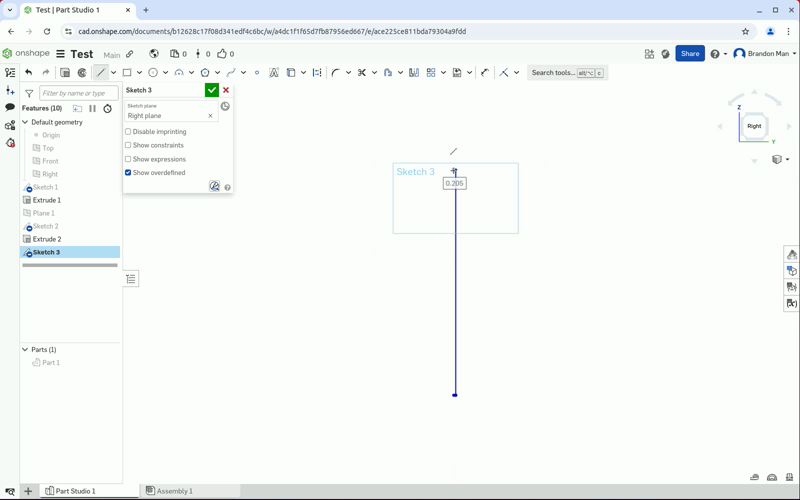
scroll(-6)
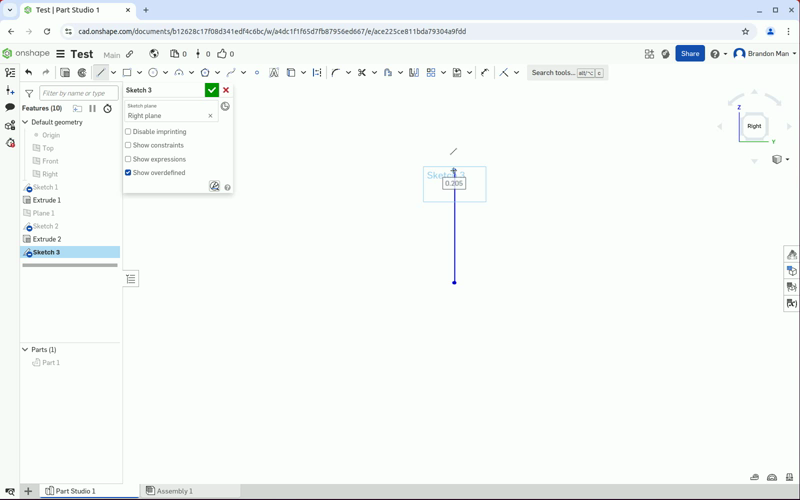
key_up(shift)
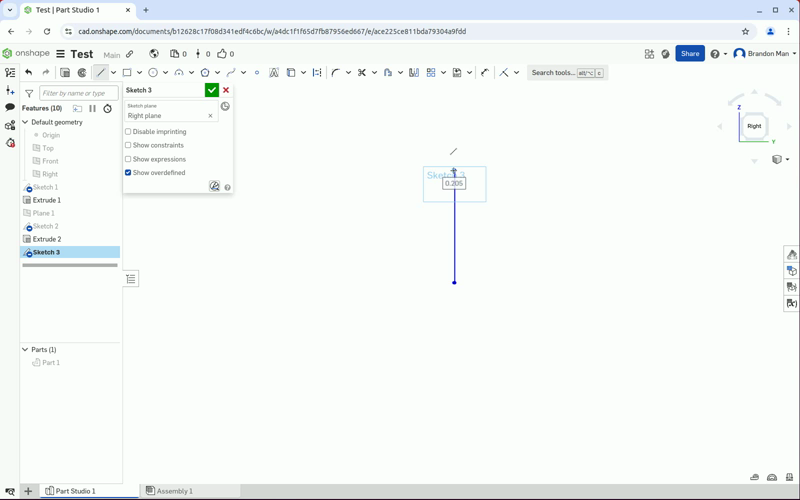
key_down(shift)
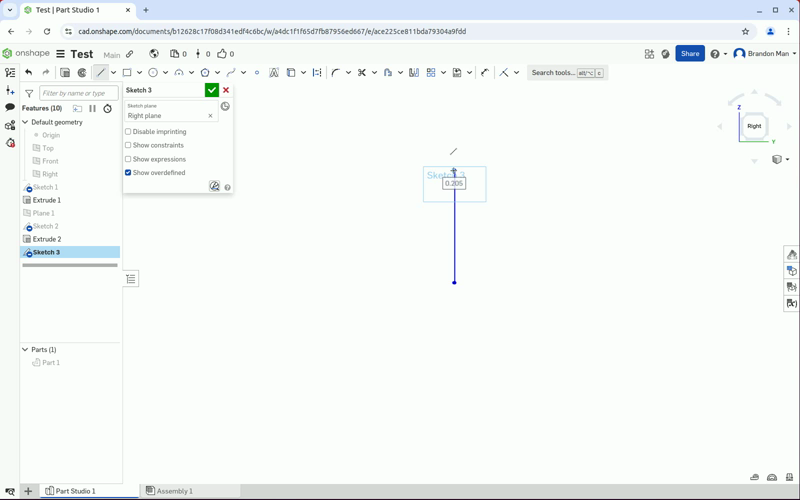
mouse_move(453, 282)
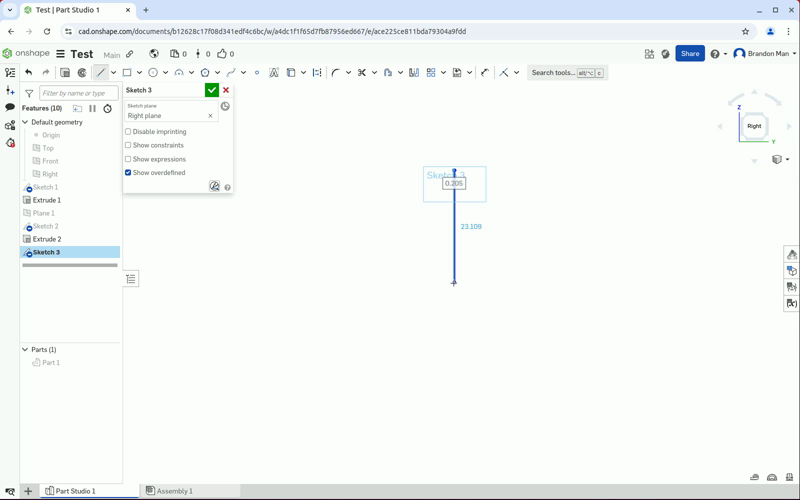
scroll(6)
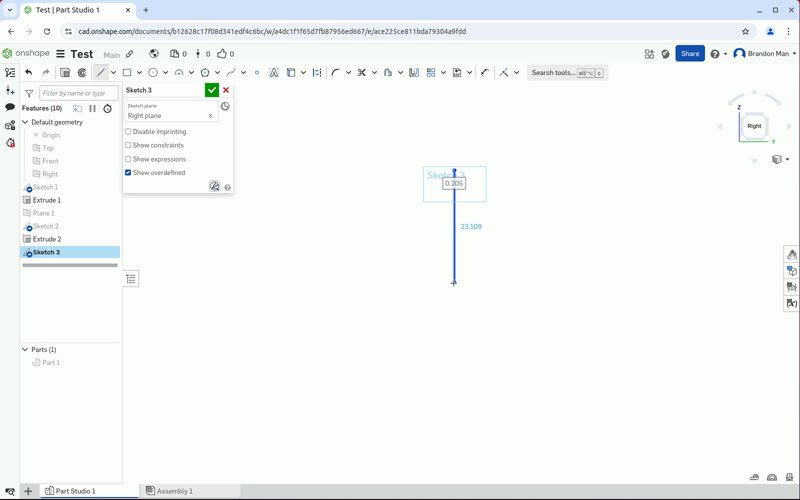
scroll(6)
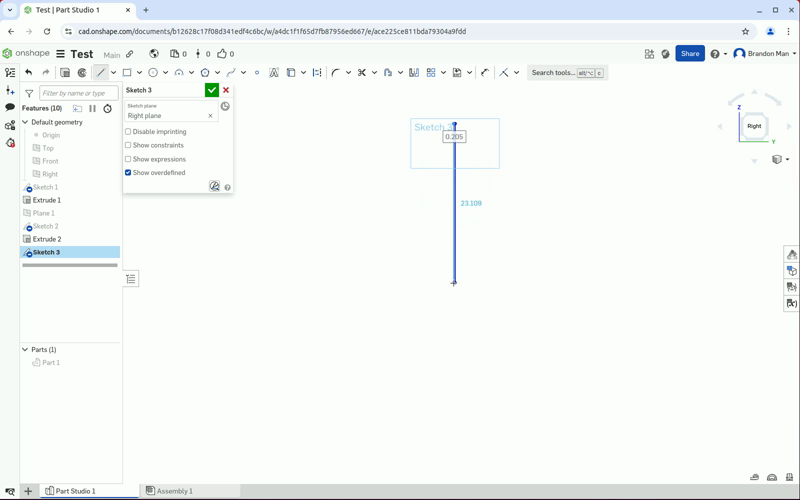
scroll(6)
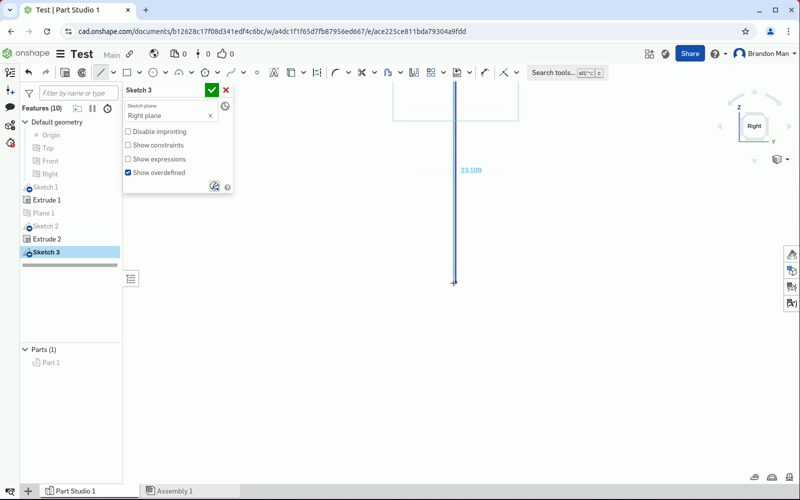
scroll(6)
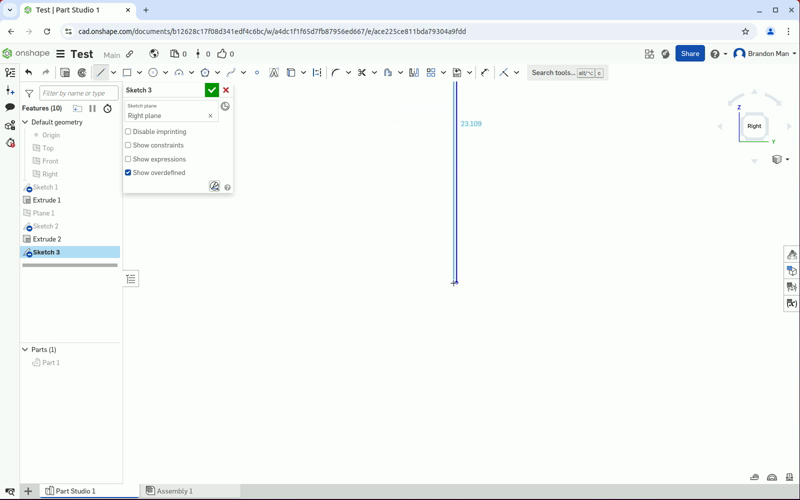
scroll(6)
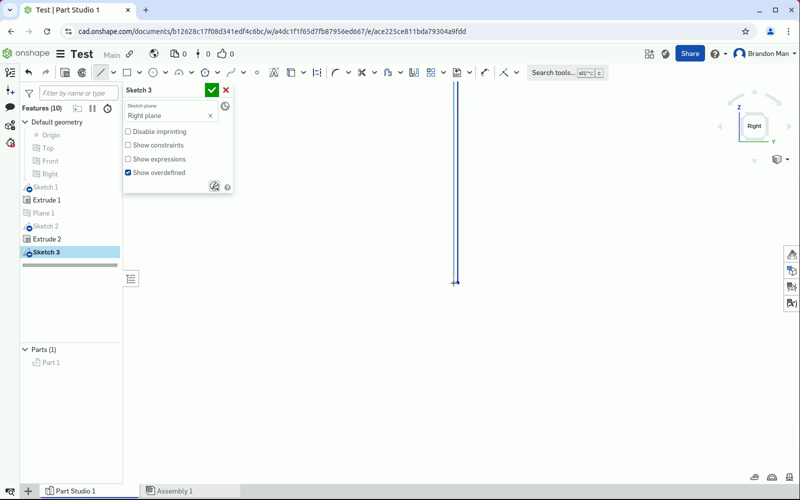
scroll(6)
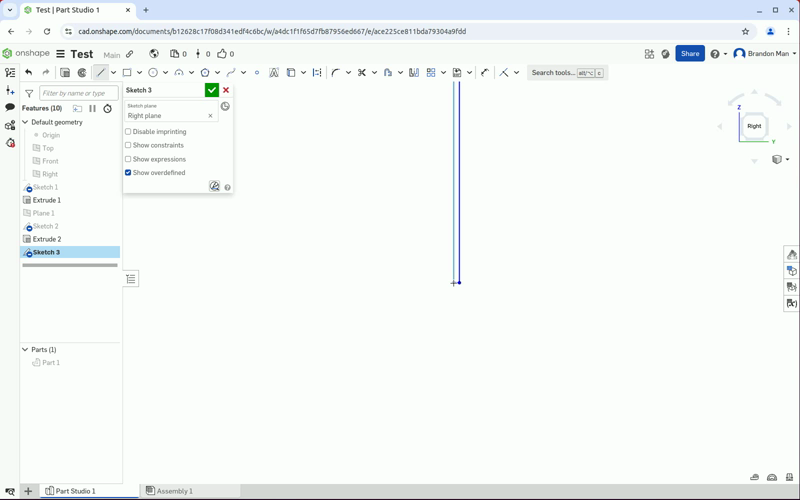
scroll(6)
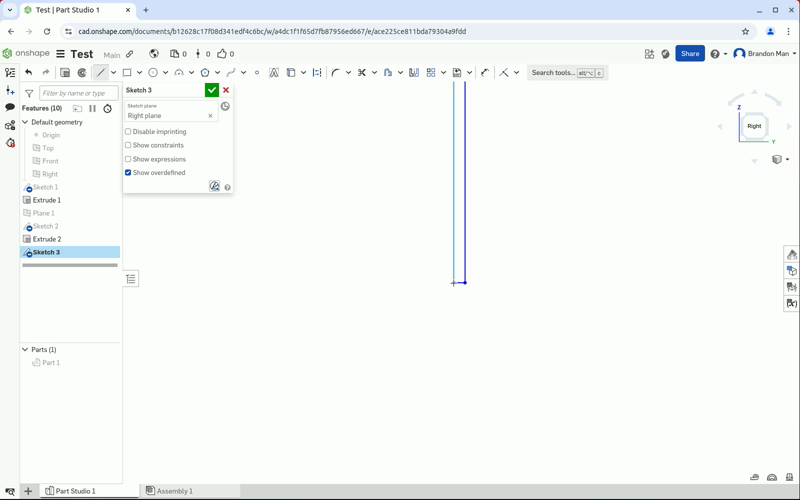
key_up(shift)
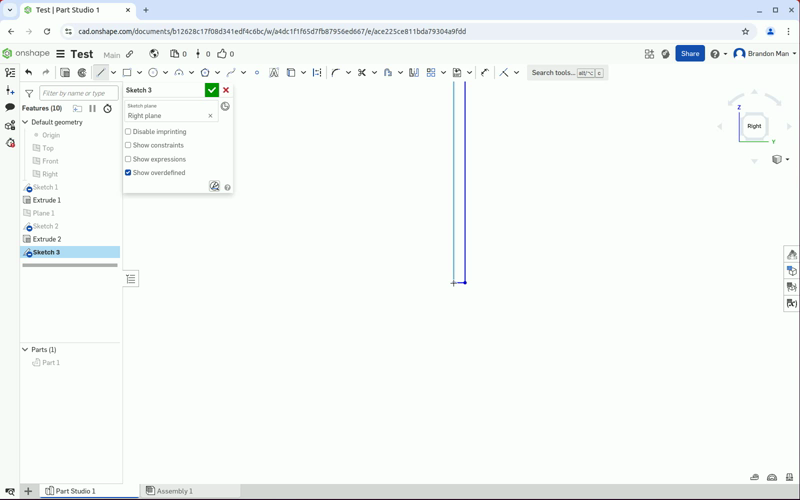
click(453, 282)
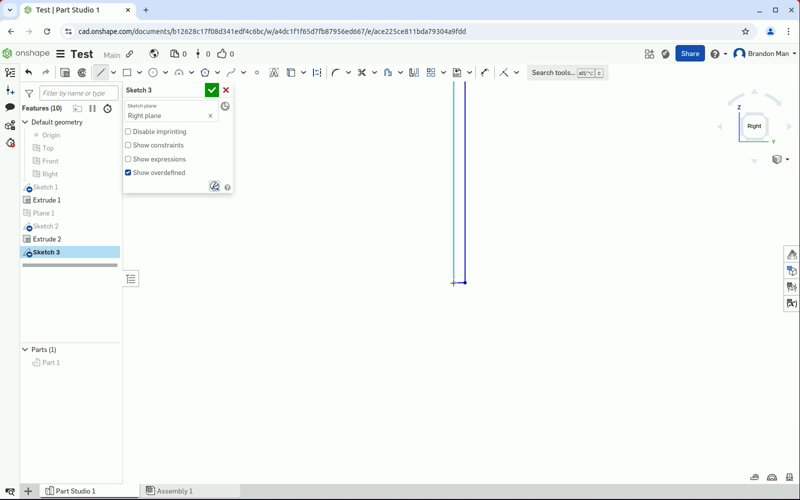
scroll(-6)
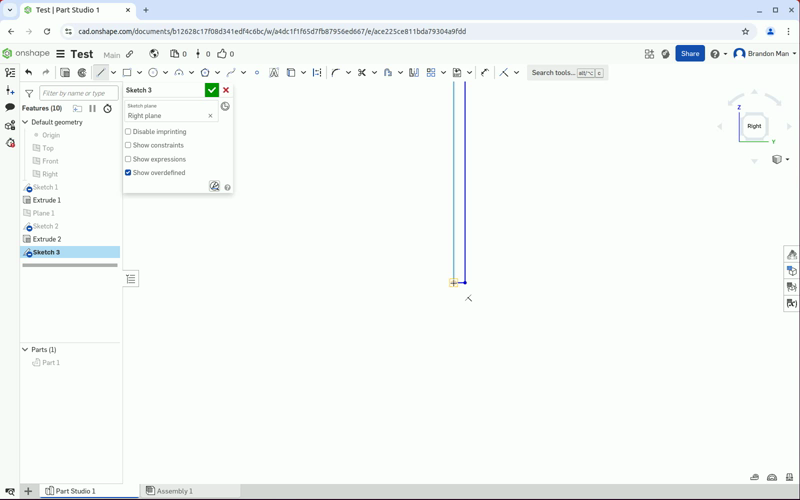
scroll(-6)
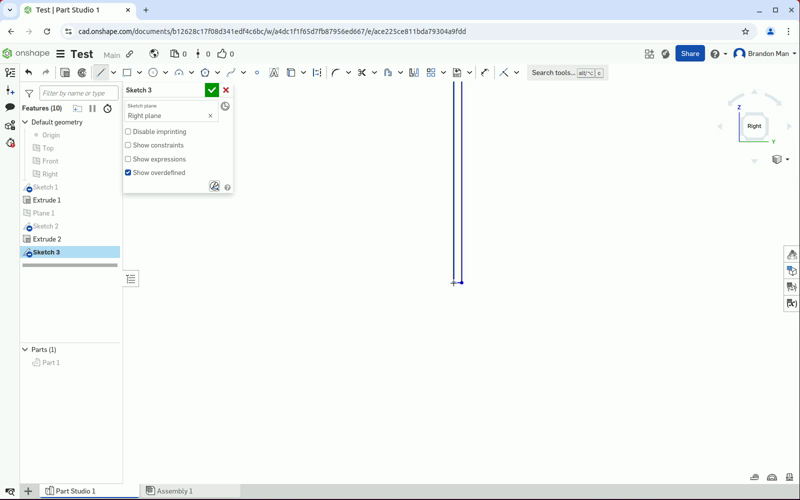
scroll(-6)
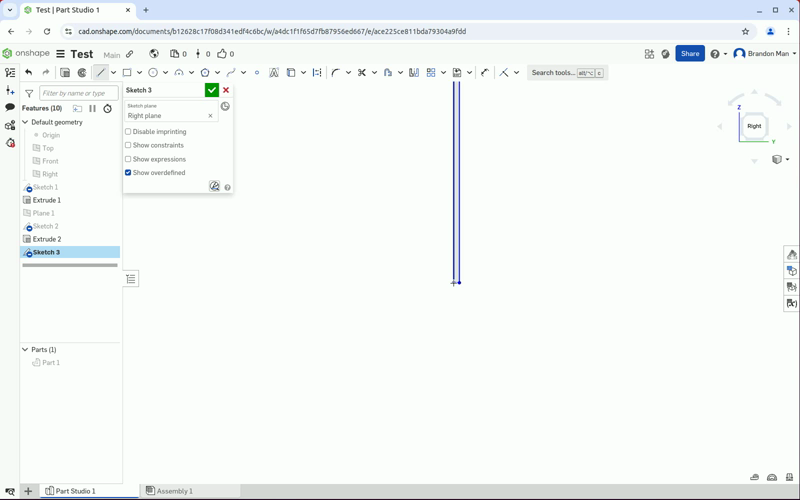
scroll(-6)
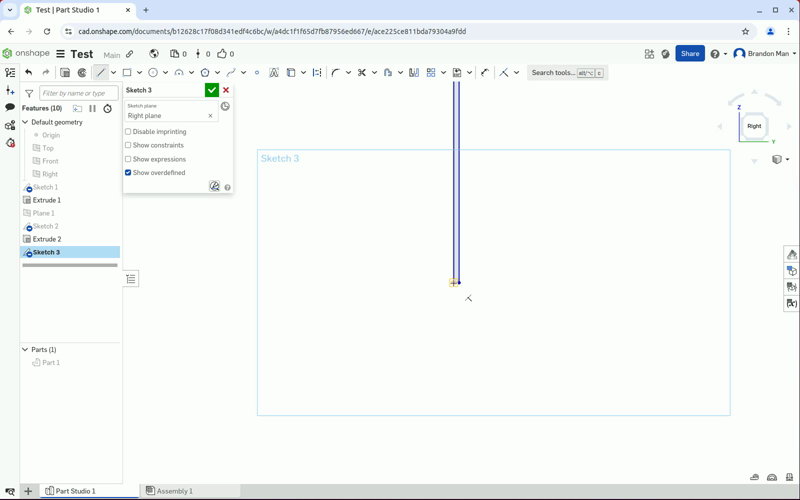
scroll(-6)
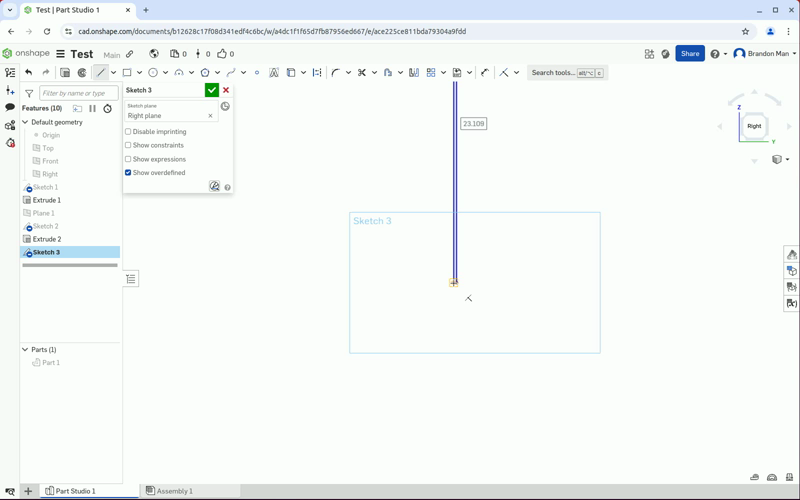
scroll(-6)
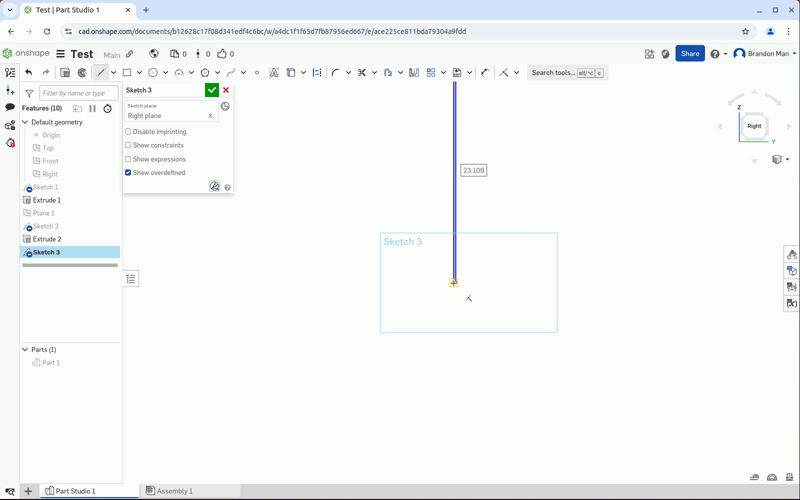
scroll(-6)
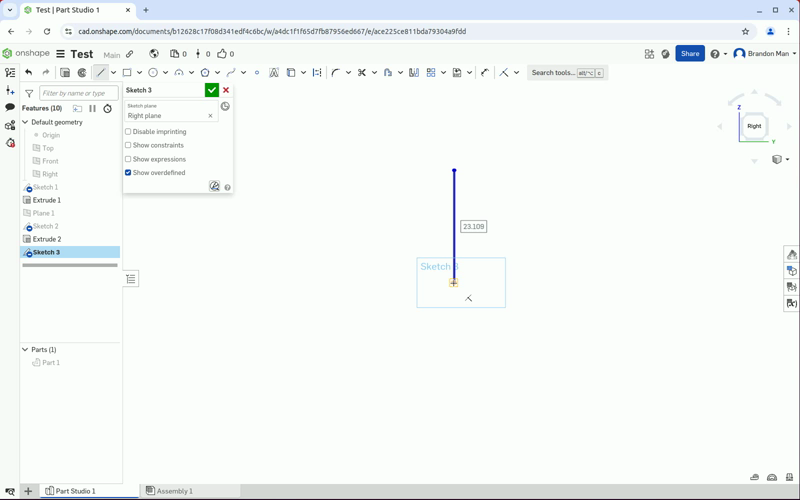
key(esc)
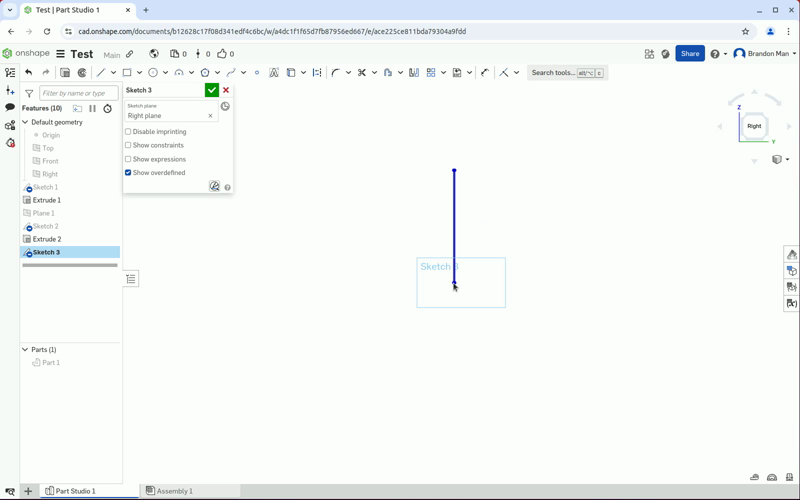
mouse_move(454, 270)
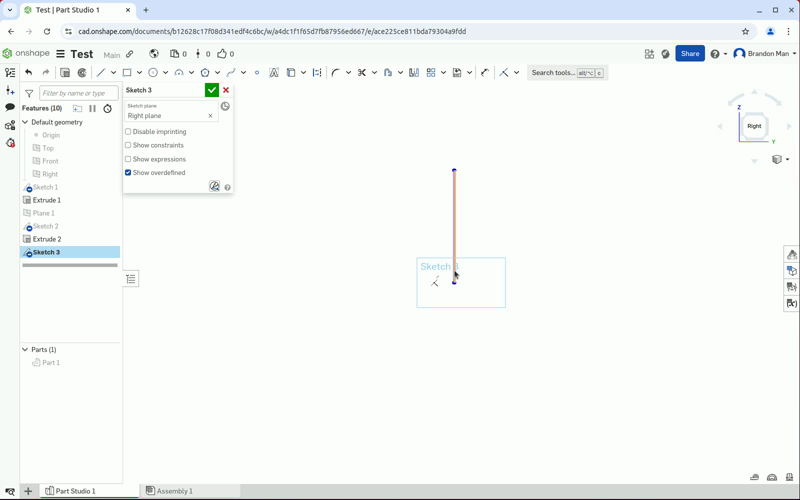
scroll(6)
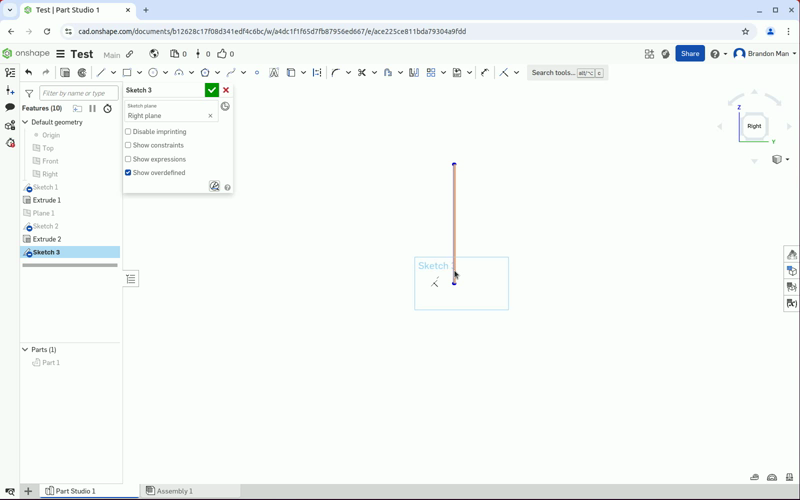
scroll(6)
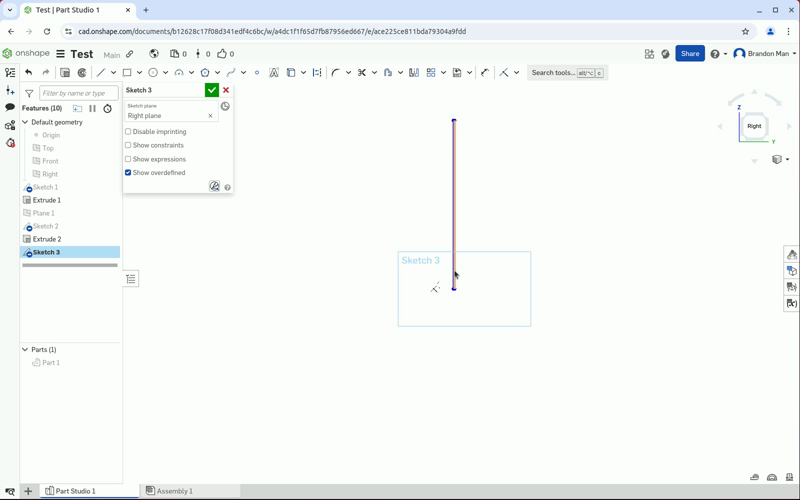
scroll(6)
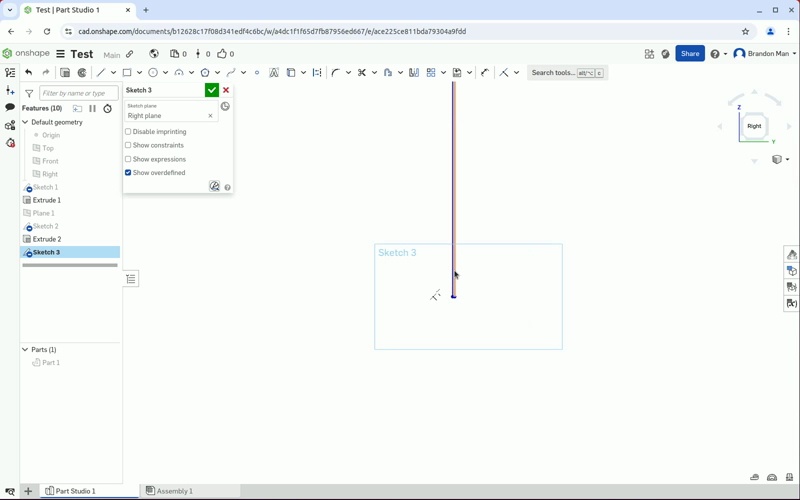
scroll(6)
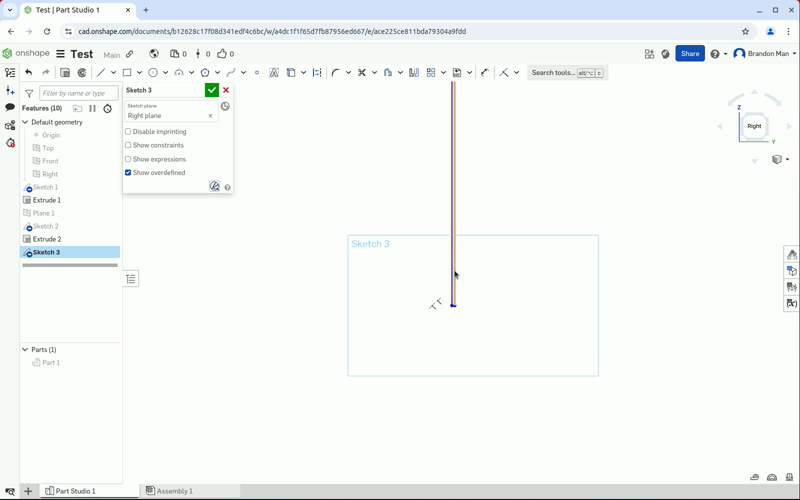
scroll(6)
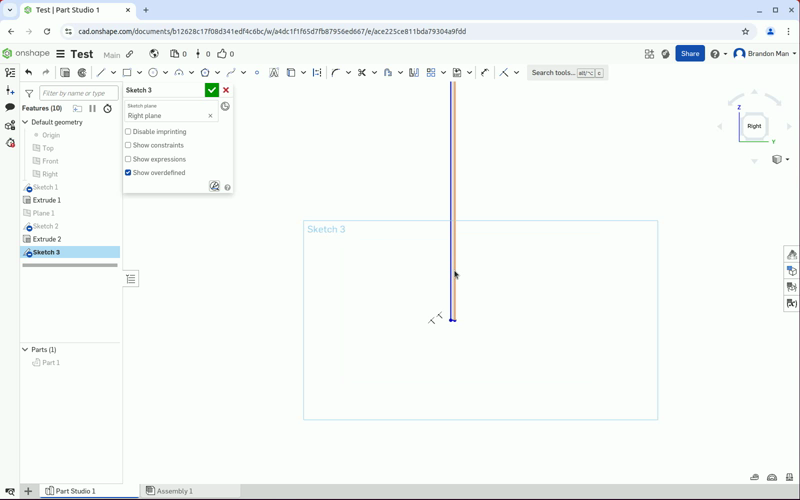
scroll(6)
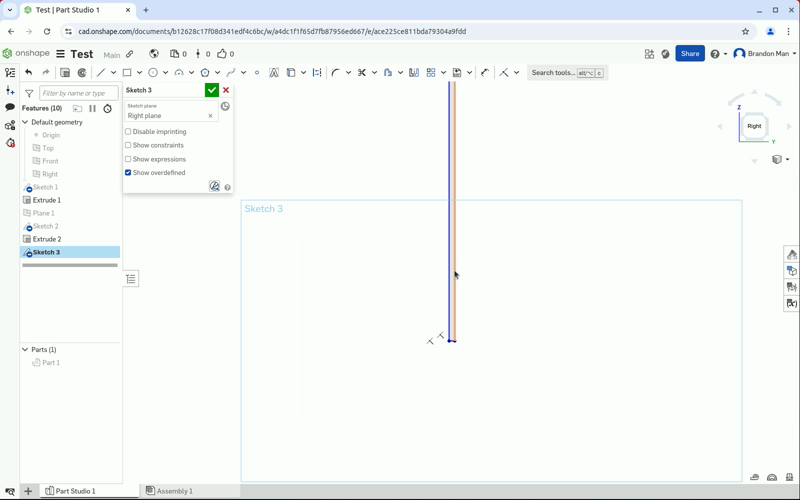
scroll(6)
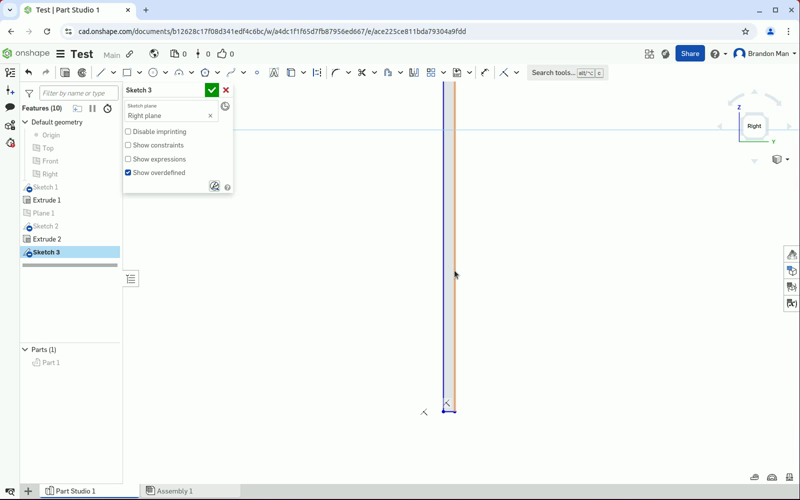
click(454, 270)
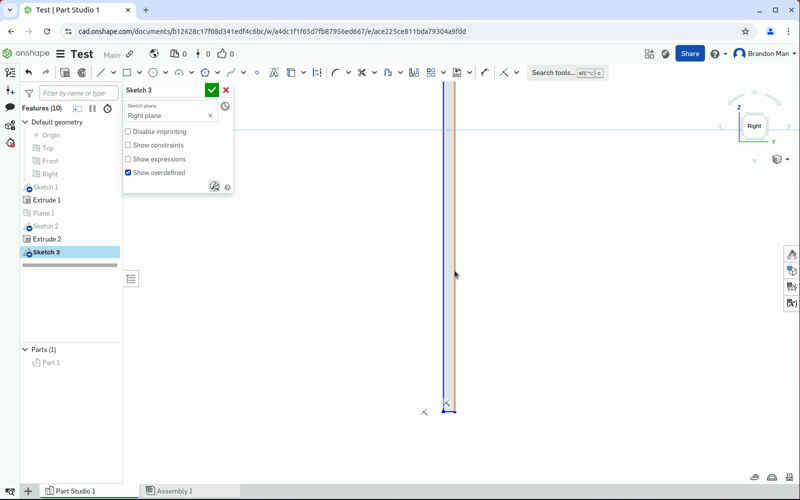
scroll(-6)
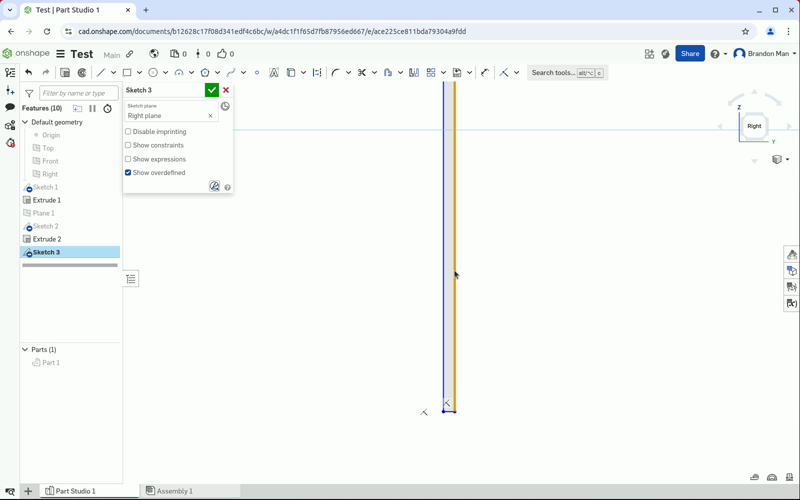
scroll(-6)
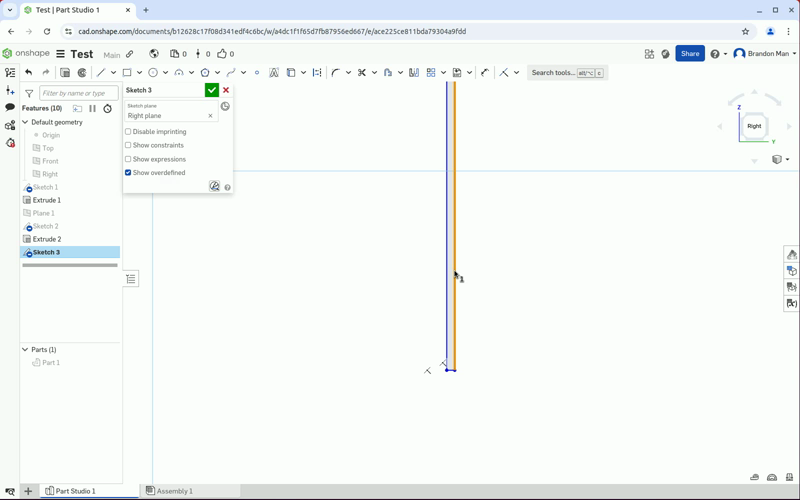
scroll(-6)
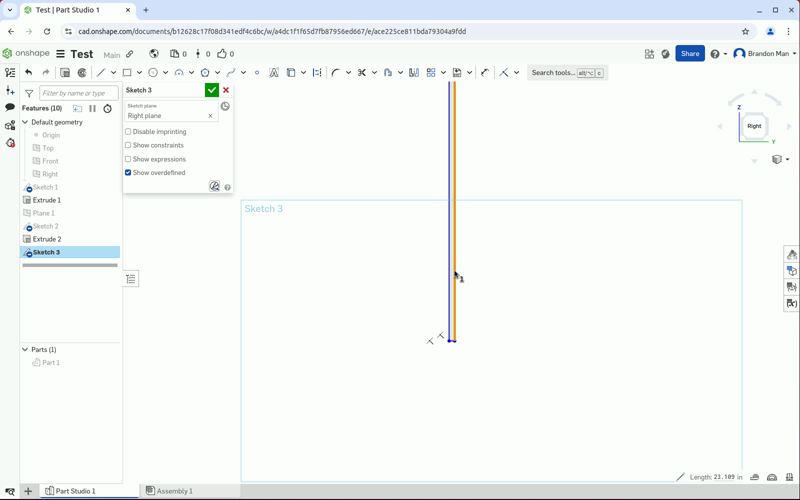
scroll(-6)
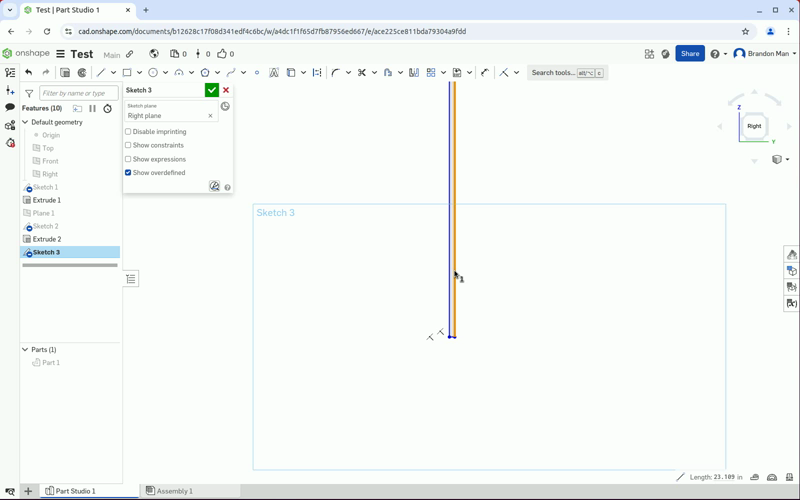
scroll(-6)
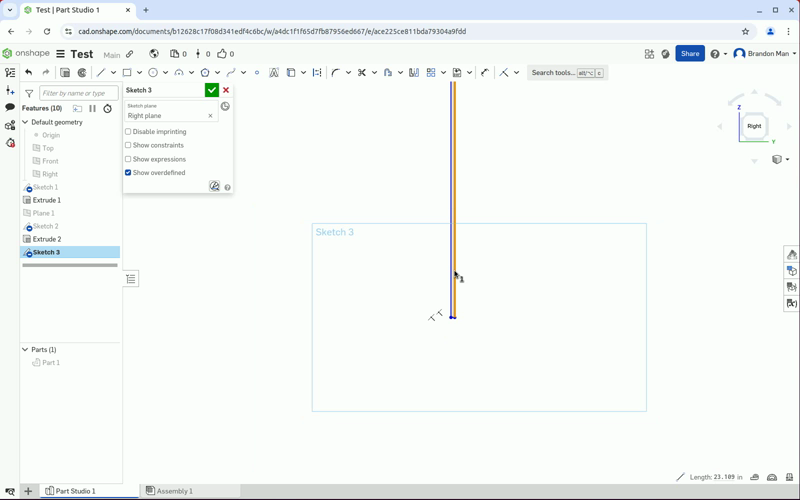
scroll(-6)
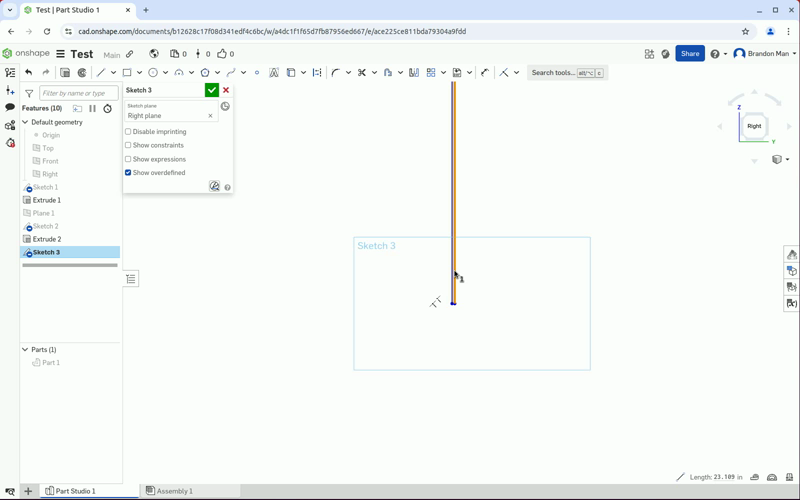
scroll(-6)
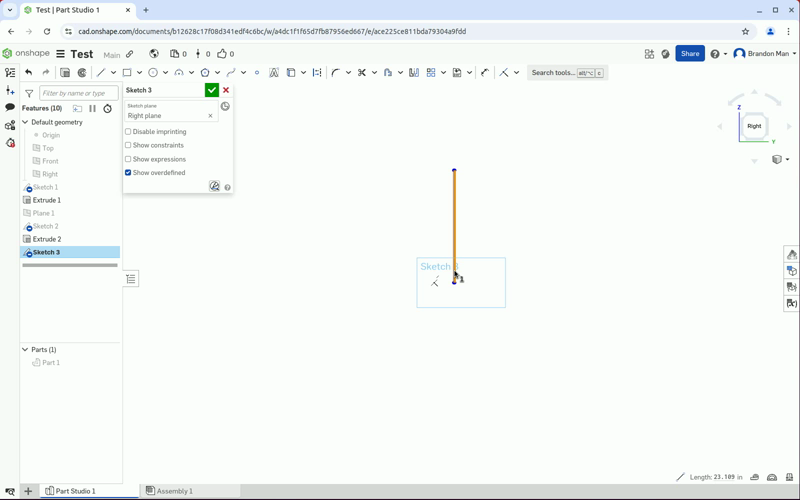
mouse_move(73, 352)
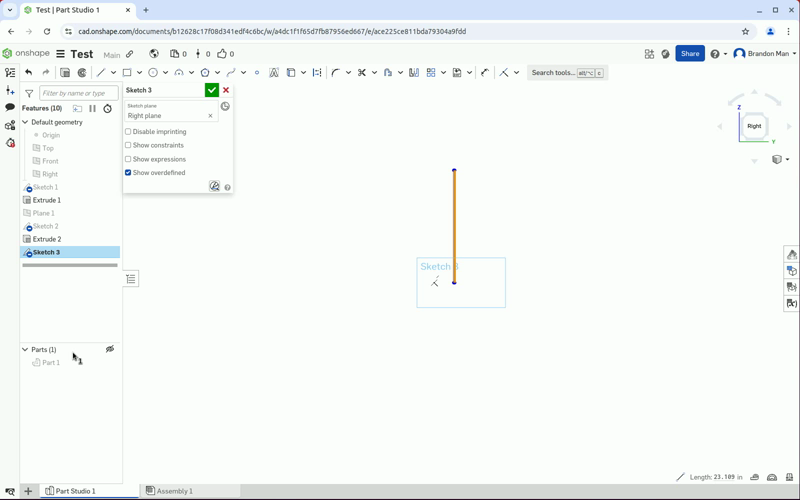
key(shift+y)
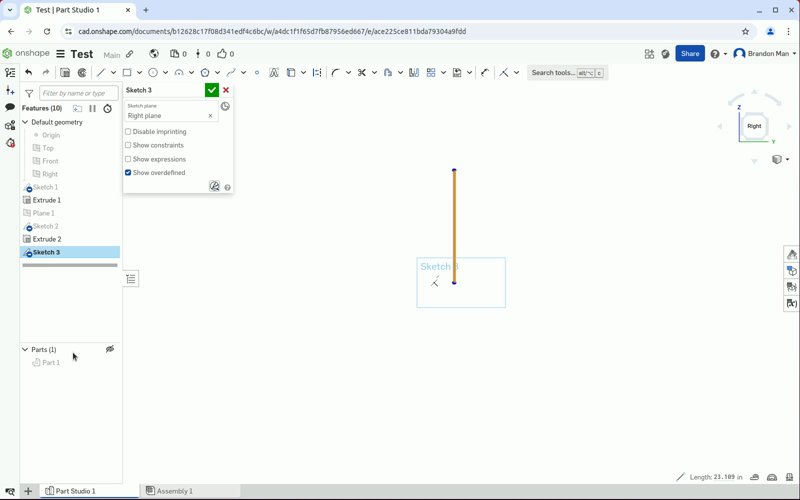
key(shift+e)
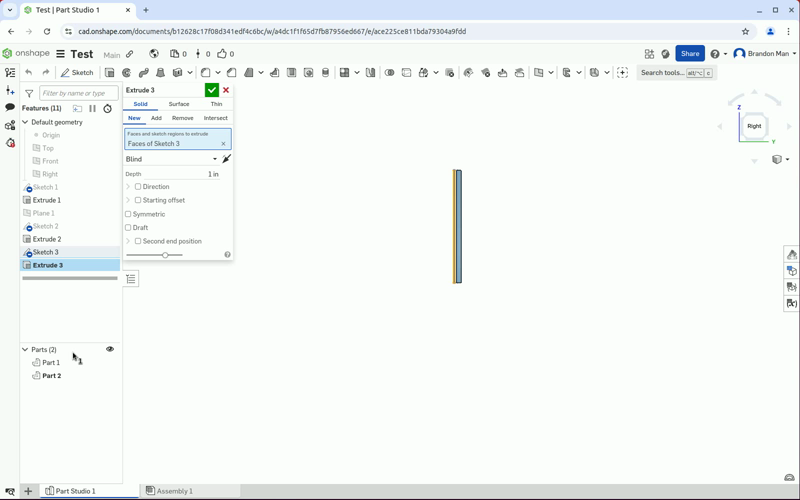
mouse_move(143, 106)
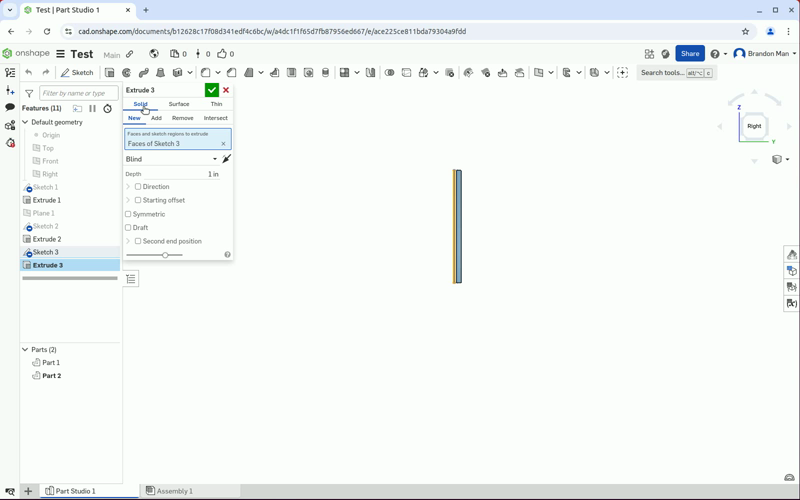
click(143, 106)
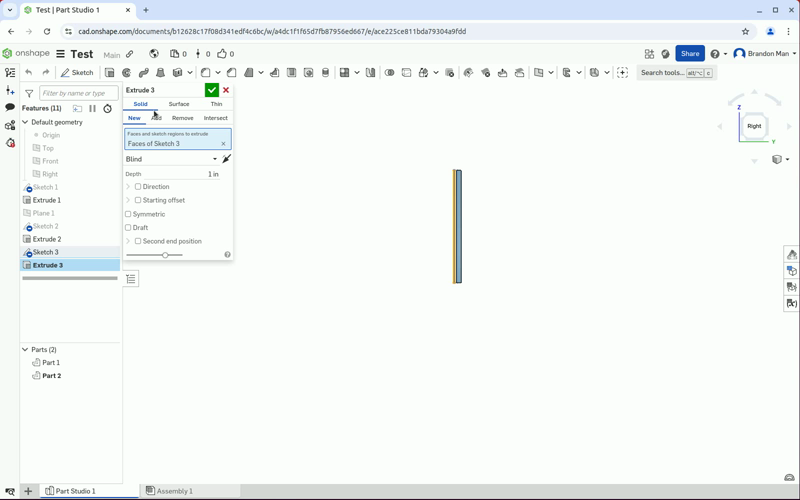
mouse_move(186, 120)
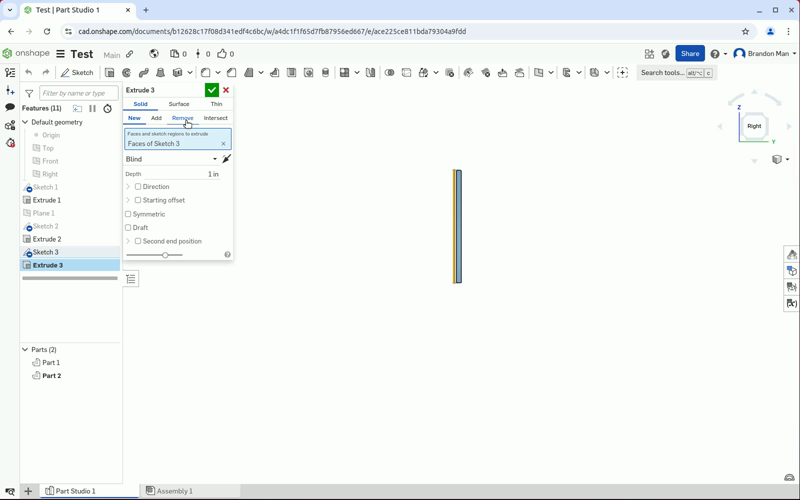
click(186, 120)
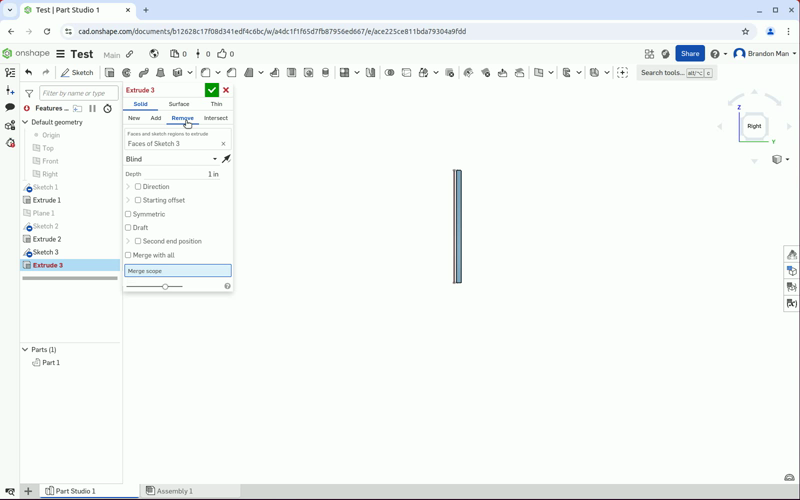
key(tab, 4)
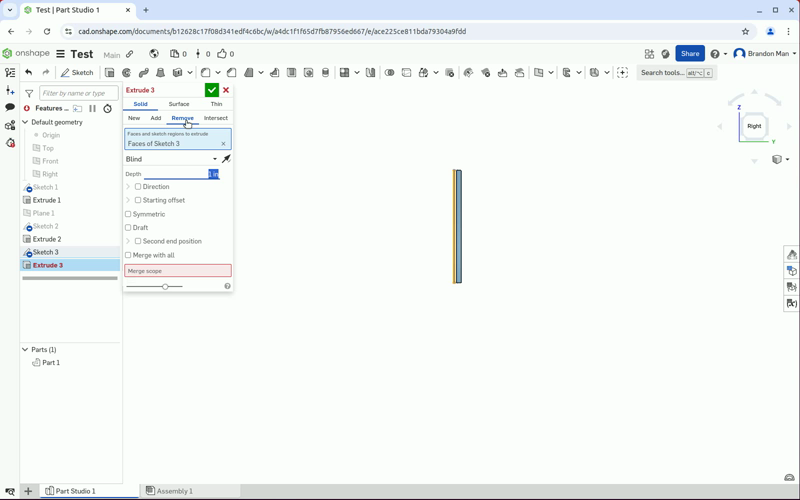
text(0.241)
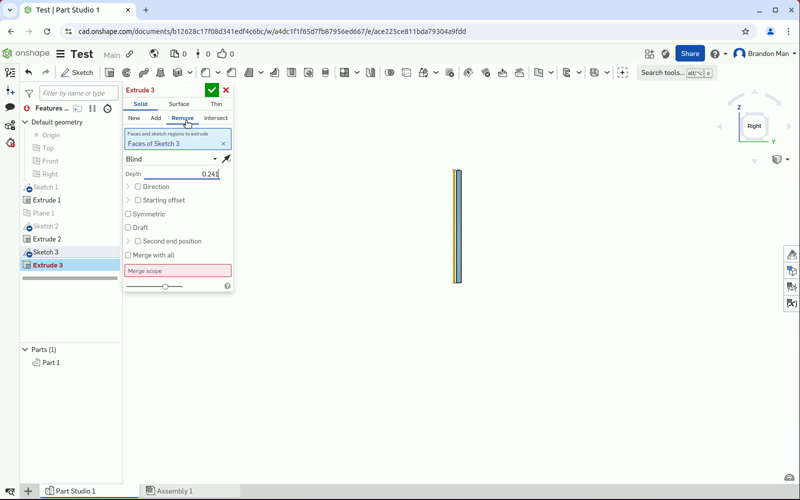
key(tab, 6)
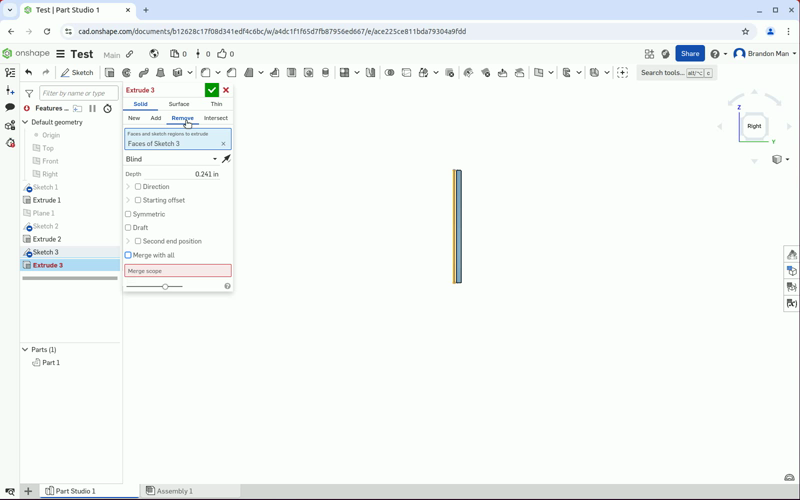
key(space)
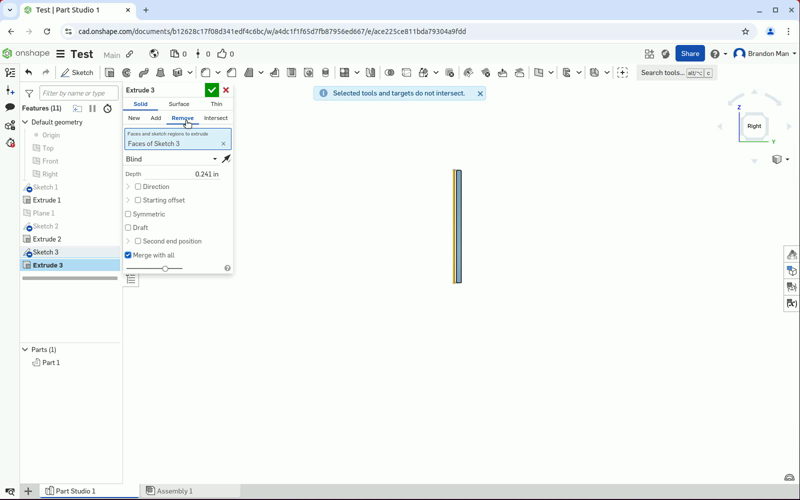
key(enter)
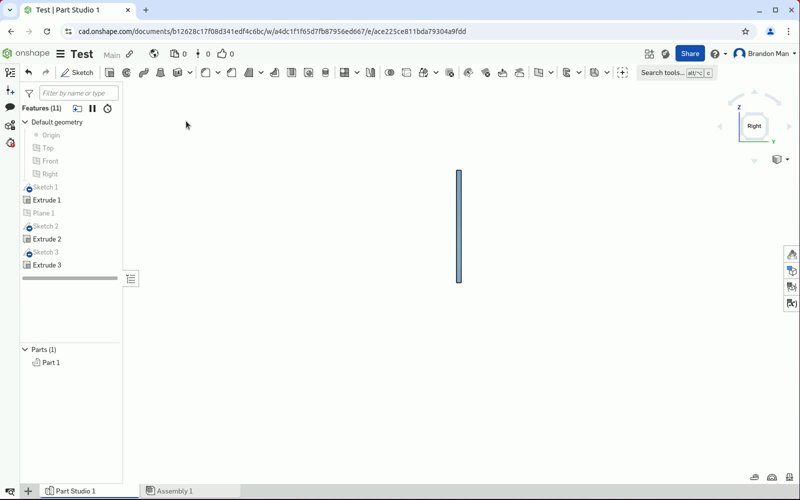
key(shift+h)
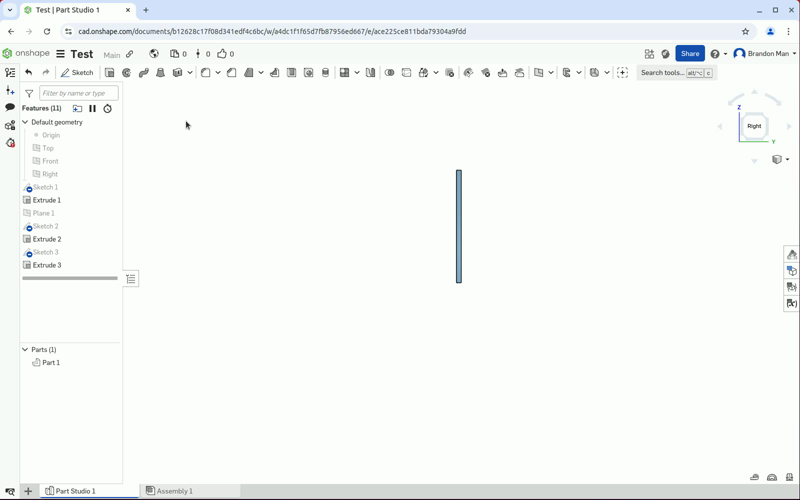
key(shift+h)
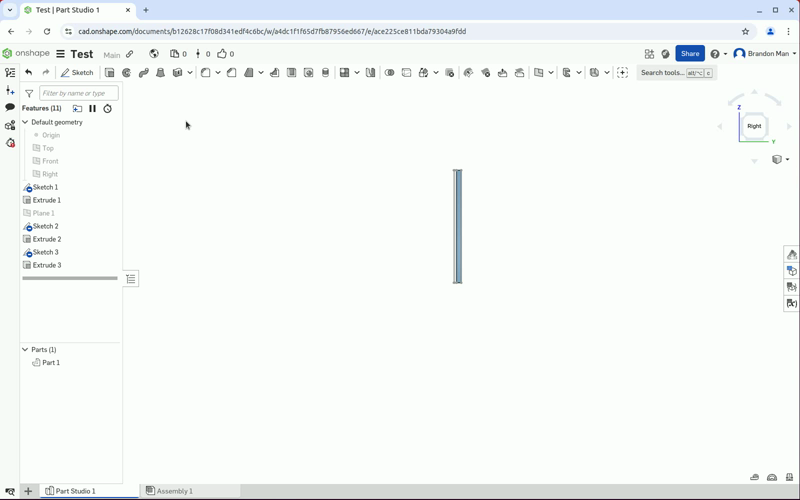
key(shift+7)
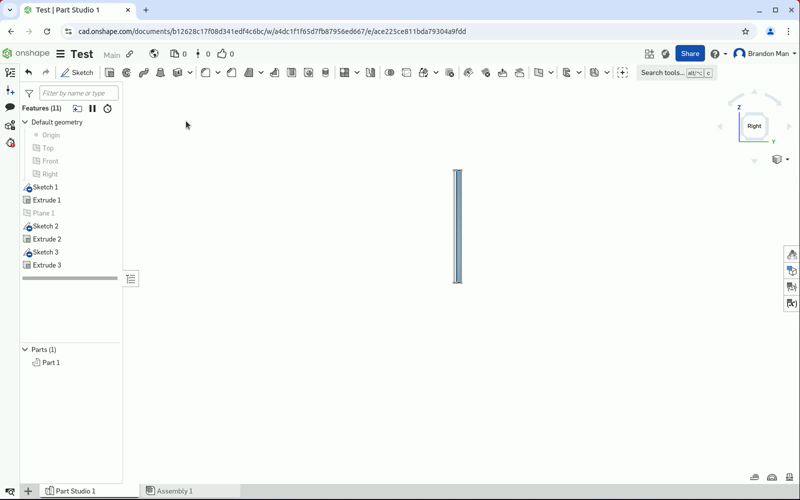
key(right, 2)
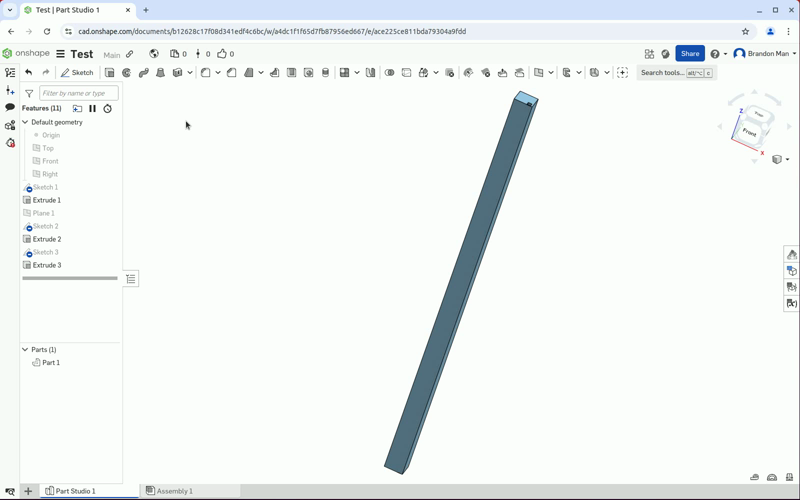
key(down, 2)
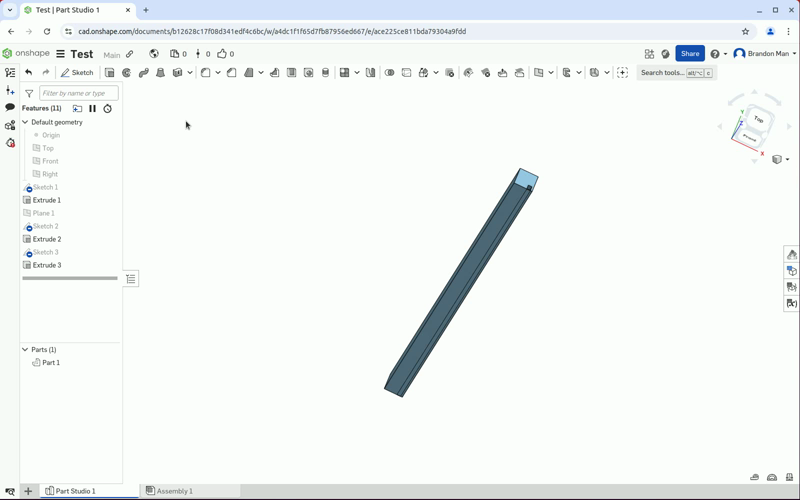
key(up, 2)
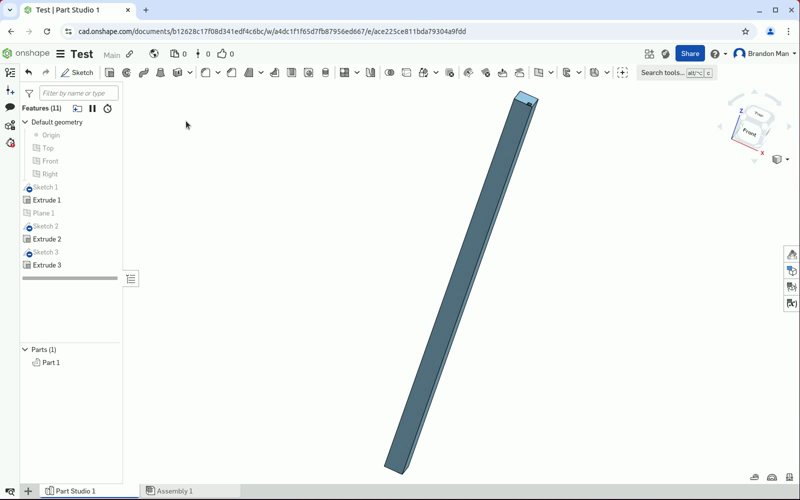
key(left, 2)
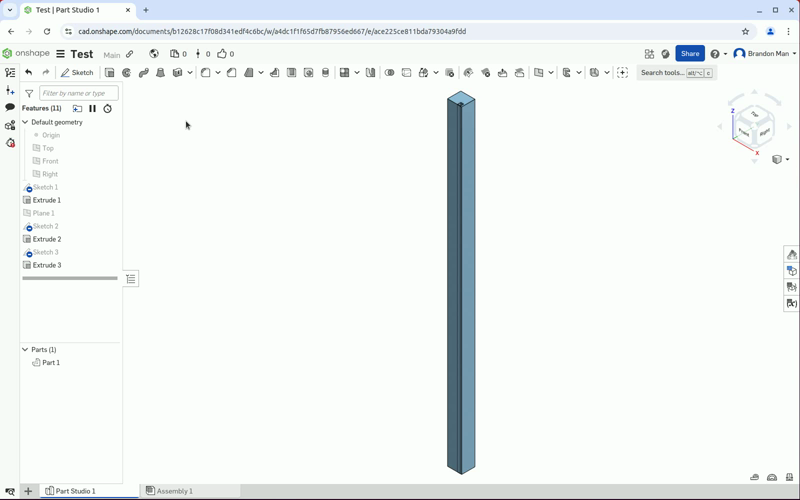
mouse_move(73, 189)
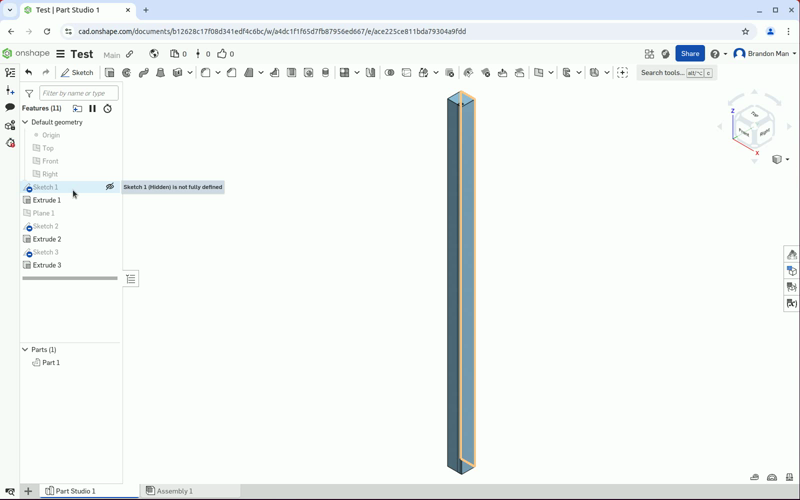
click(73, 189)